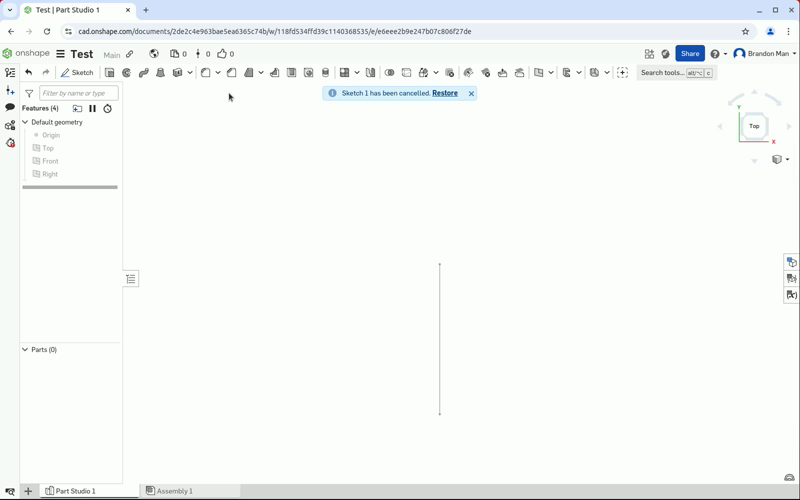
key(shift+h)
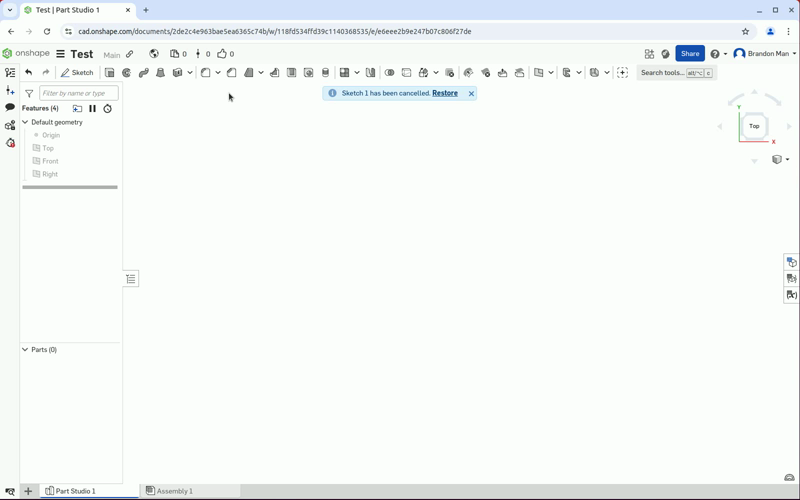
key(shift+s)
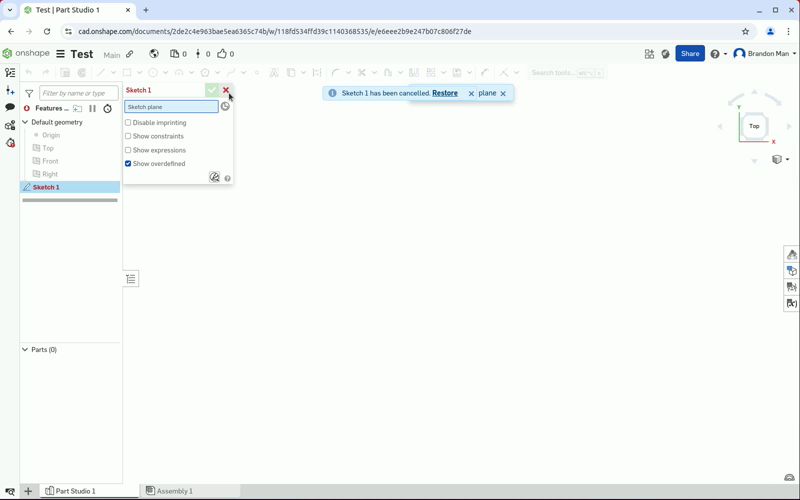
mouse_move(73, 150)
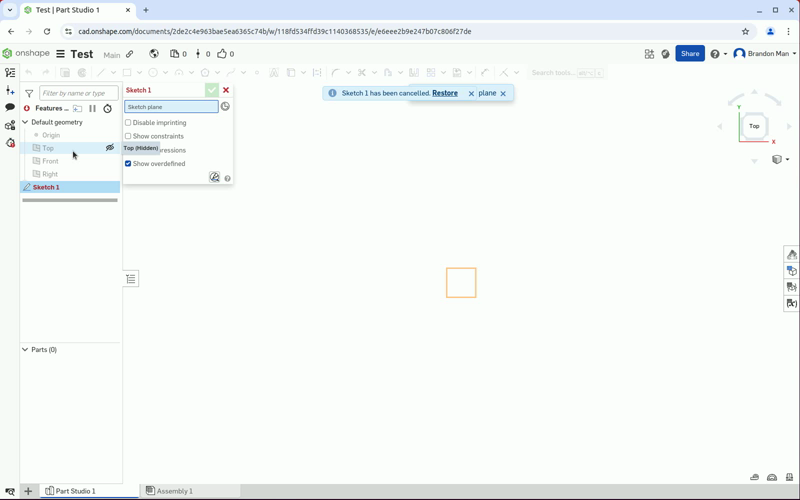
click(73, 150)
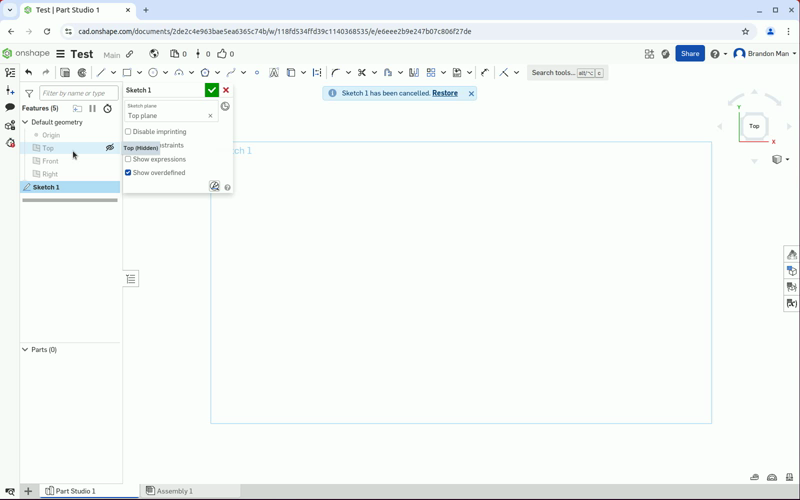
mouse_move(73, 352)
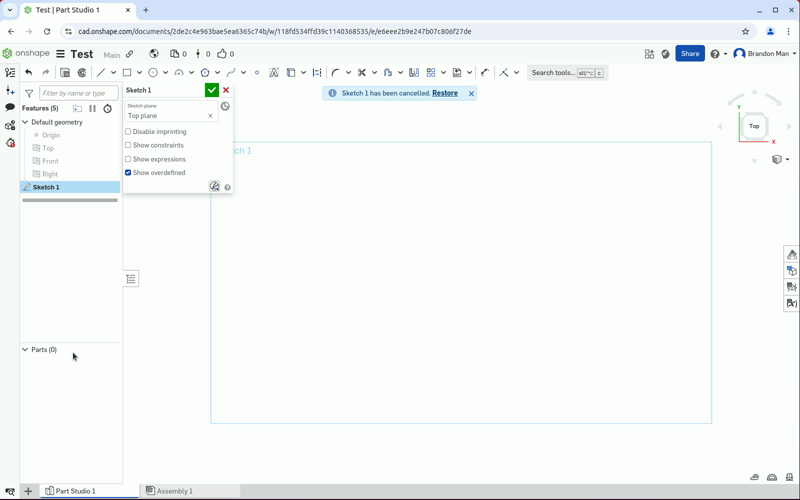
key(y)
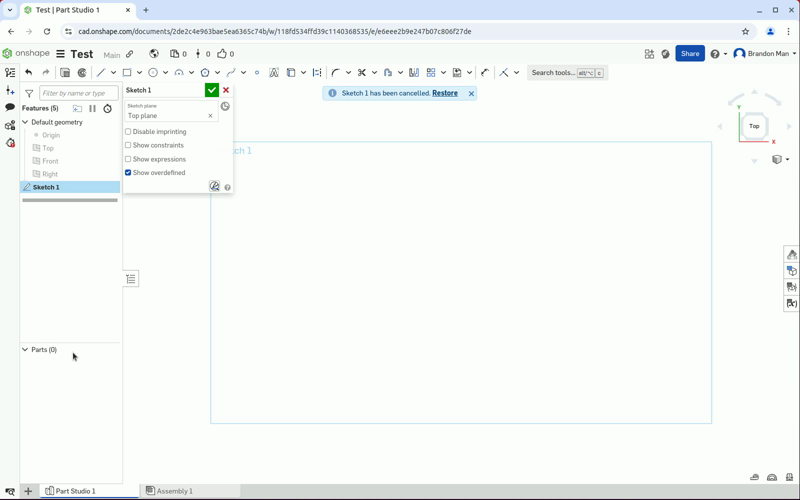
key(l)
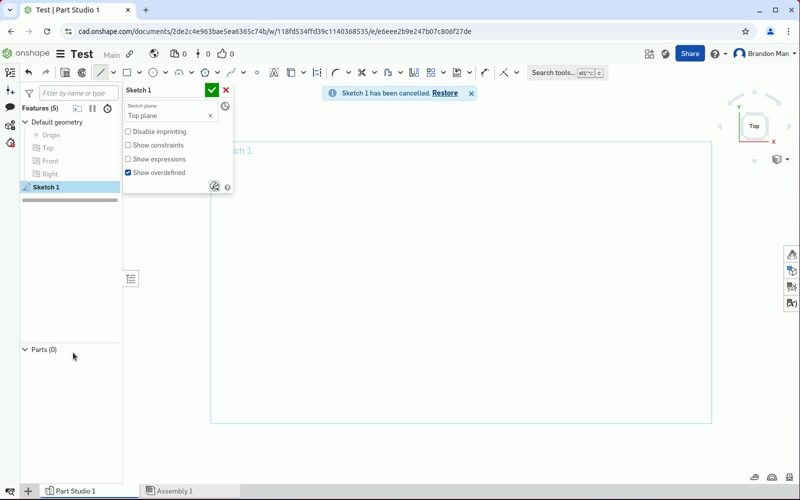
key_down(shift)
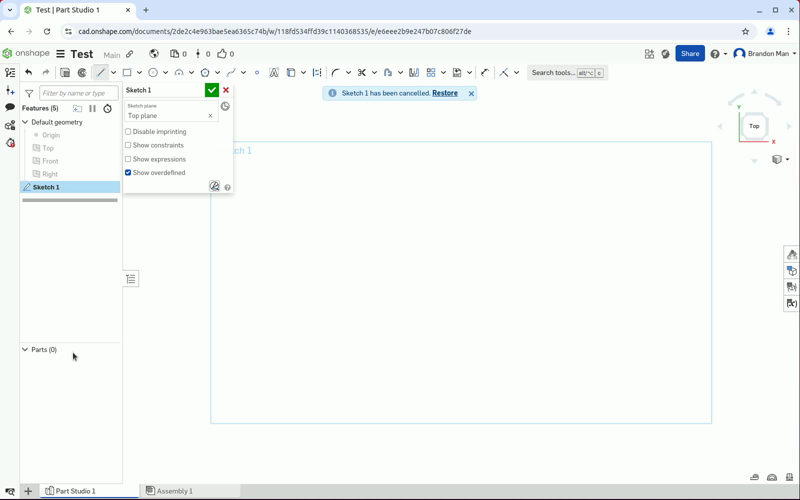
mouse_move(458, 285)
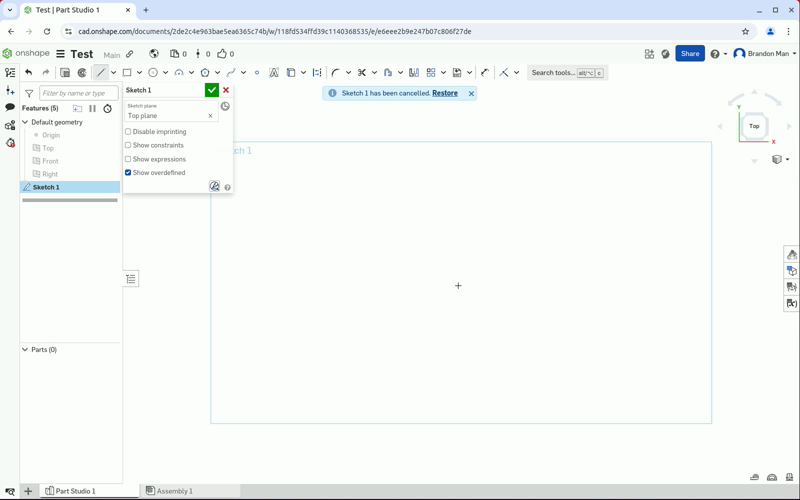
click(458, 285)
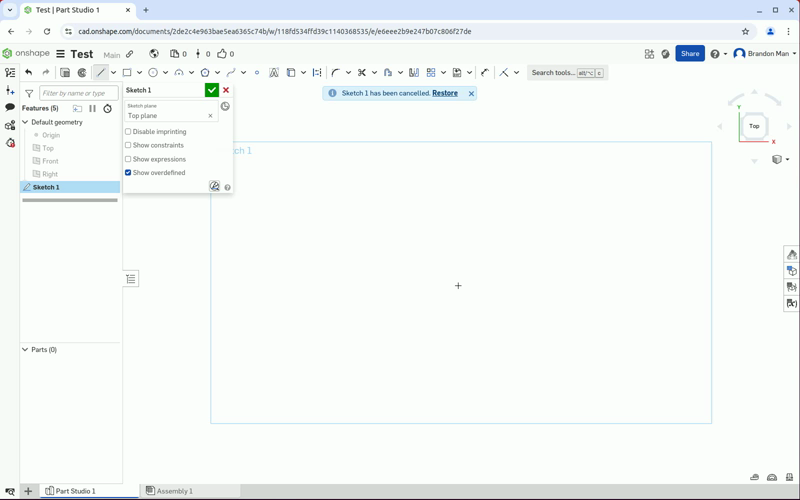
key_up(shift)
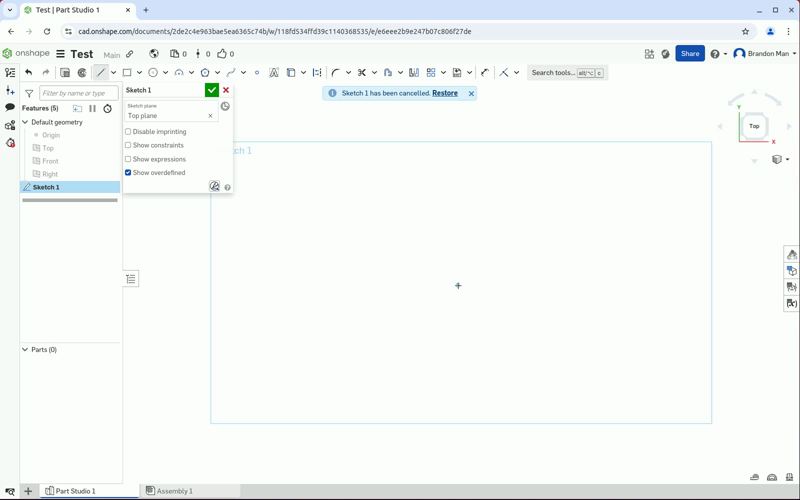
key_down(shift)
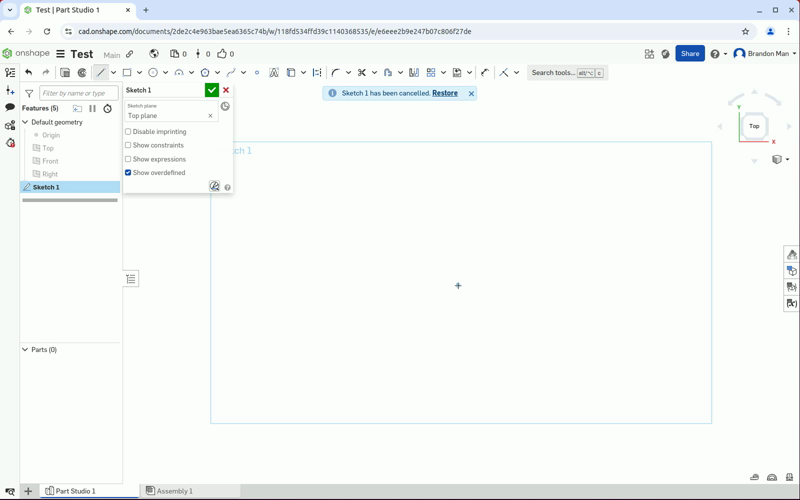
mouse_move(553, 285)
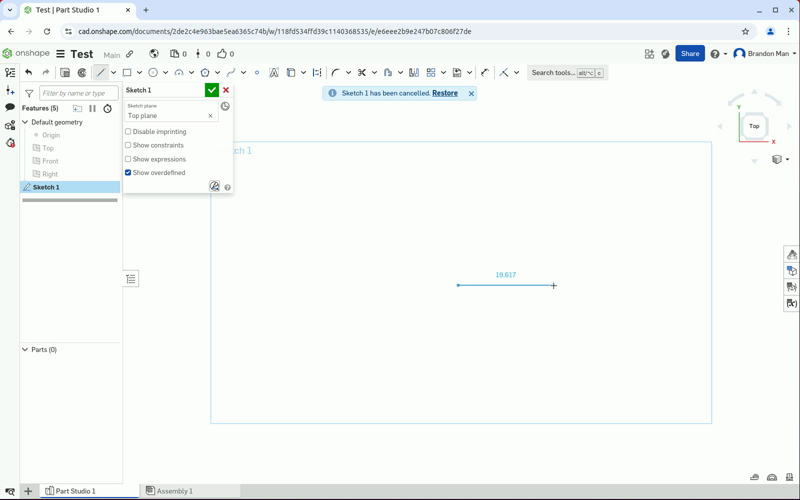
click(553, 285)
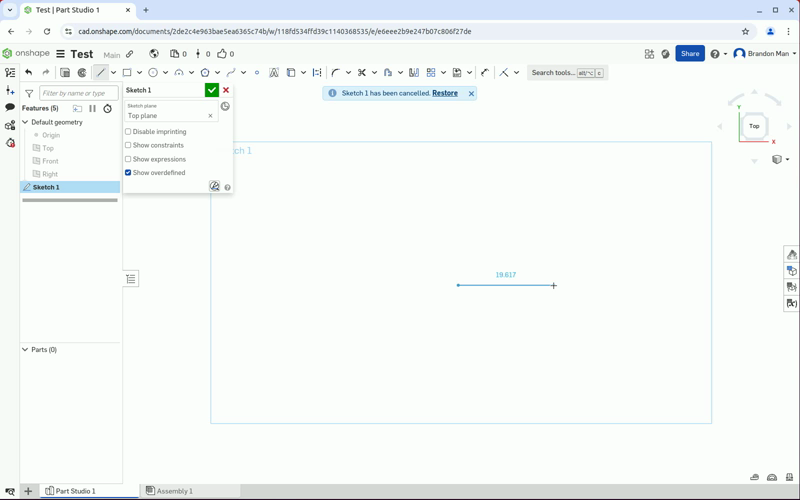
key_up(shift)
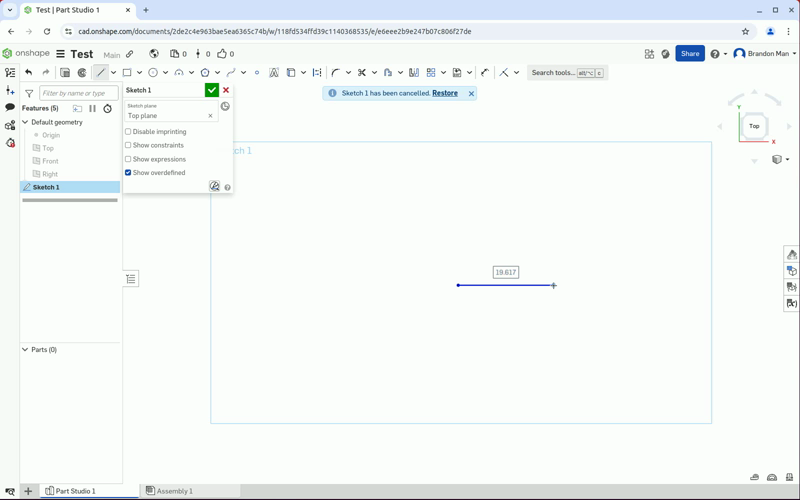
key_down(shift)
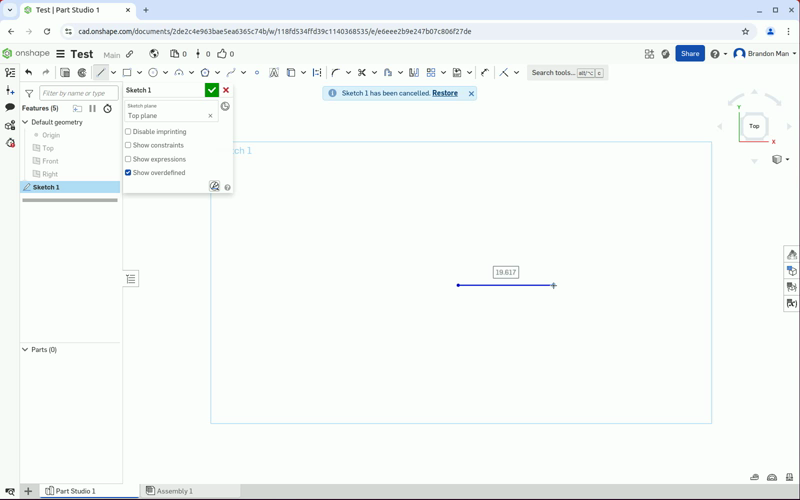
mouse_move(583, 285)
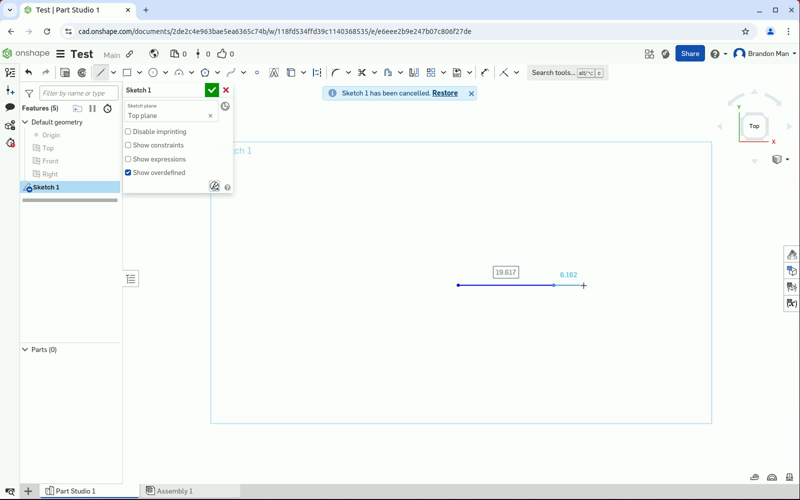
mouse_move(553, 281)
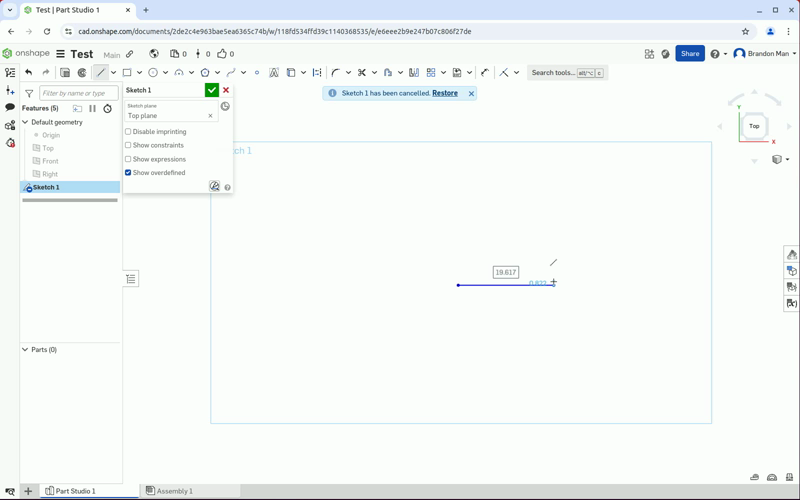
scroll(6)
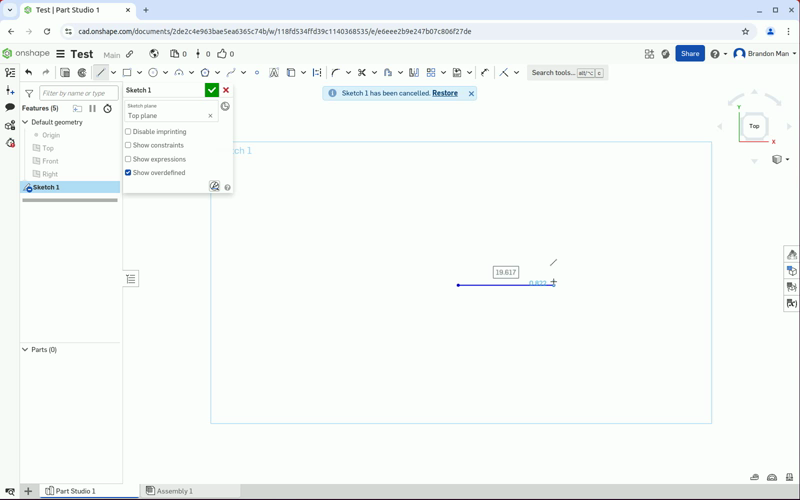
scroll(6)
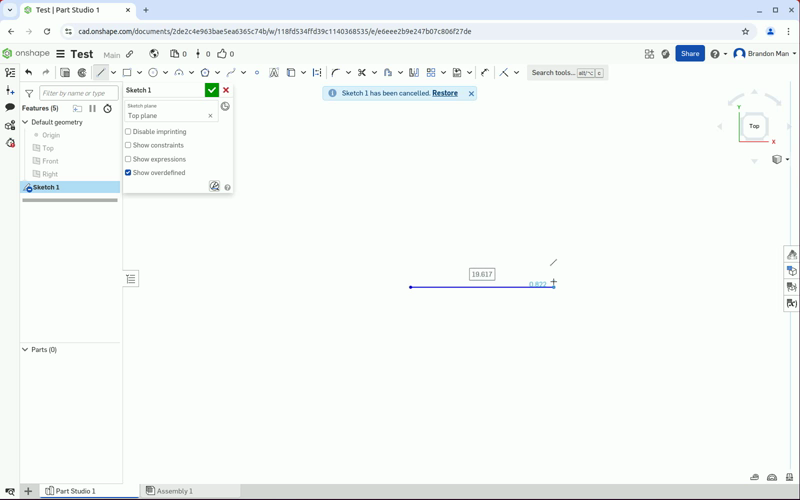
scroll(6)
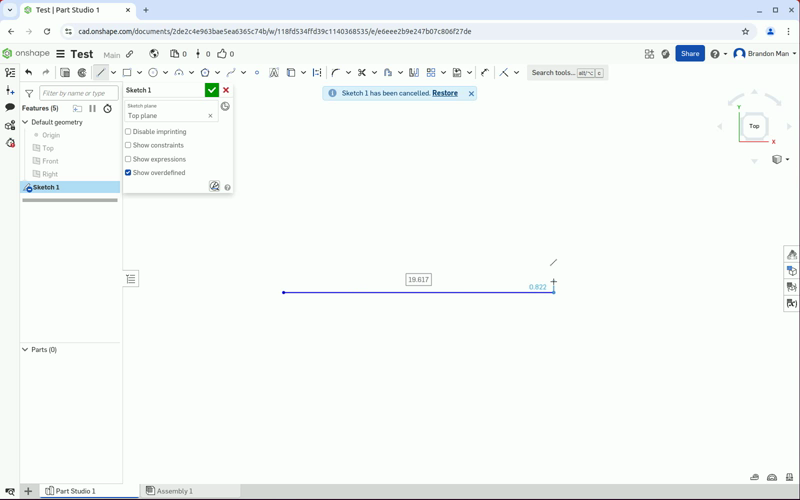
scroll(6)
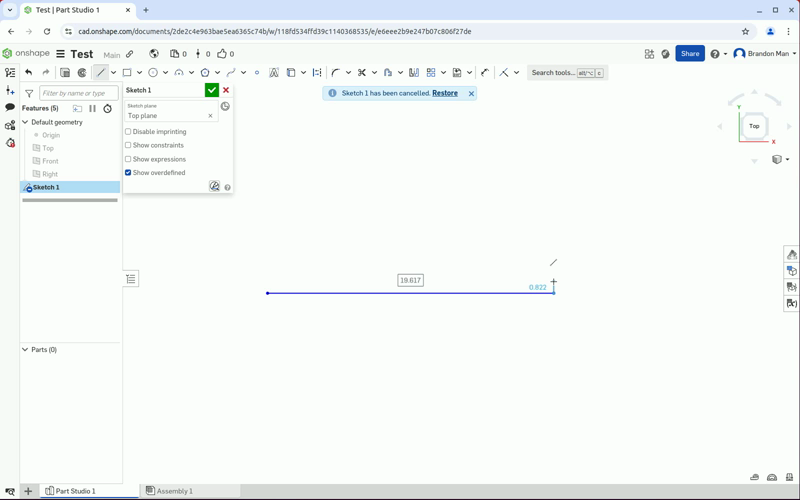
scroll(6)
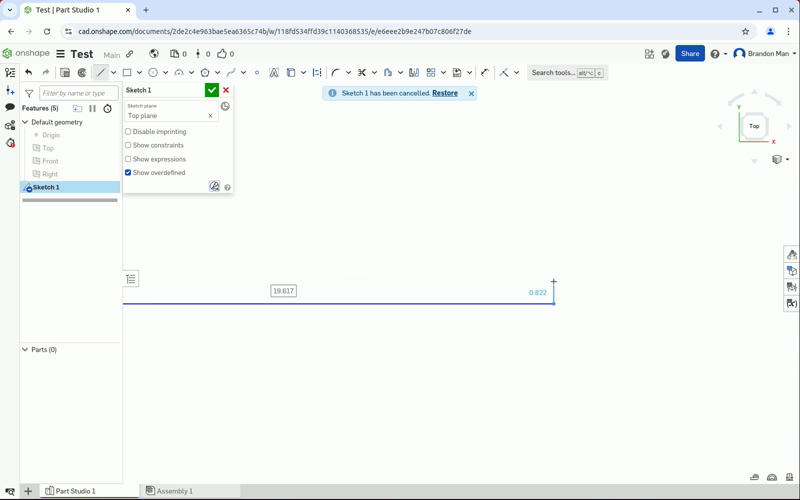
scroll(6)
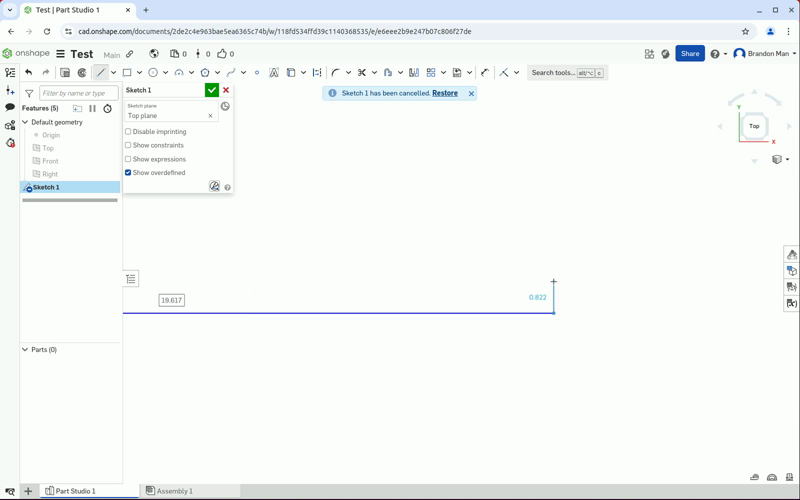
scroll(6)
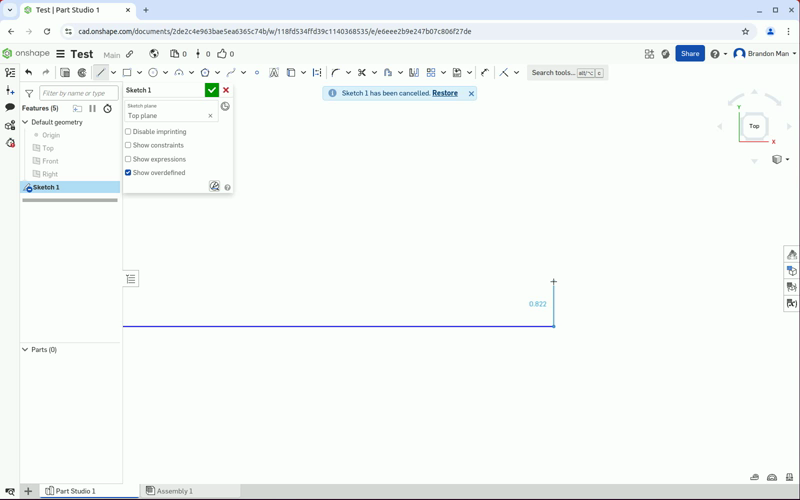
click(553, 281)
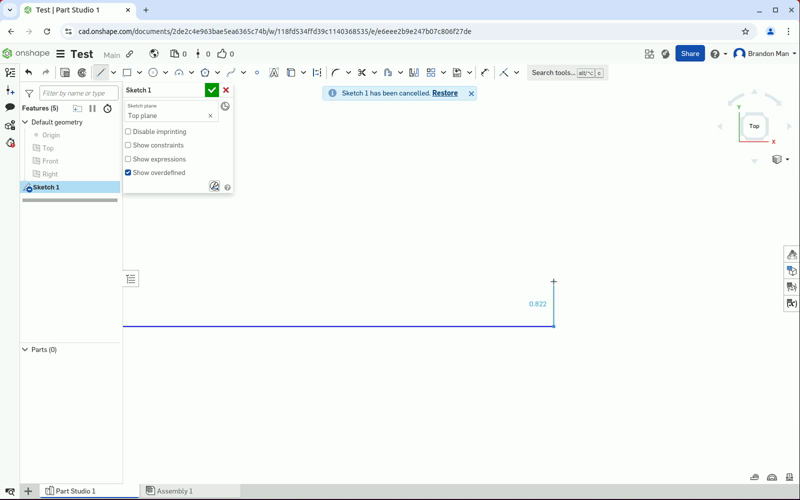
scroll(-6)
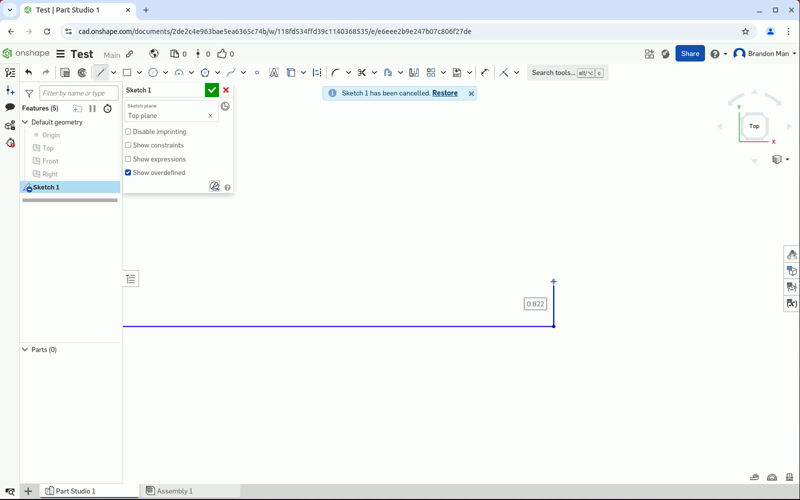
scroll(-6)
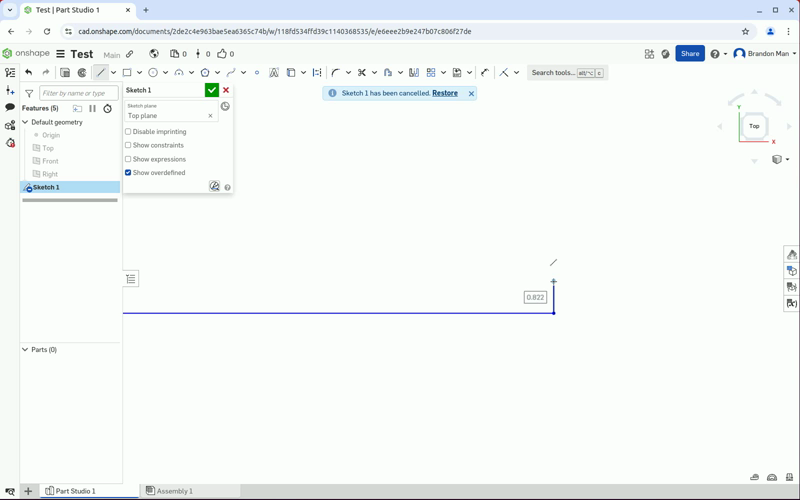
scroll(-6)
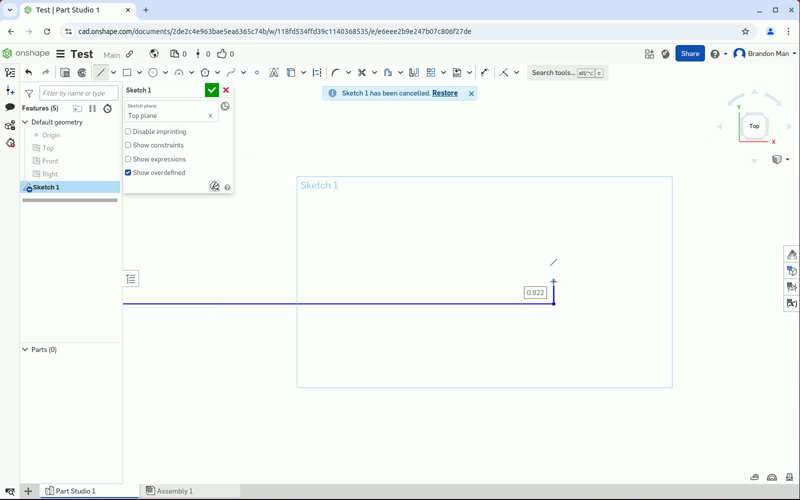
scroll(-6)
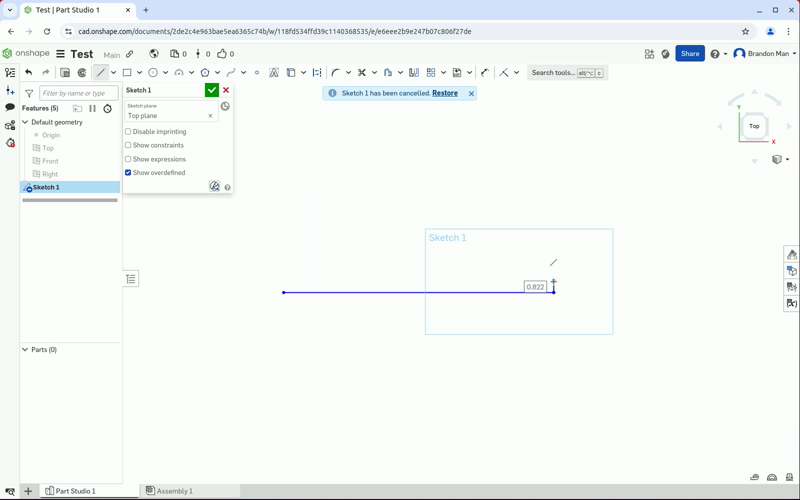
scroll(-6)
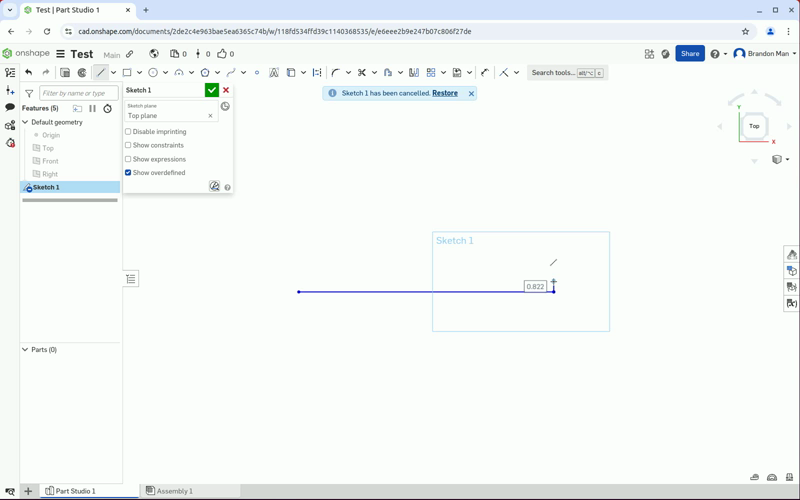
scroll(-6)
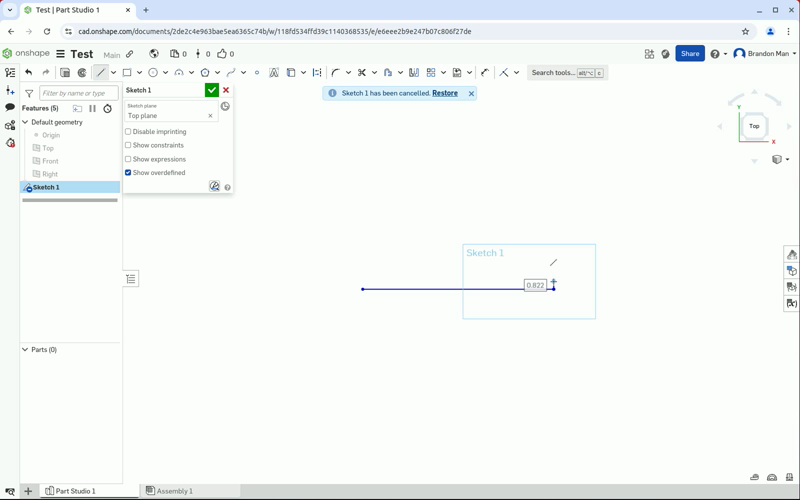
scroll(-6)
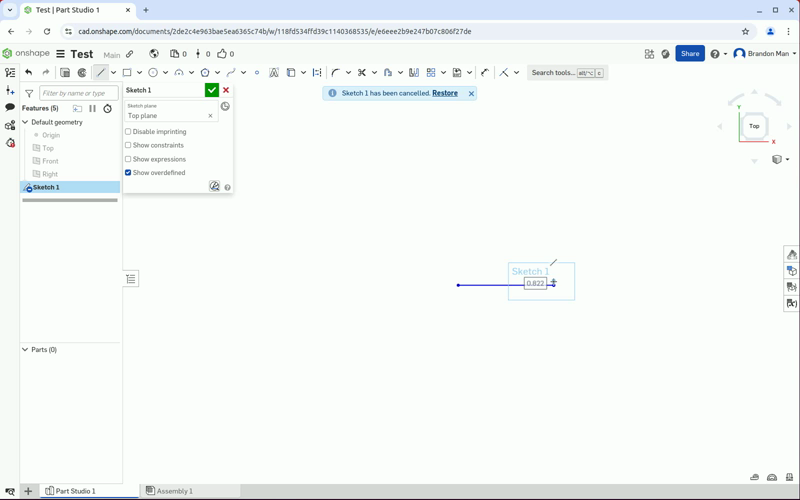
key_up(shift)
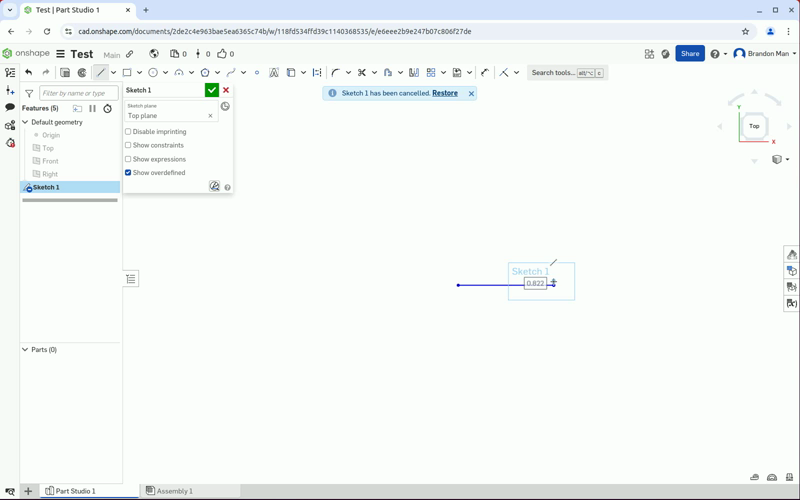
key_down(shift)
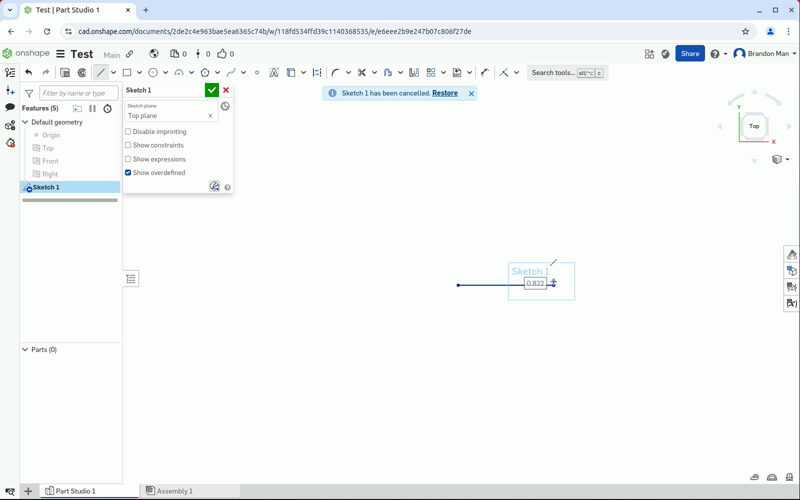
mouse_move(458, 281)
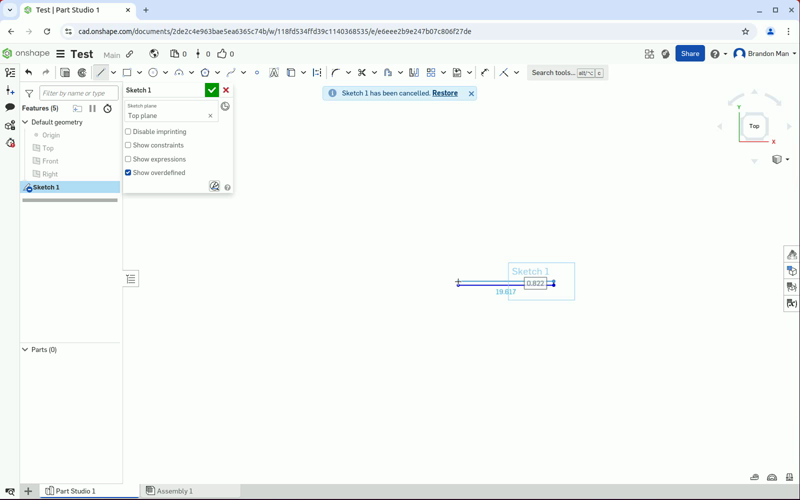
scroll(6)
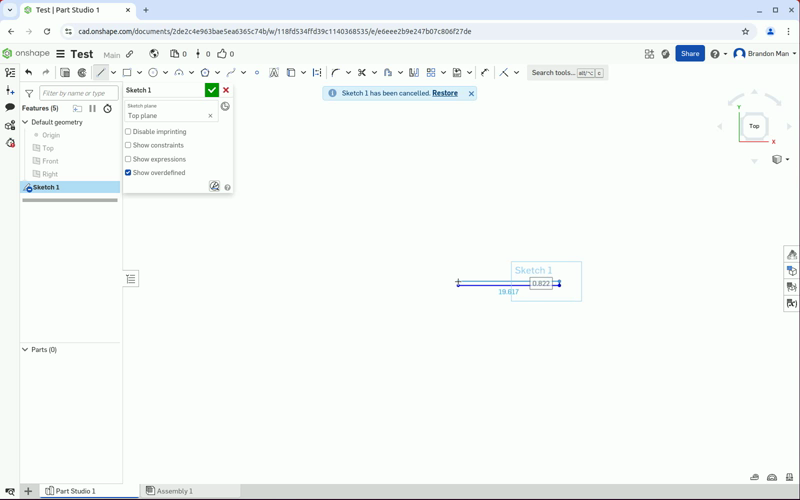
scroll(6)
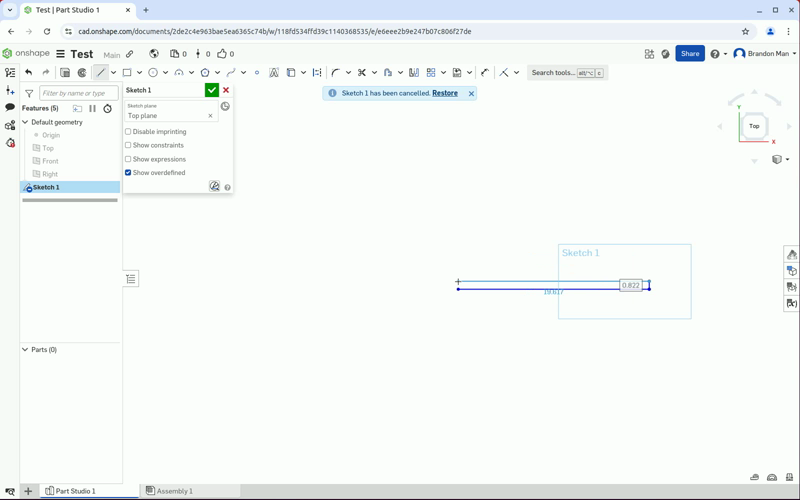
scroll(6)
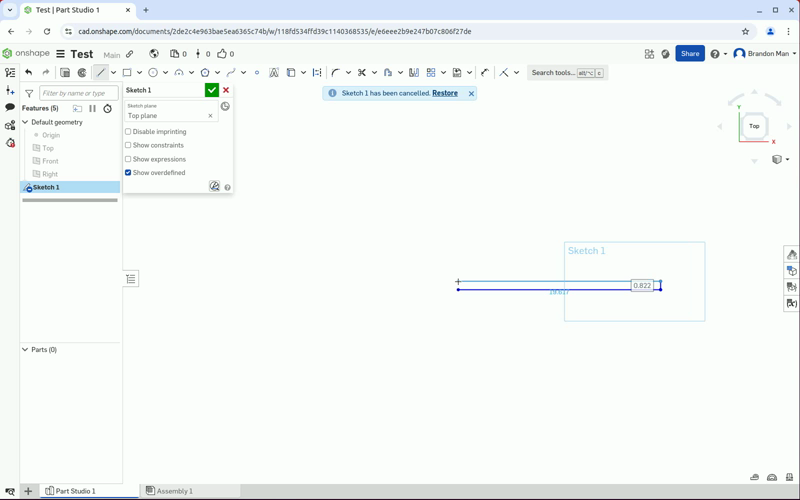
scroll(6)
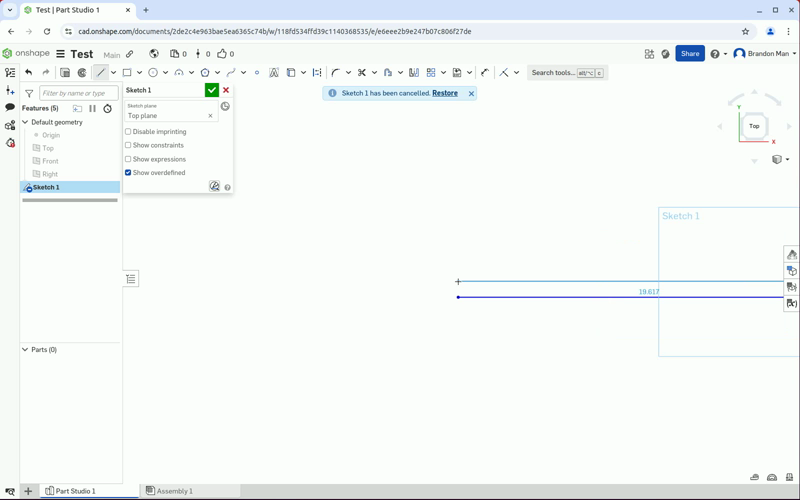
scroll(6)
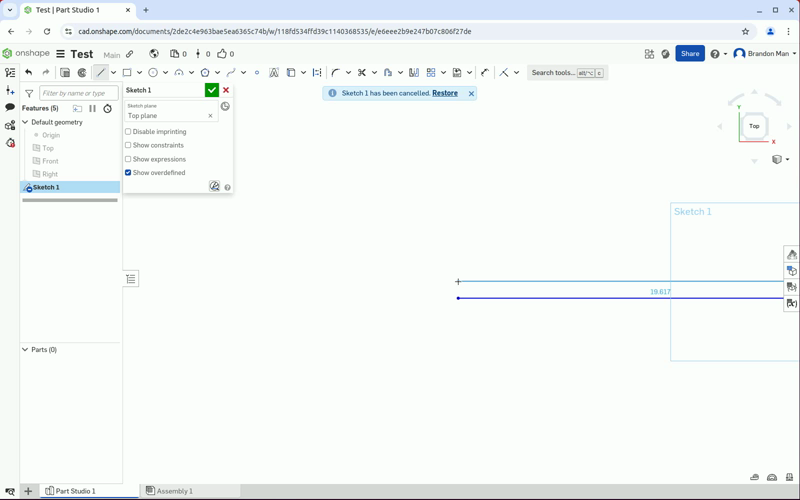
scroll(6)
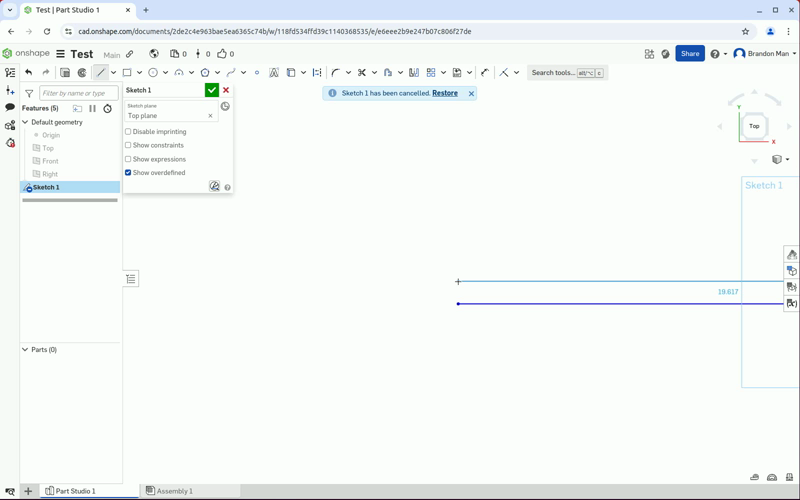
scroll(6)
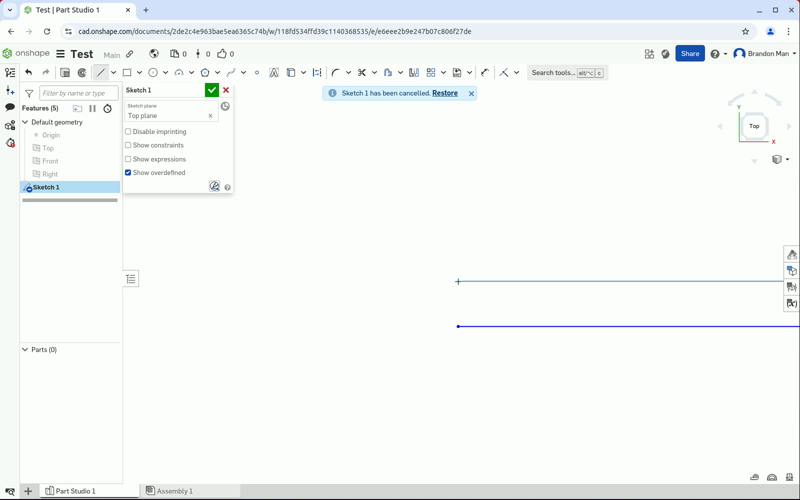
click(458, 281)
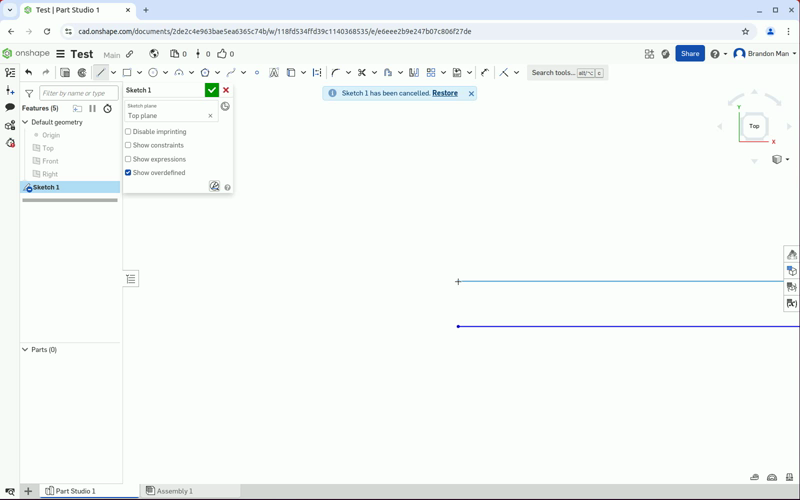
scroll(-6)
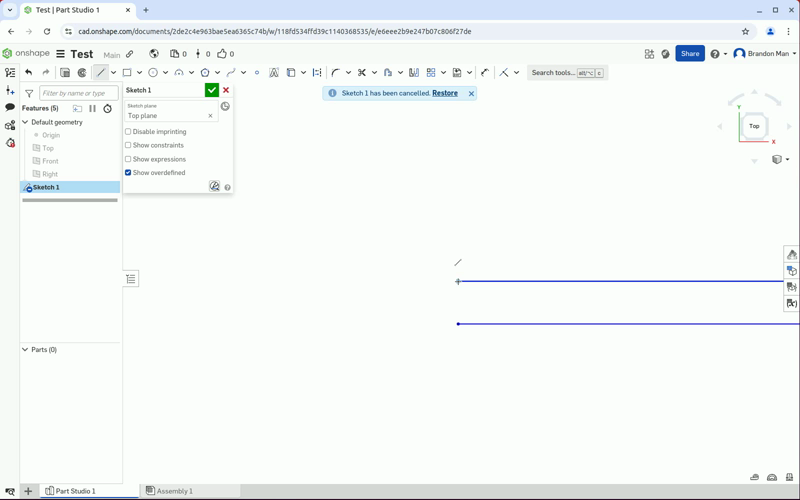
scroll(-6)
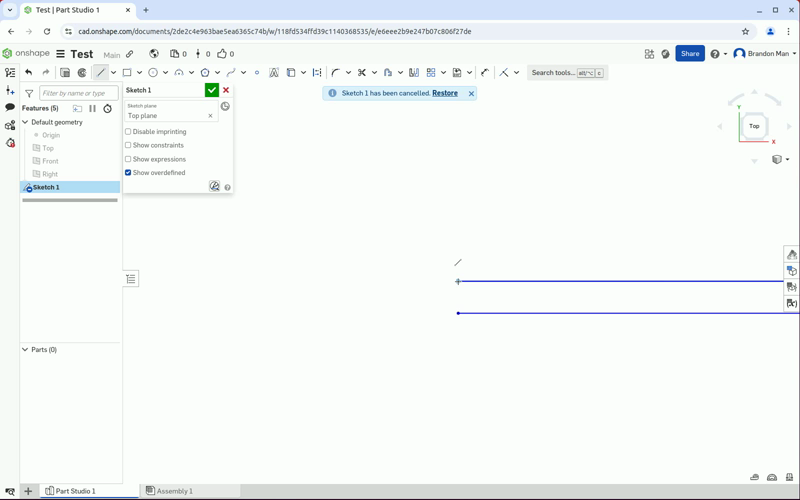
scroll(-6)
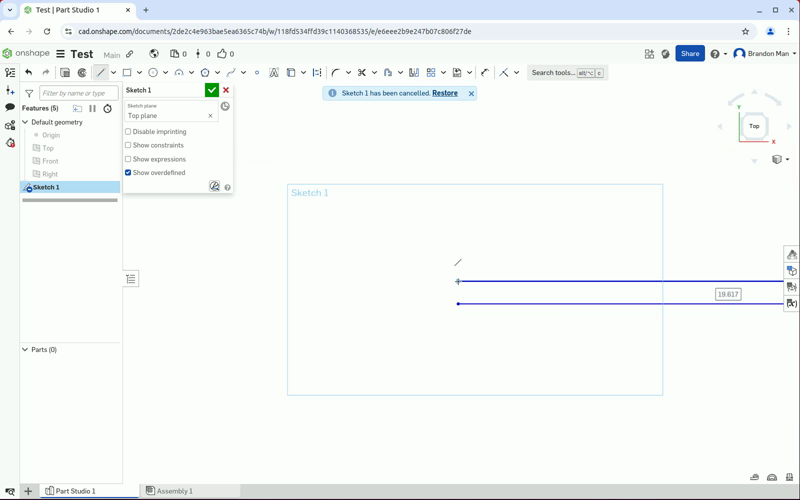
scroll(-6)
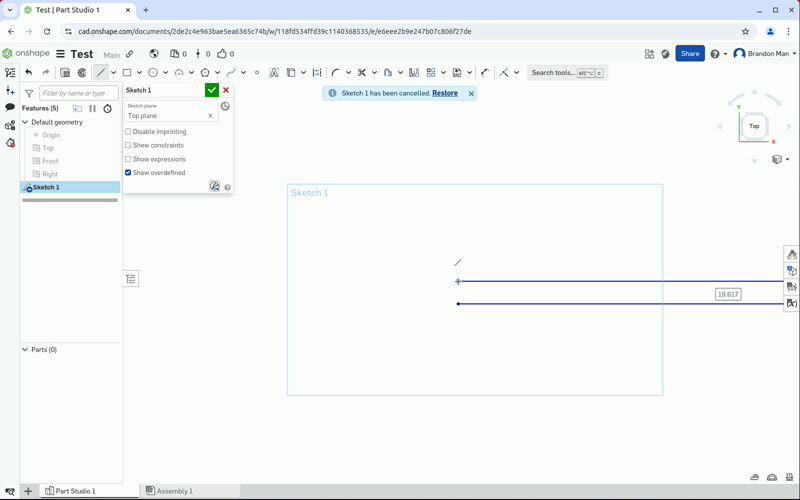
scroll(-6)
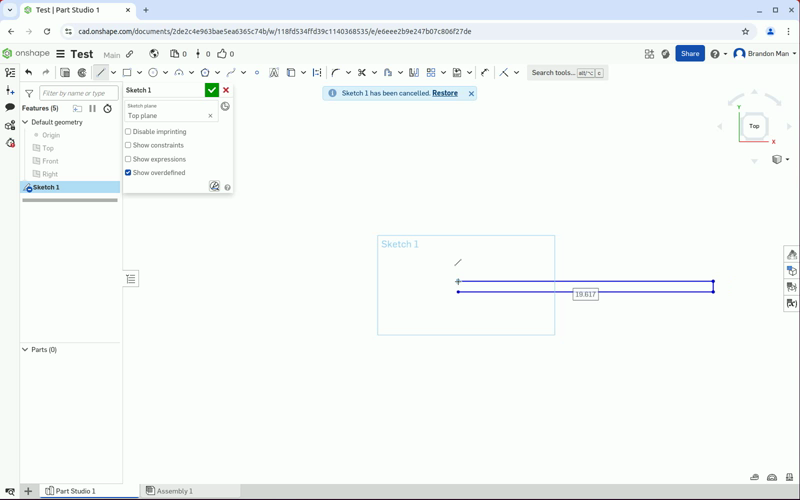
scroll(-6)
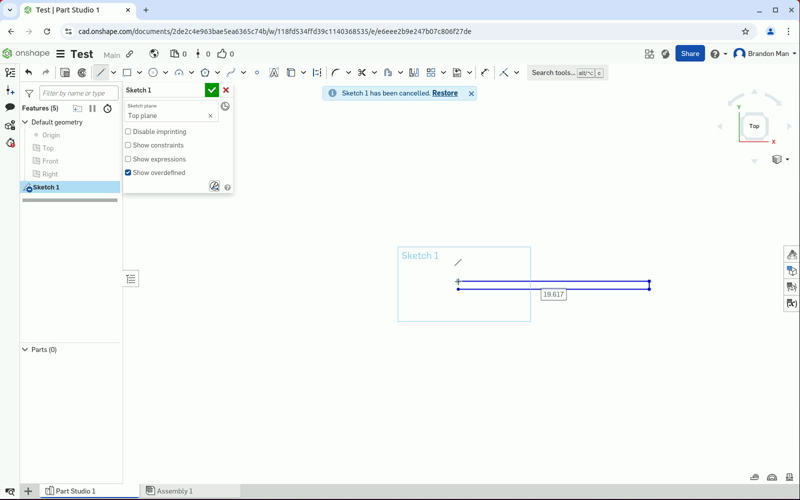
scroll(-6)
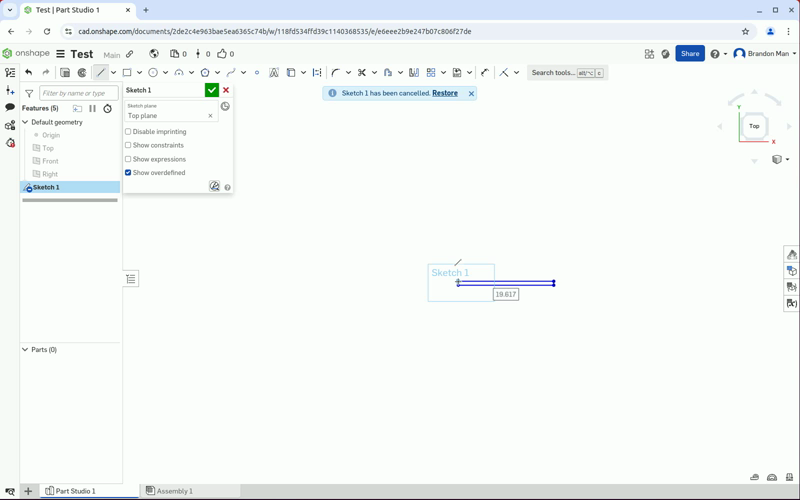
key_up(shift)
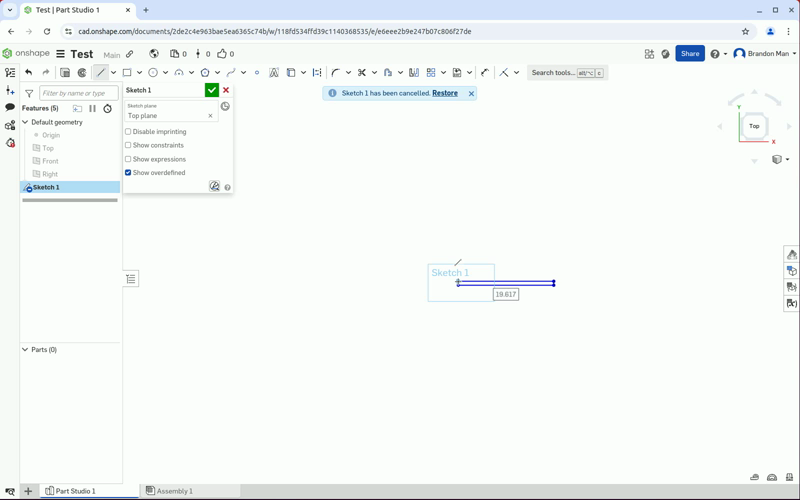
mouse_move(488, 281)
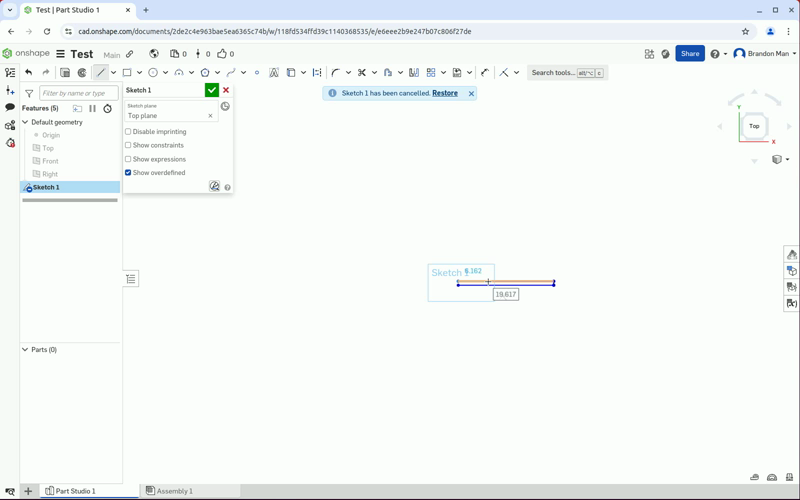
key_down(shift)
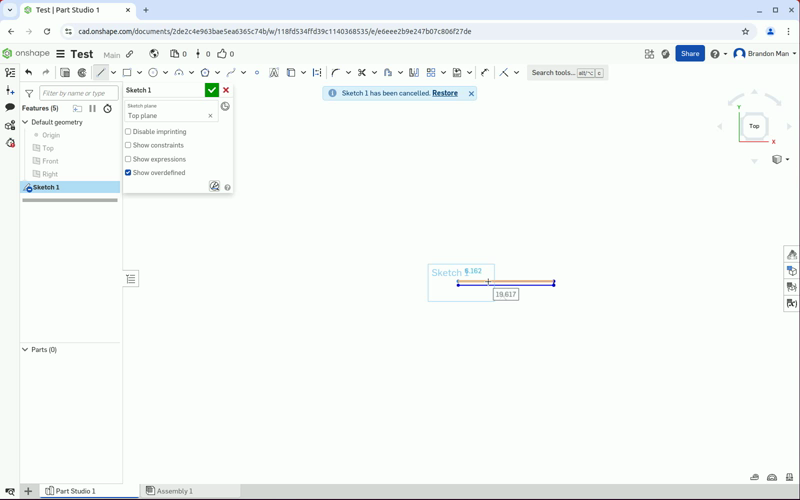
mouse_move(458, 285)
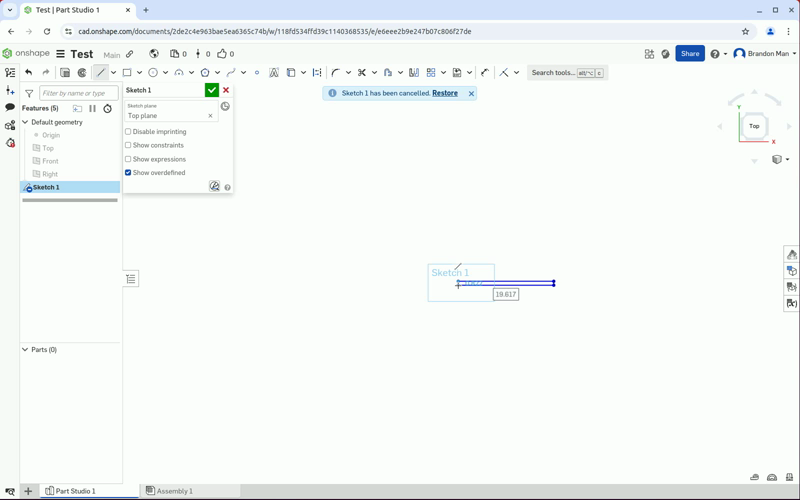
scroll(6)
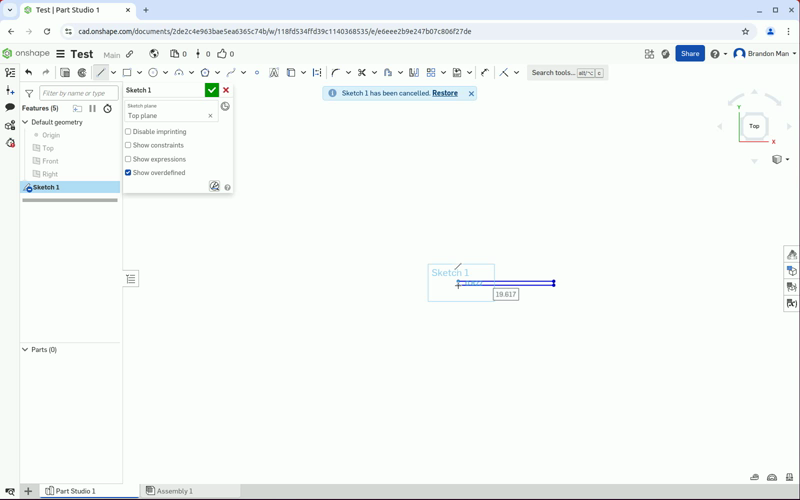
scroll(6)
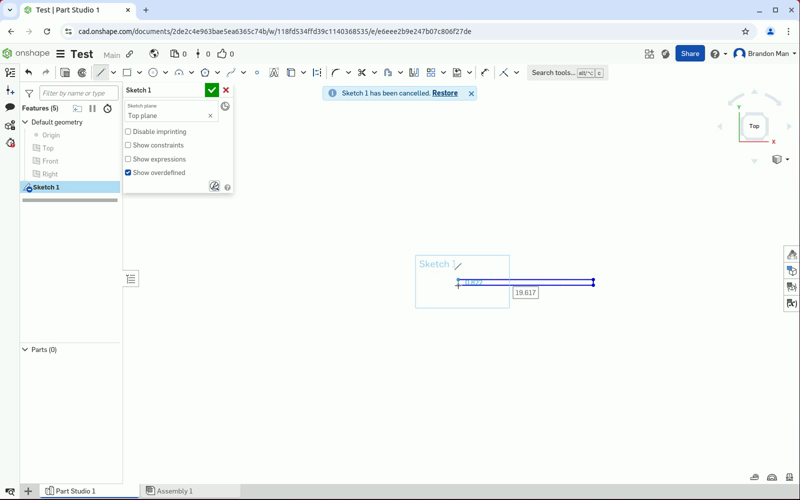
scroll(6)
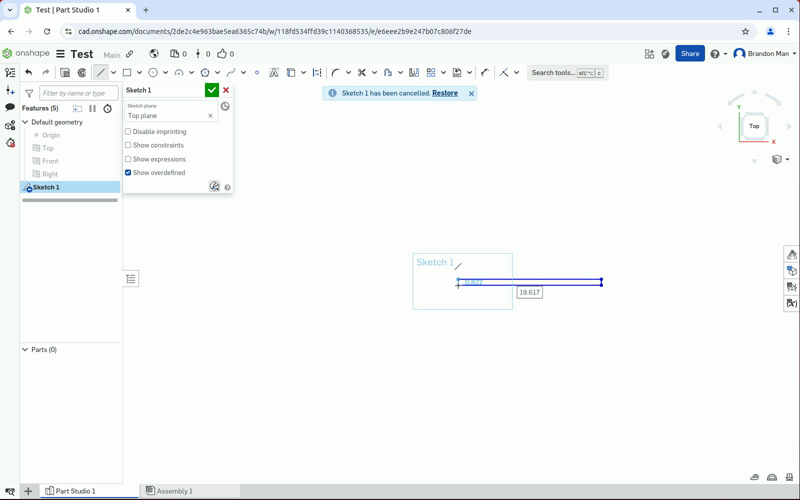
scroll(6)
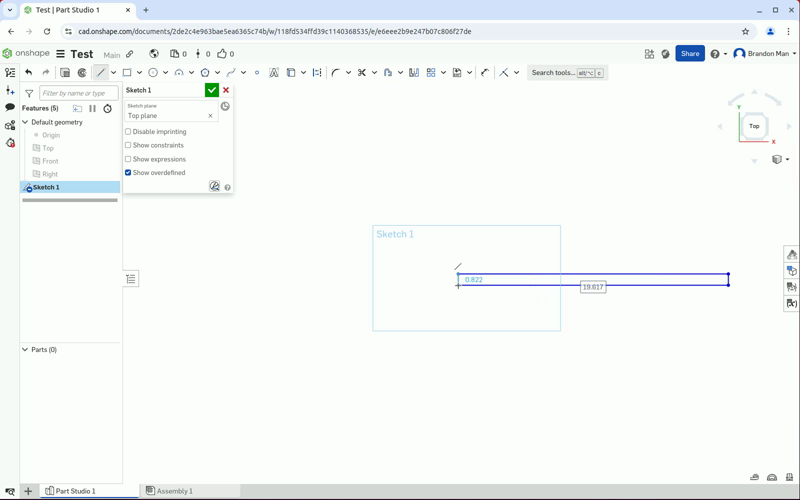
scroll(6)
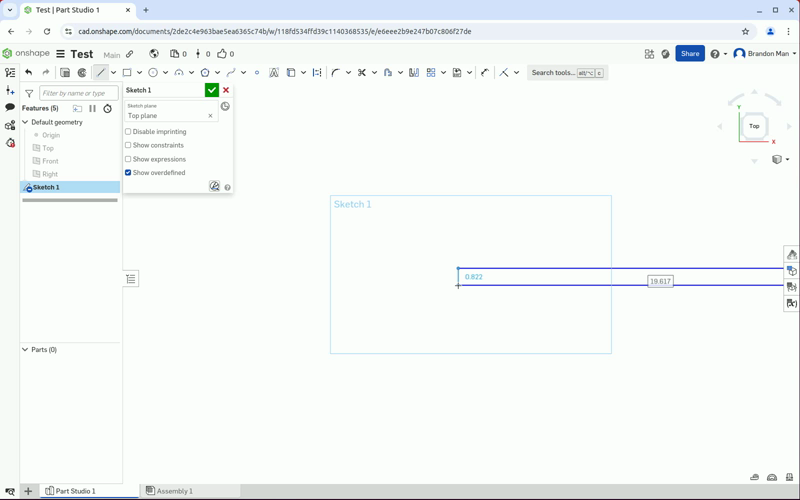
scroll(6)
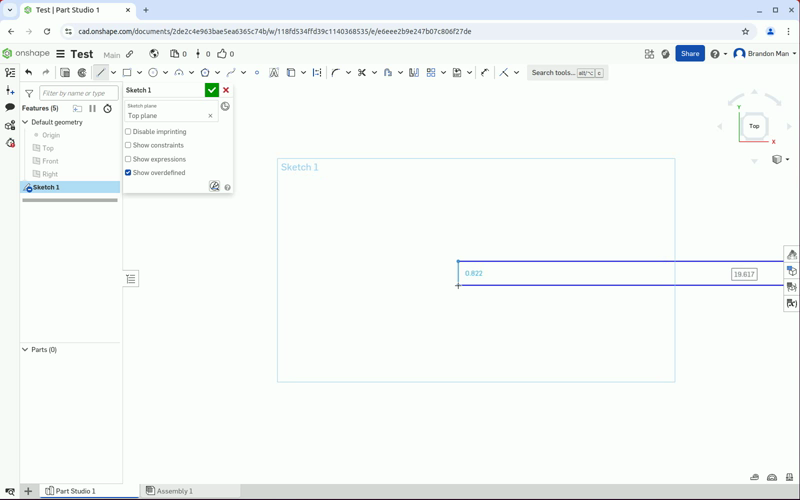
scroll(6)
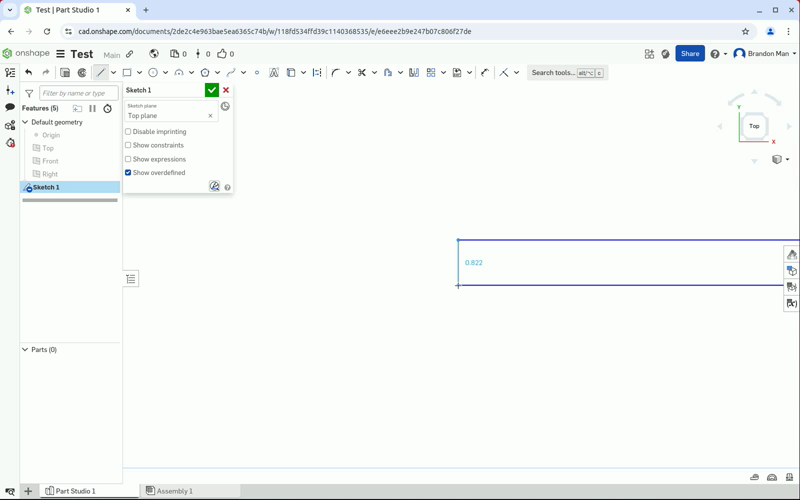
key_up(shift)
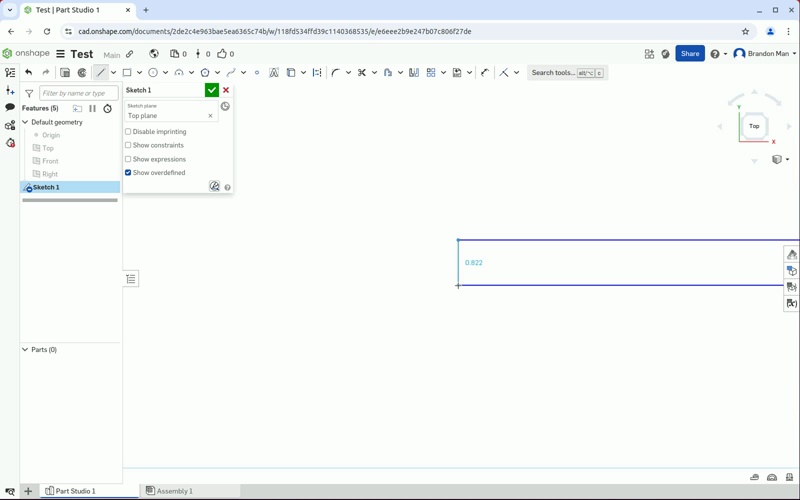
click(458, 285)
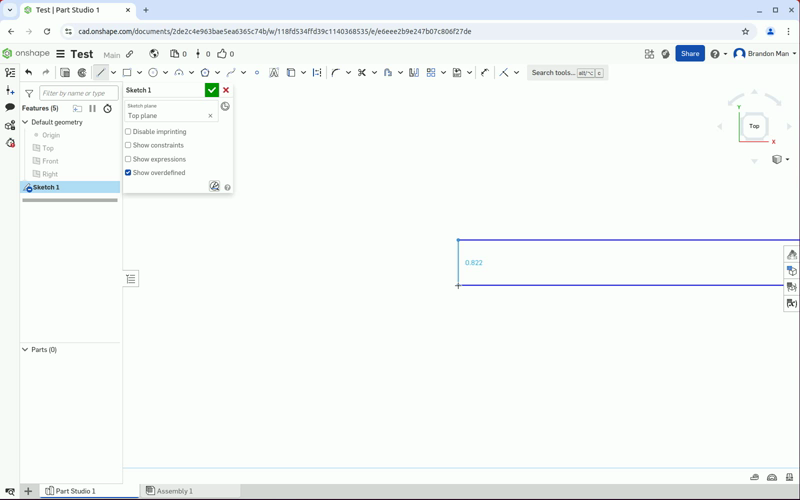
scroll(-6)
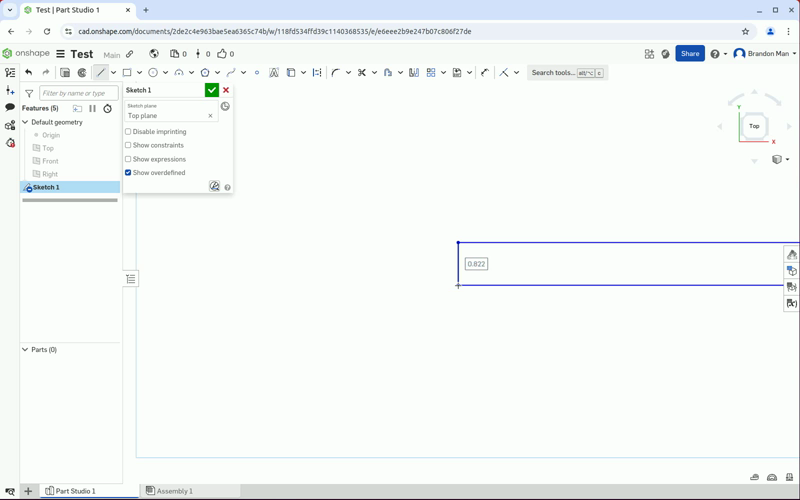
scroll(-6)
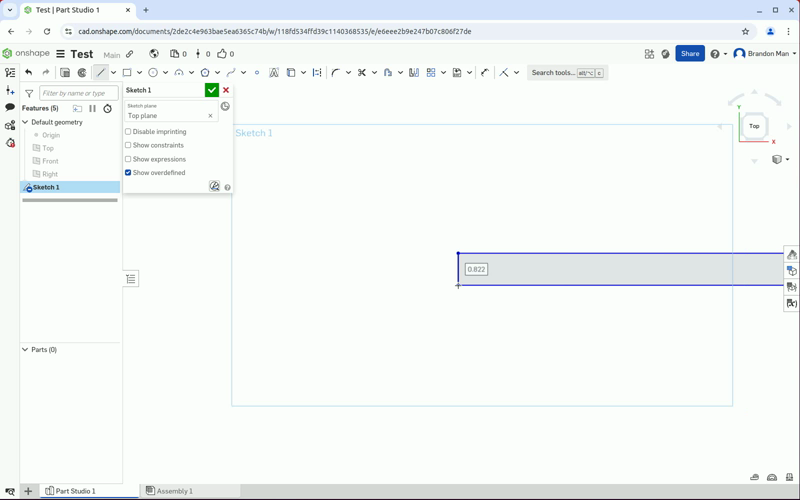
scroll(-6)
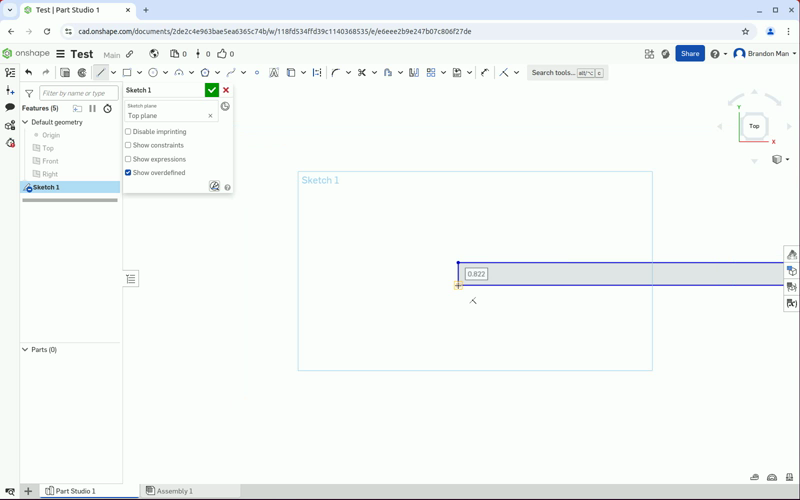
scroll(-6)
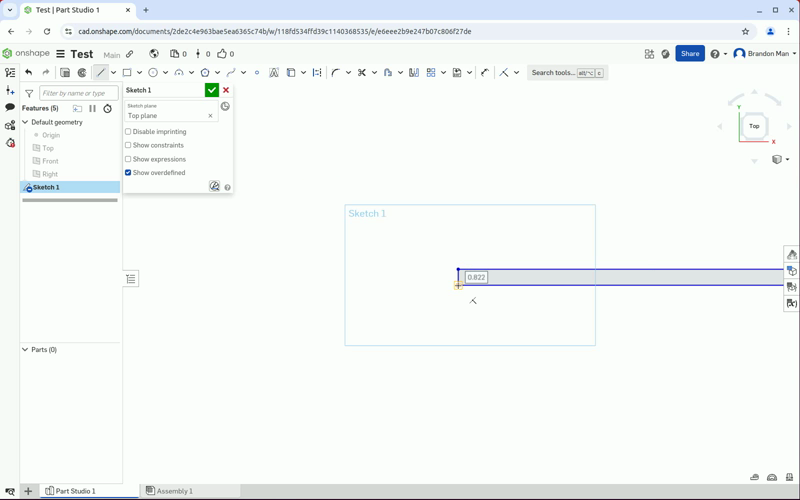
scroll(-6)
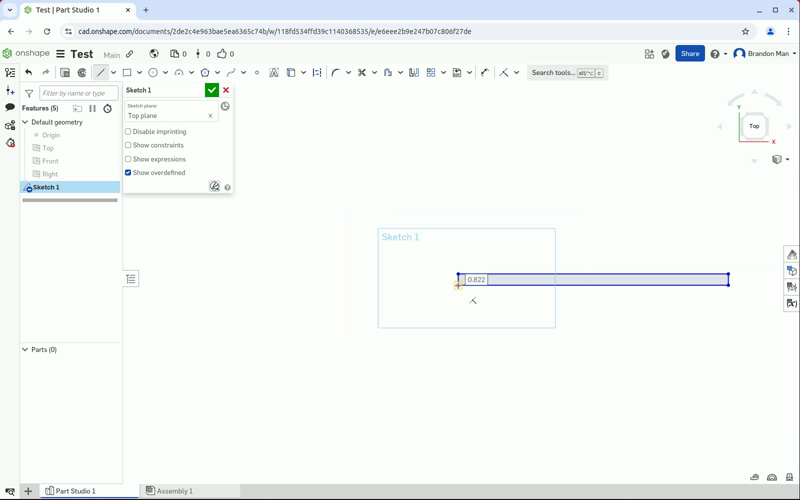
scroll(-6)
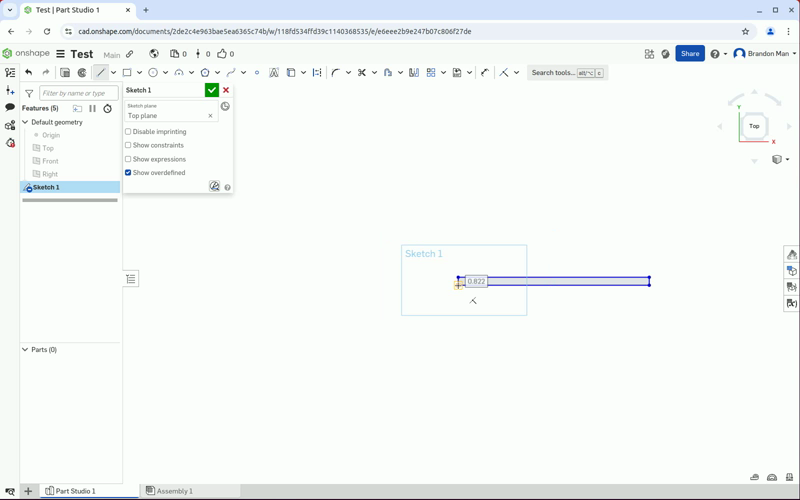
scroll(-6)
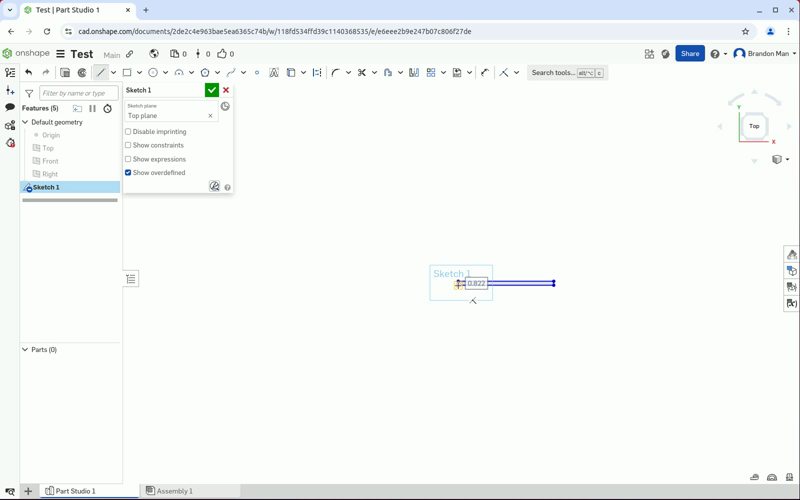
key(esc)
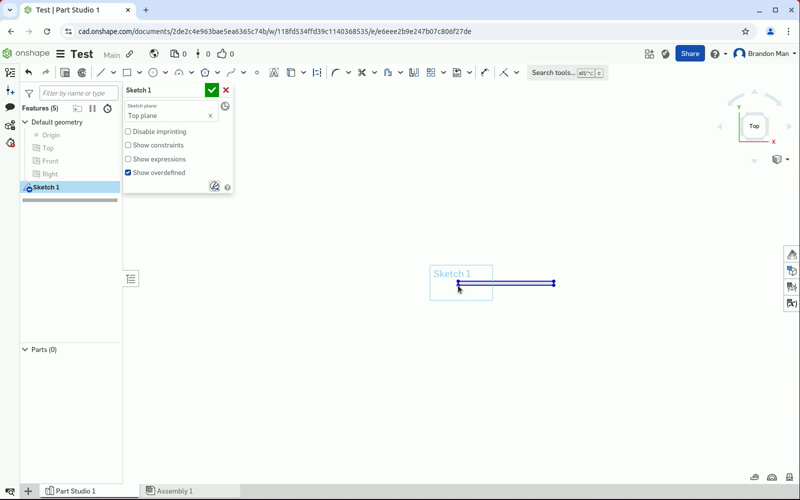
mouse_move(549, 283)
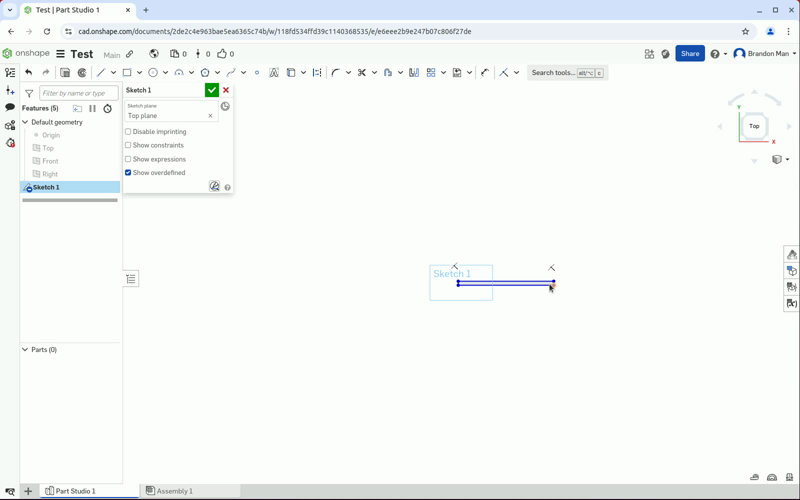
scroll(6)
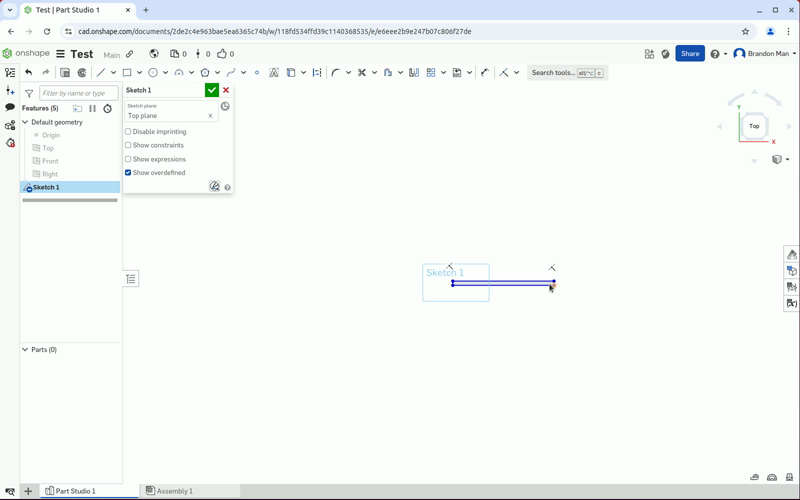
scroll(6)
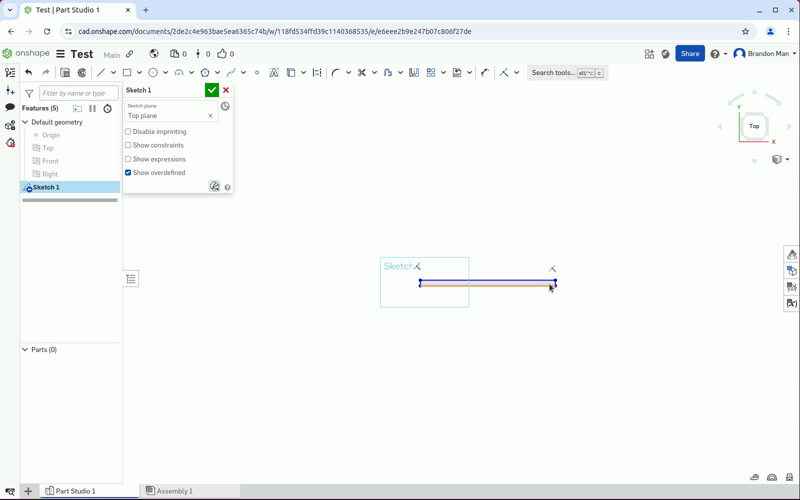
scroll(6)
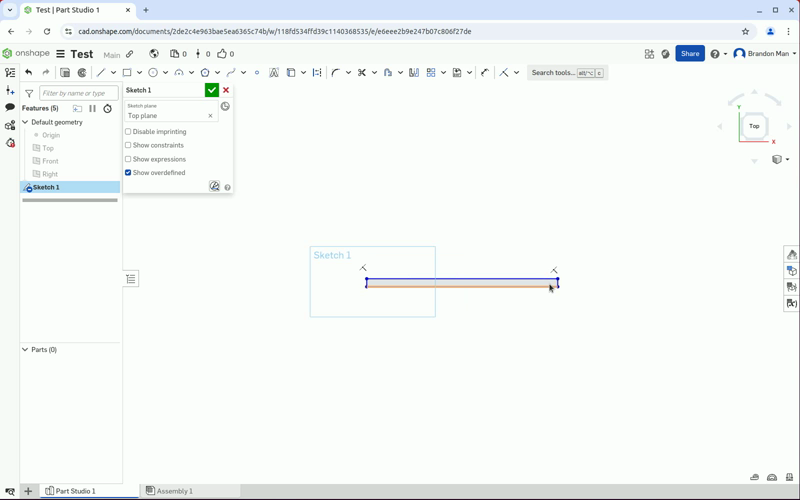
scroll(6)
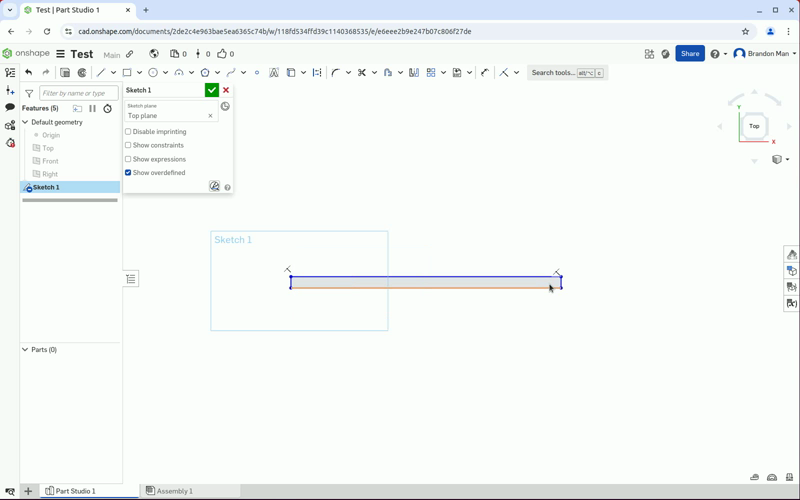
scroll(6)
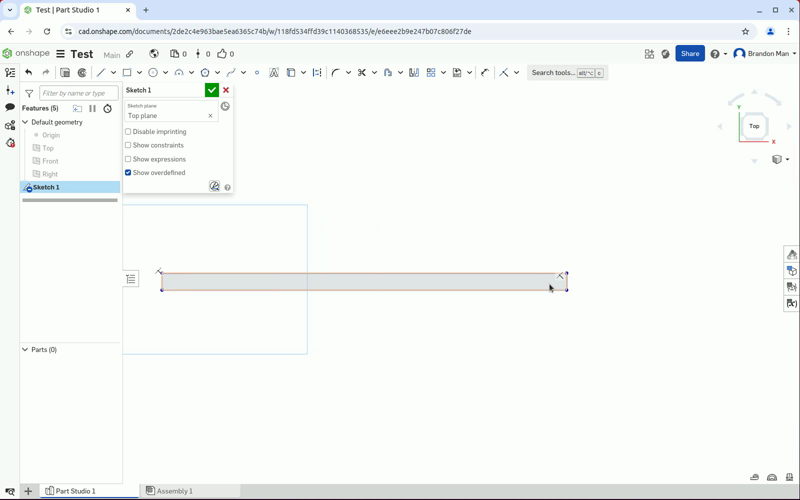
scroll(6)
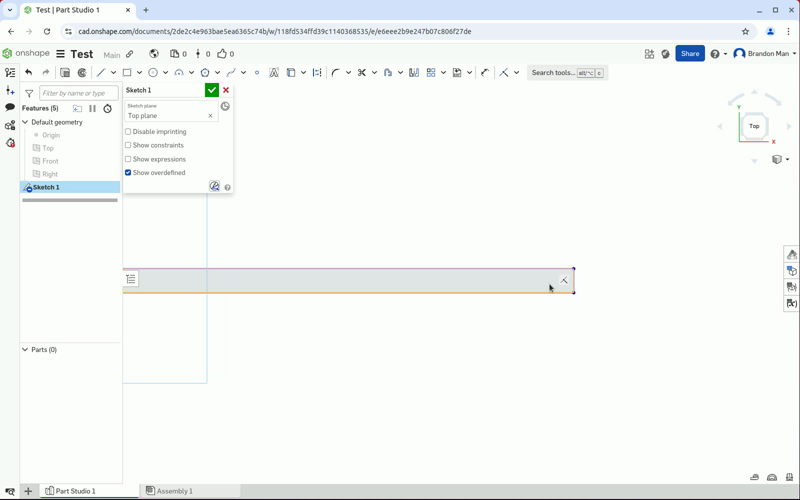
scroll(6)
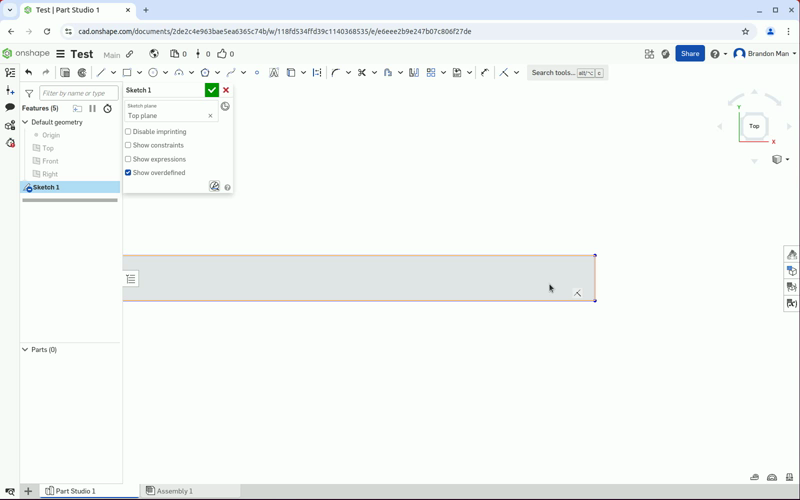
click(549, 283)
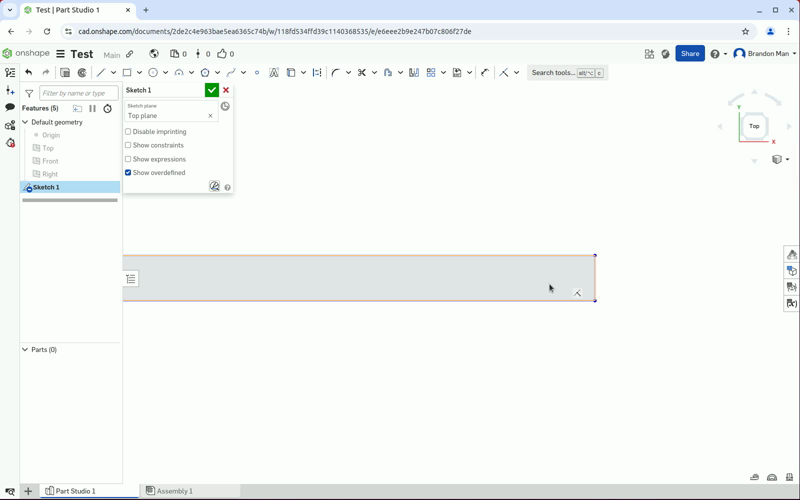
scroll(-6)
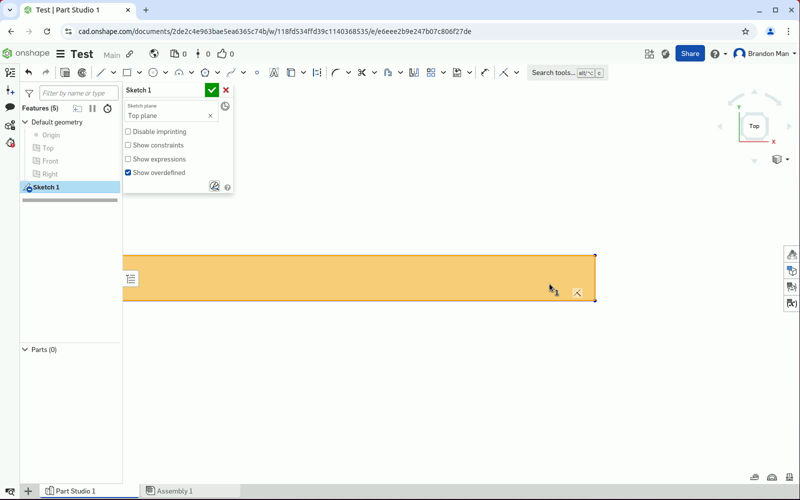
scroll(-6)
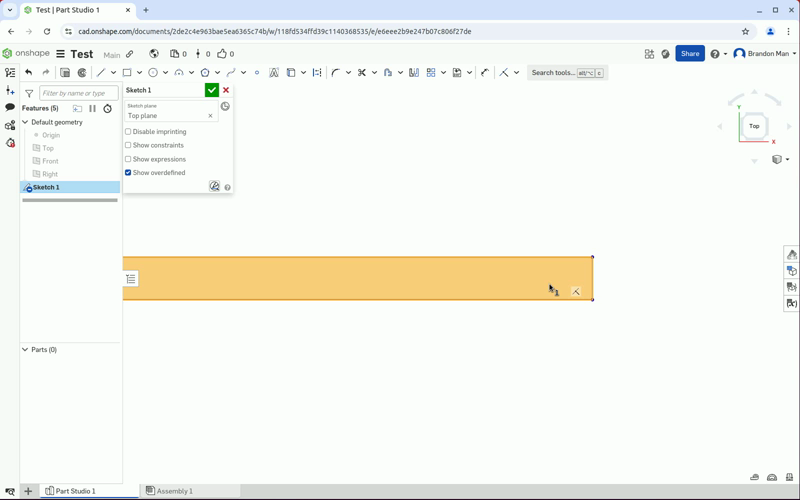
scroll(-6)
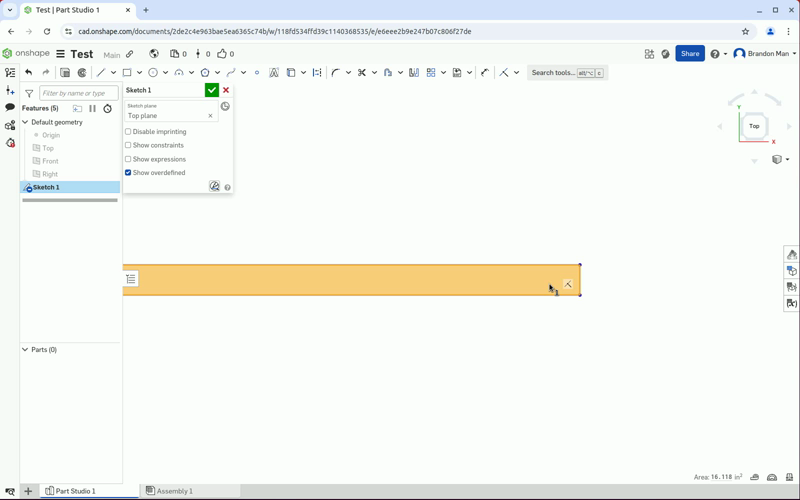
scroll(-6)
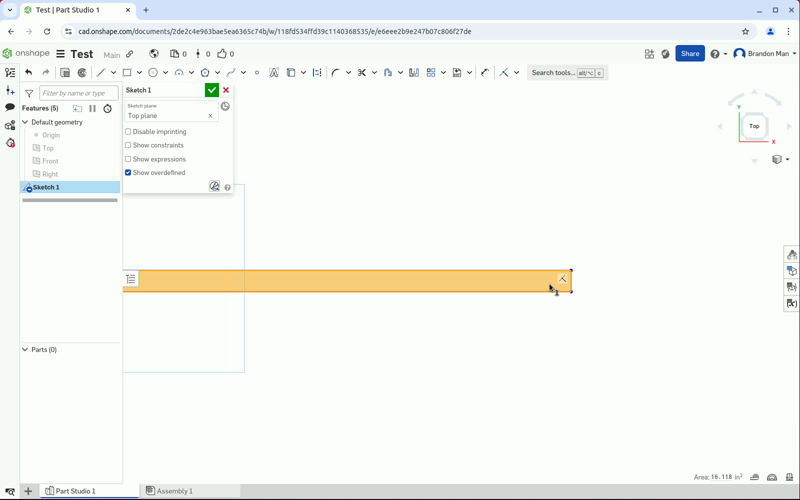
scroll(-6)
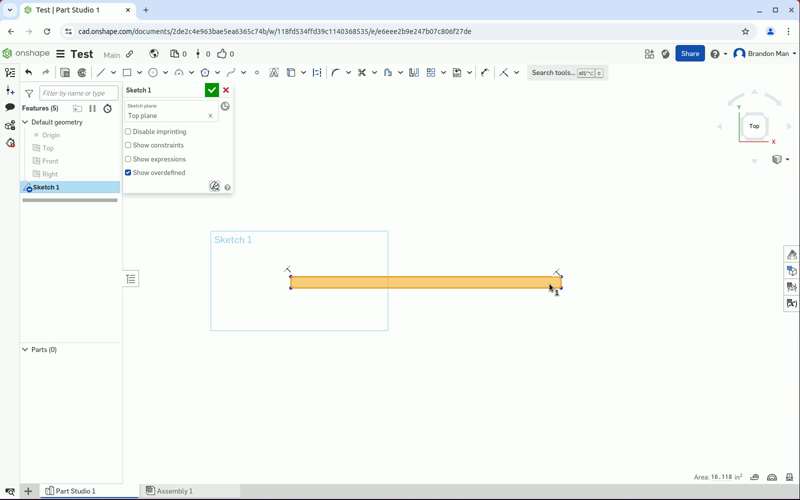
scroll(-6)
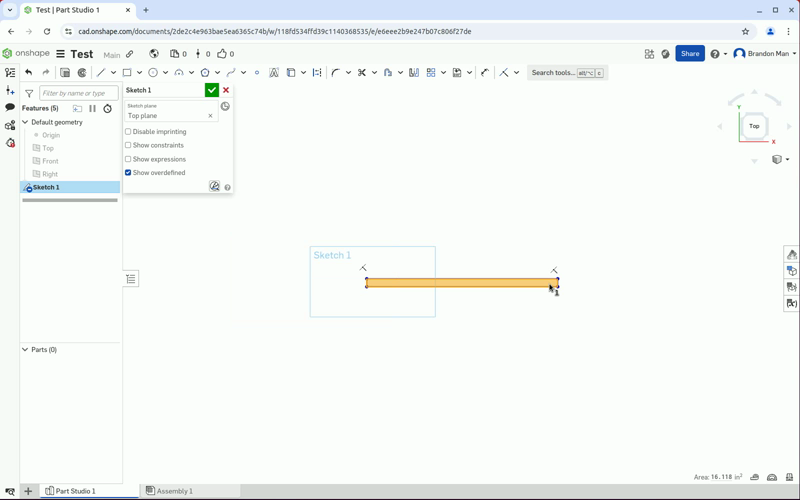
scroll(-6)
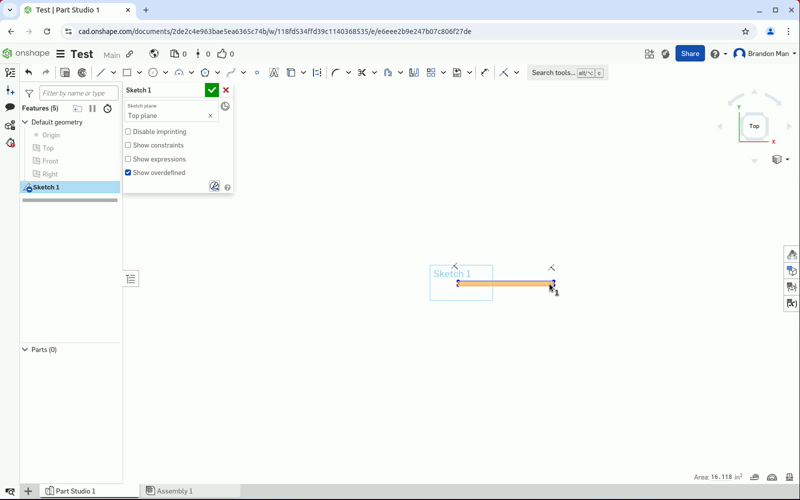
mouse_move(73, 352)
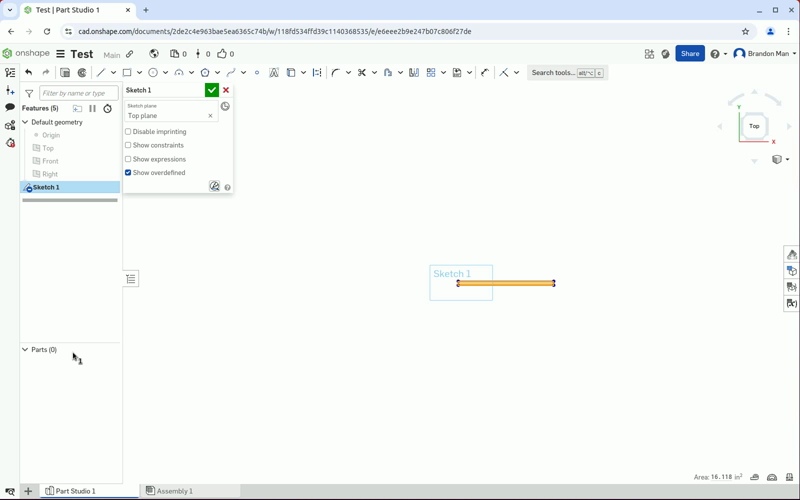
key(shift+y)
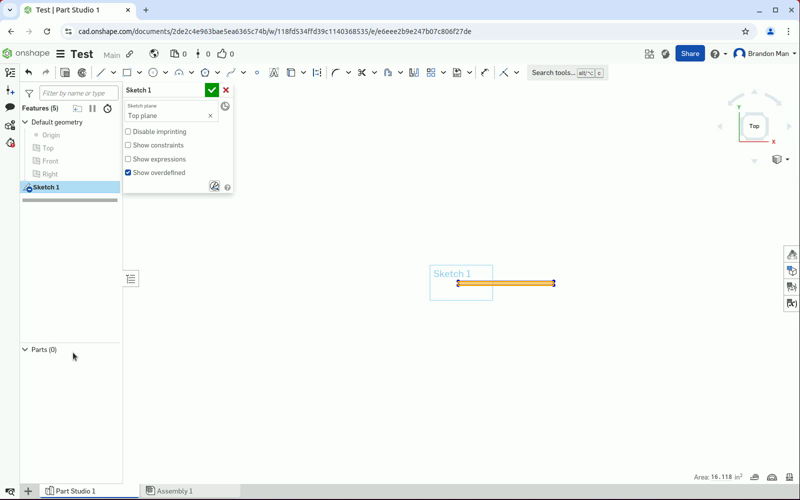
key(shift+e)
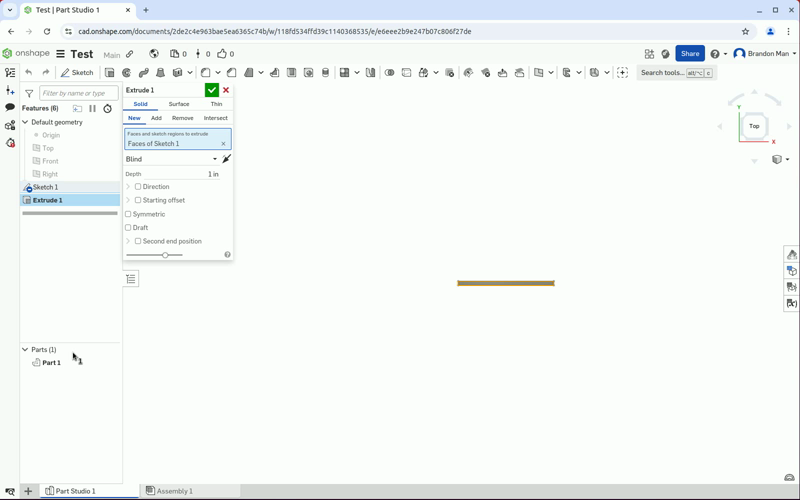
mouse_move(143, 106)
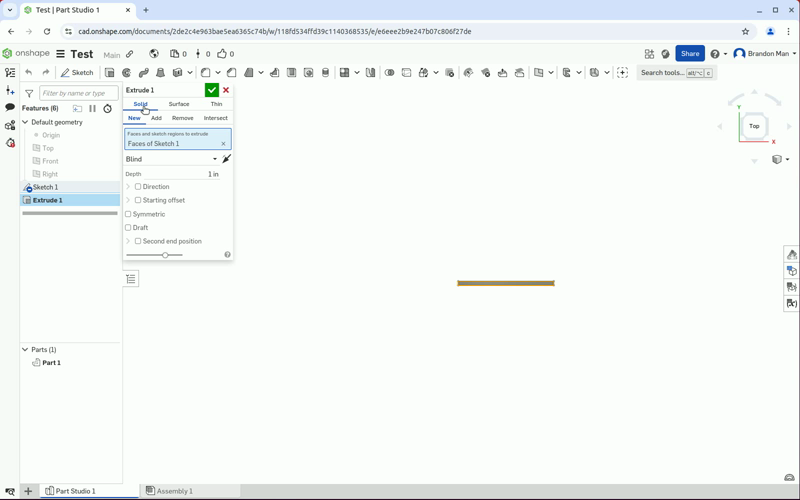
click(143, 106)
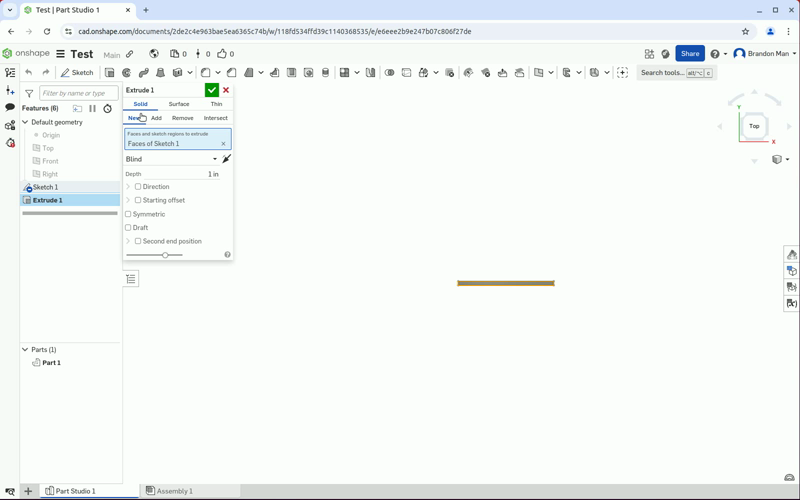
mouse_move(137, 120)
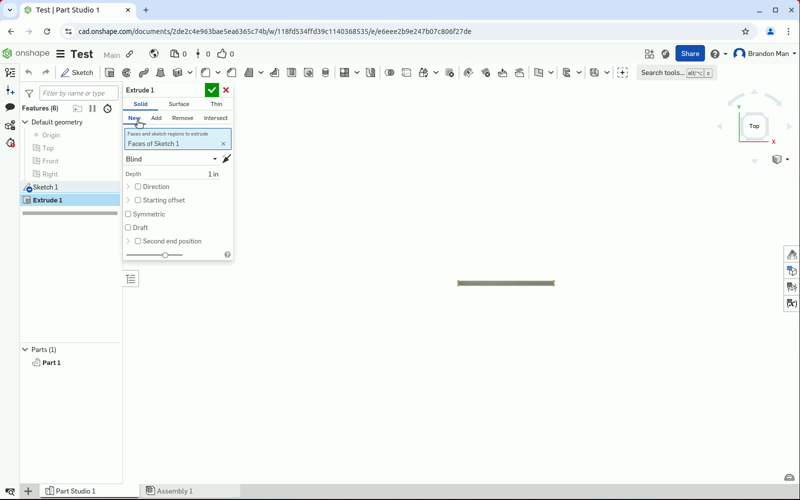
click(137, 120)
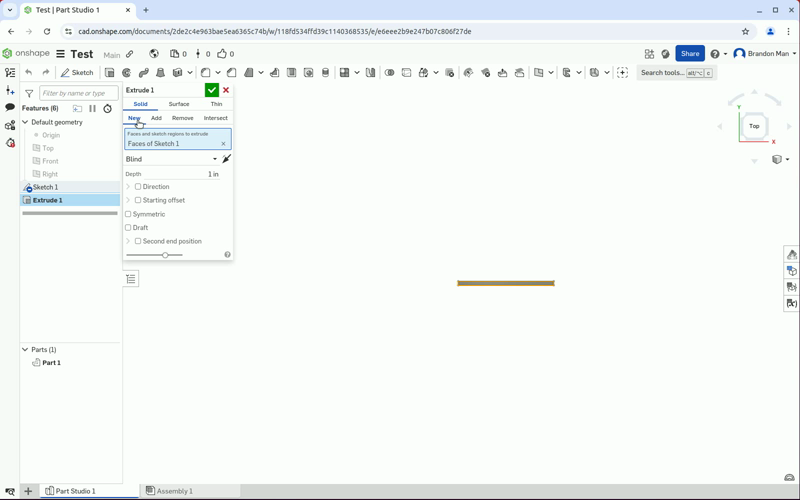
key(tab, 4)
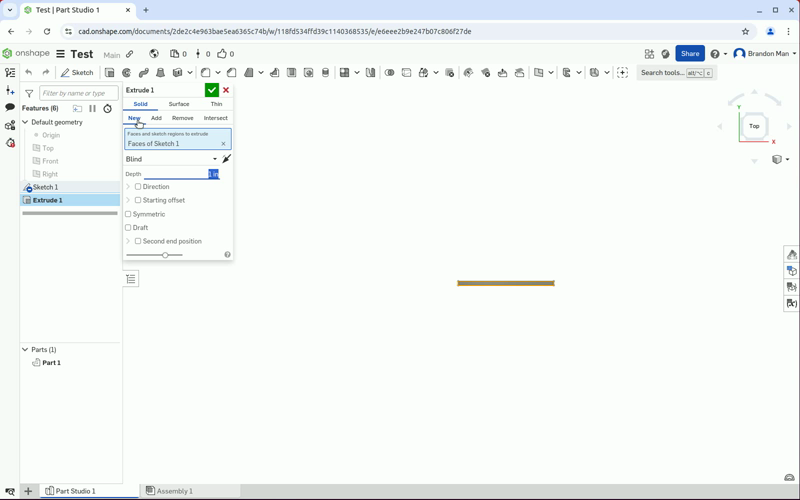
text(0.481)
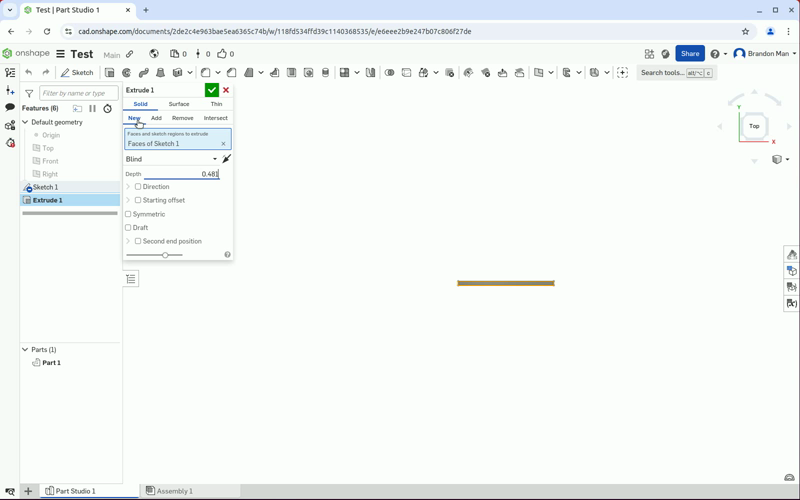
key(enter)
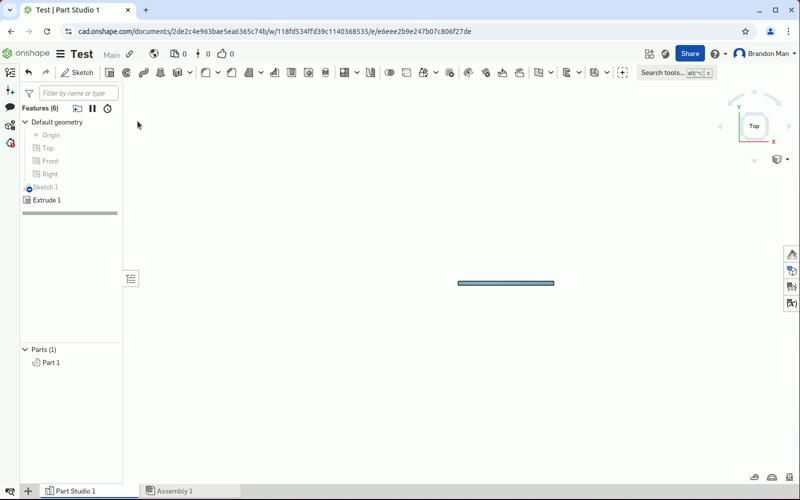
key(shift+h)
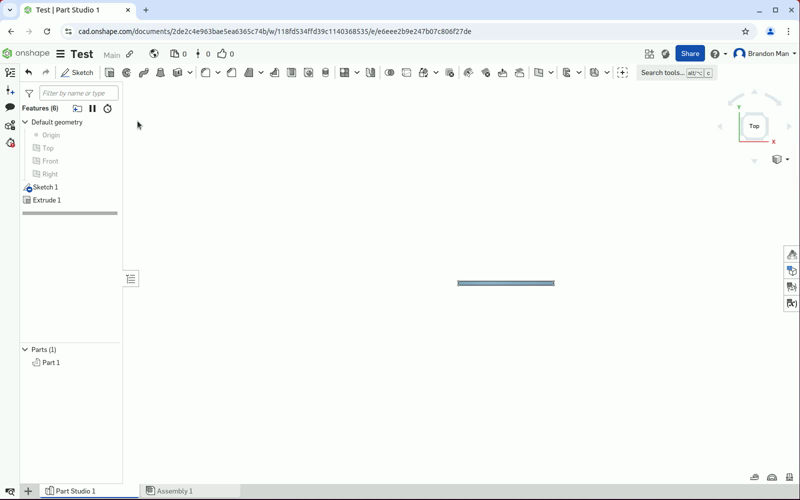
key(shift+h)
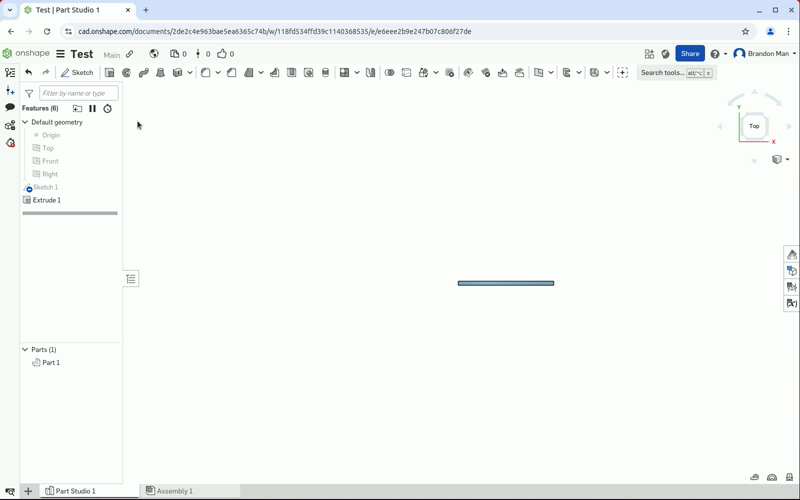
mouse_move(73, 189)
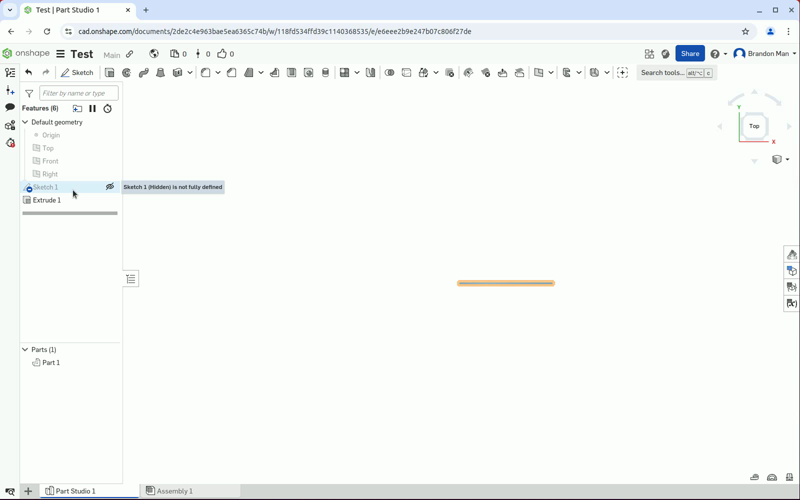
click(73, 189)
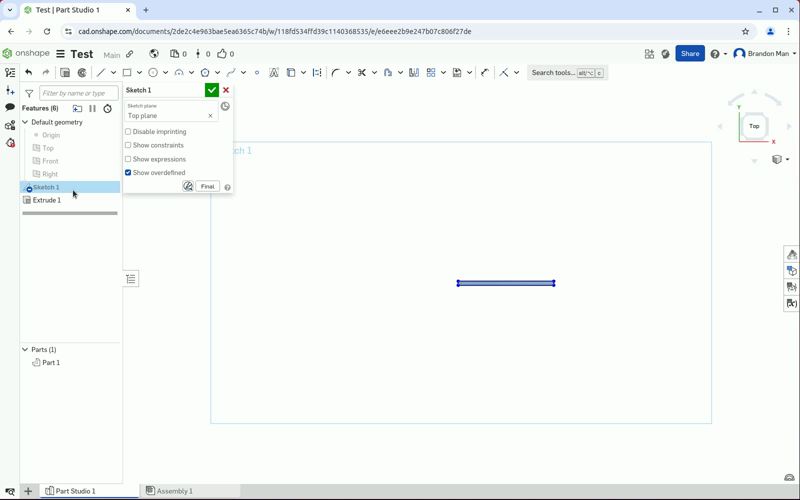
mouse_move(229, 92)
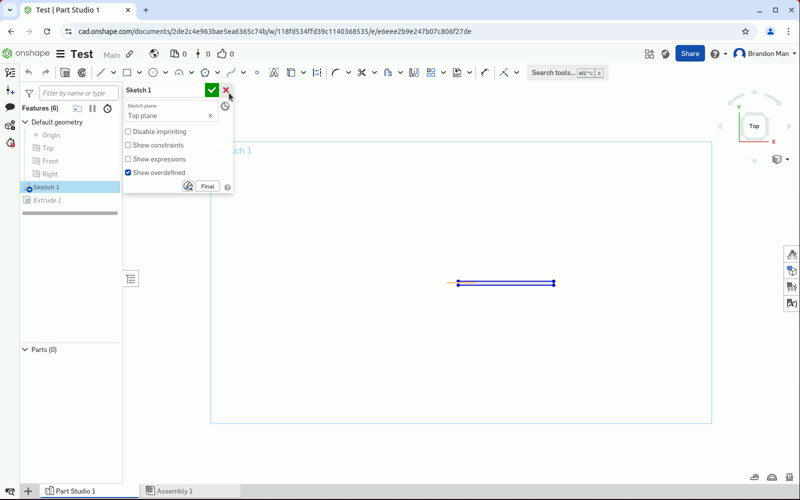
click(229, 92)
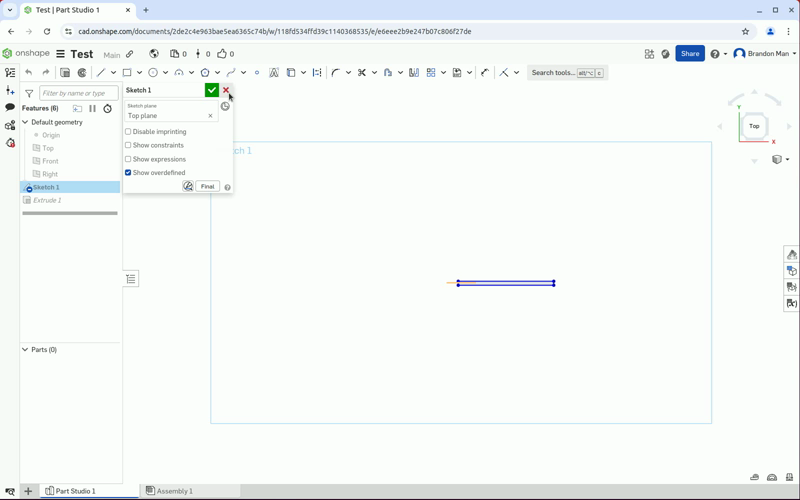
key(shift+s)
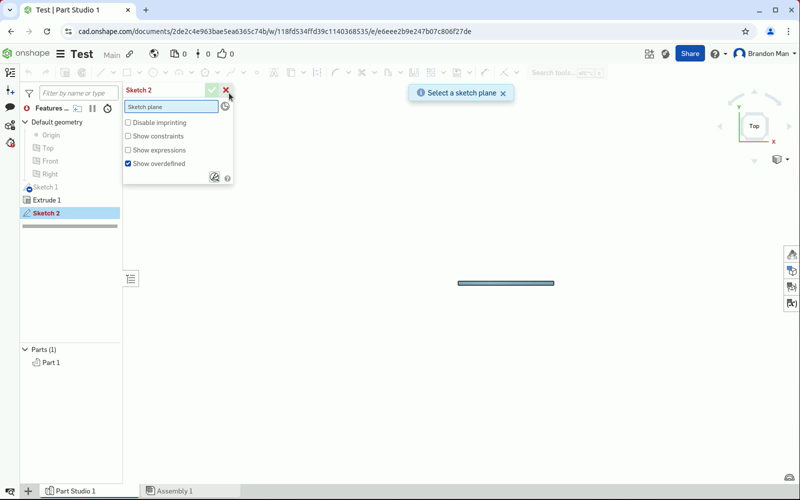
mouse_move(73, 150)
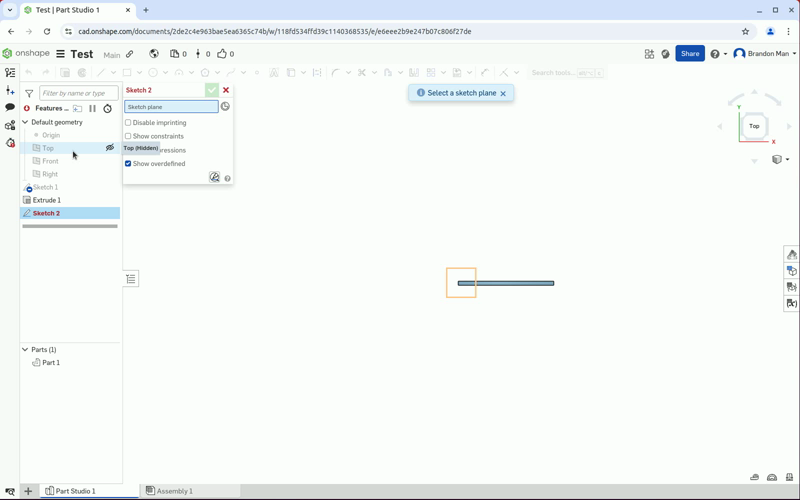
click(73, 150)
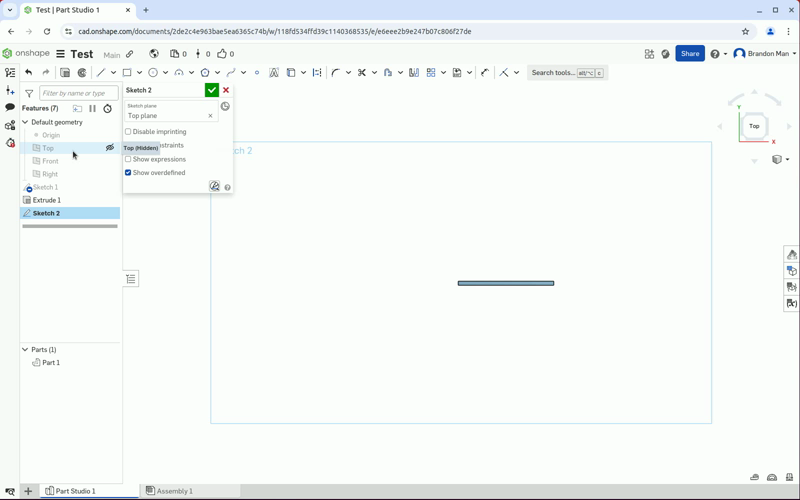
mouse_move(73, 352)
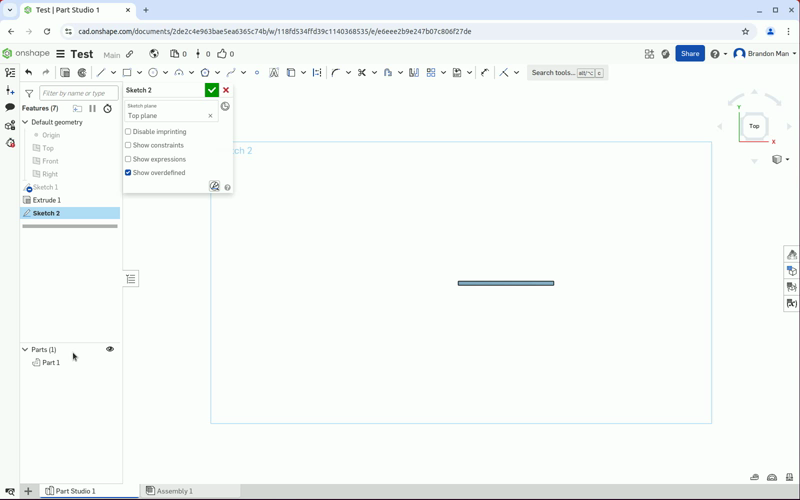
key(y)
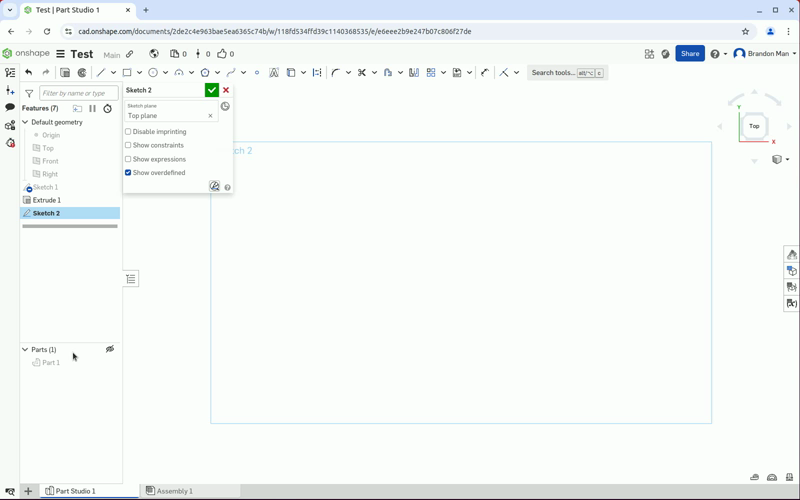
key(l)
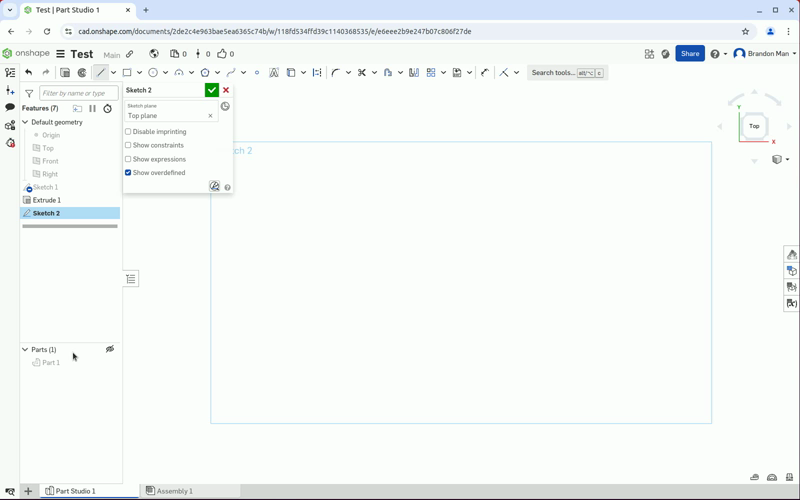
key_down(shift)
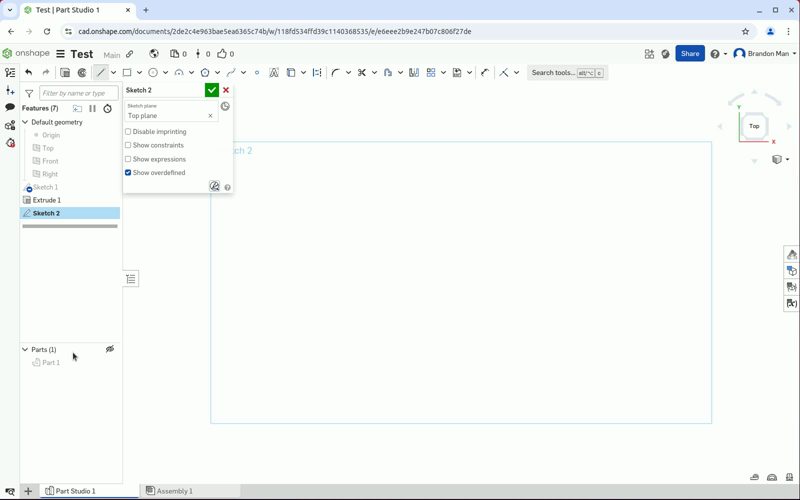
mouse_move(458, 174)
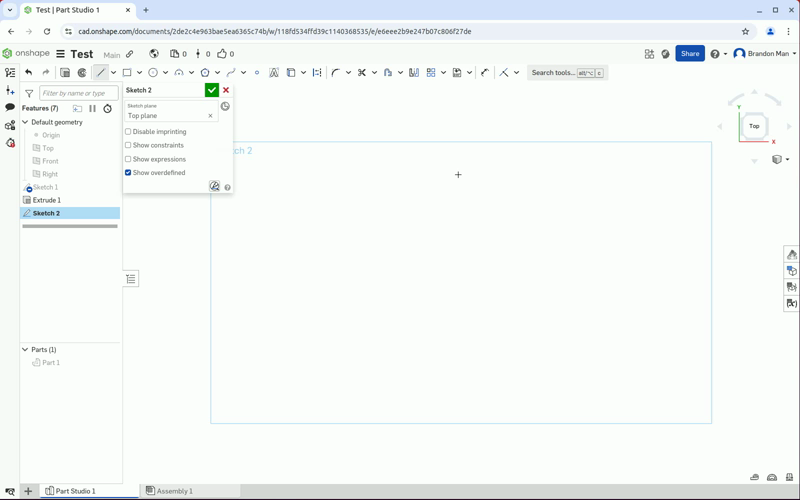
click(458, 174)
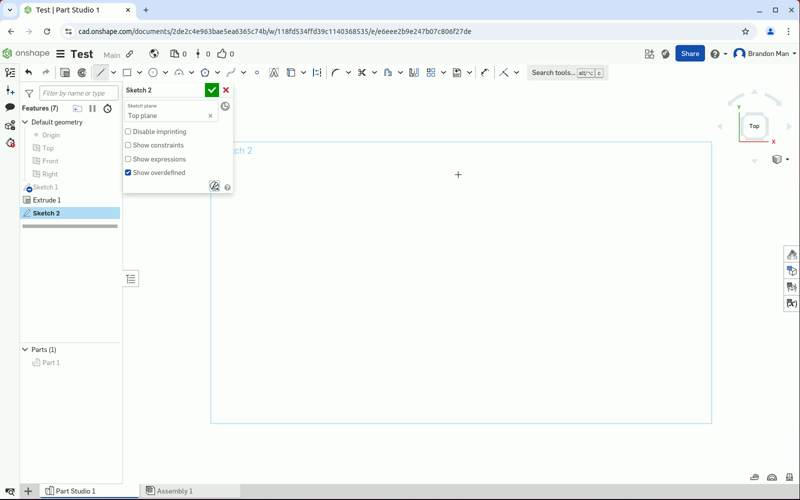
key_up(shift)
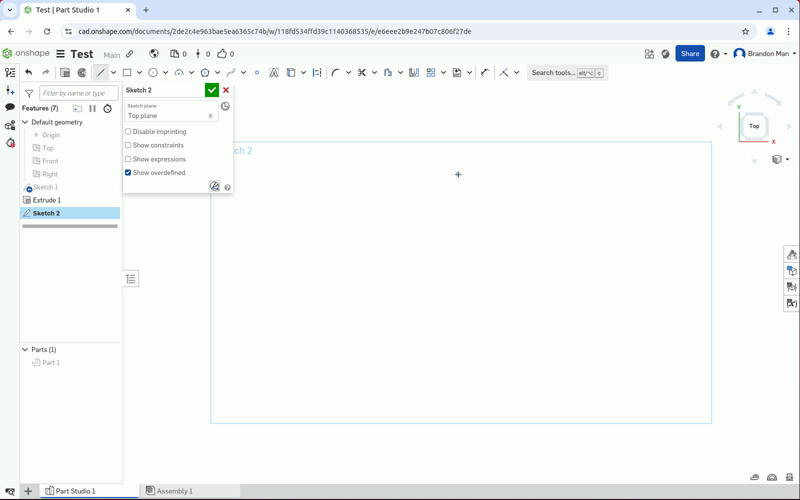
key_down(shift)
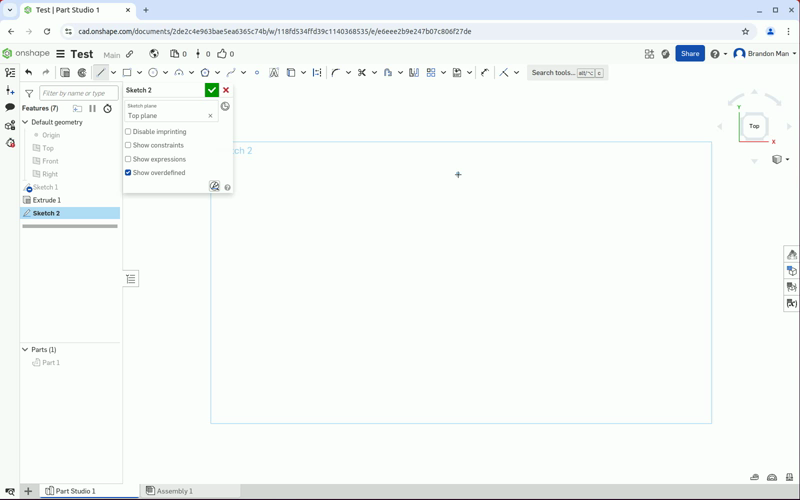
mouse_move(553, 174)
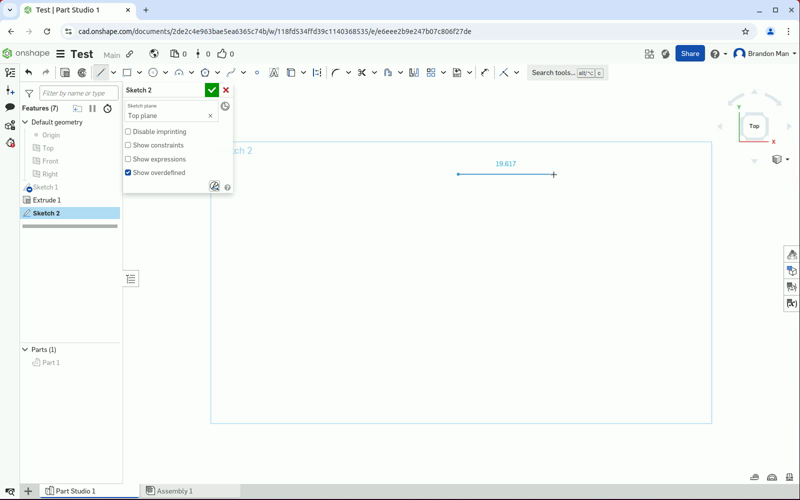
click(553, 174)
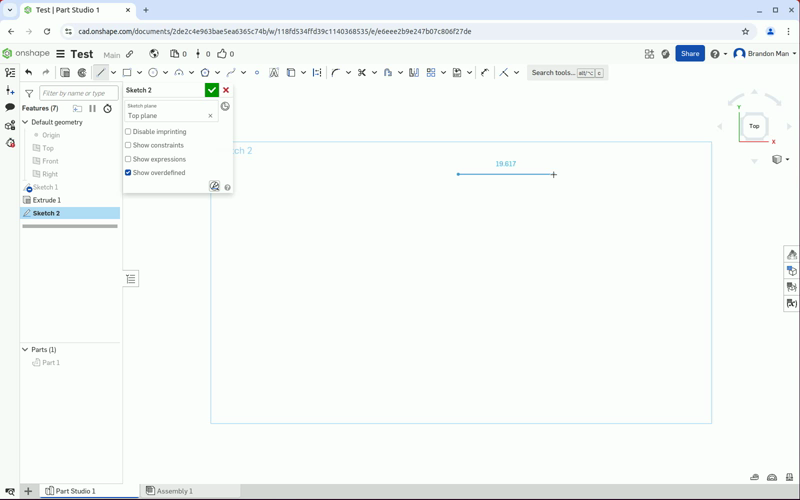
key_up(shift)
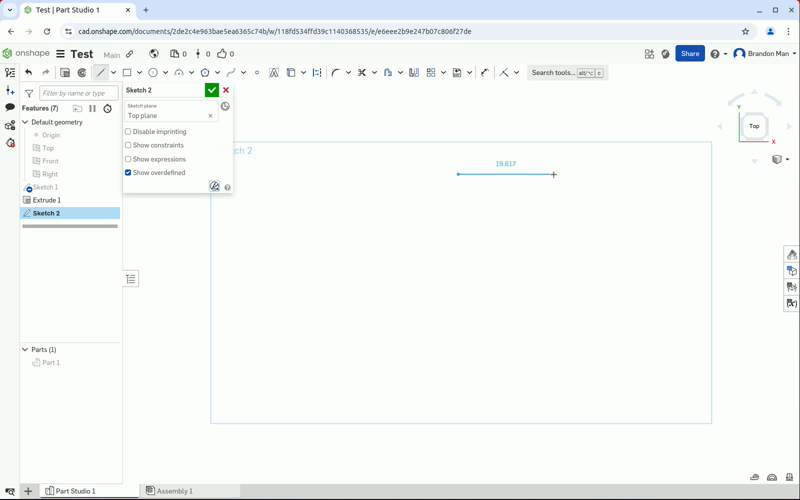
key_down(shift)
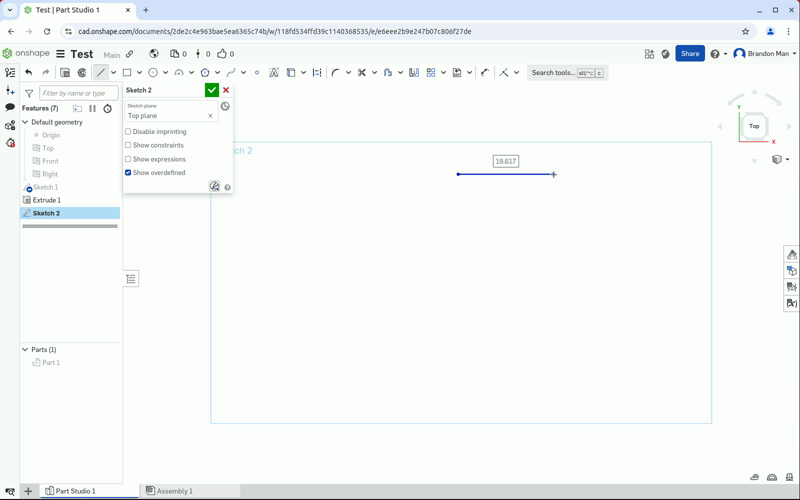
mouse_move(583, 174)
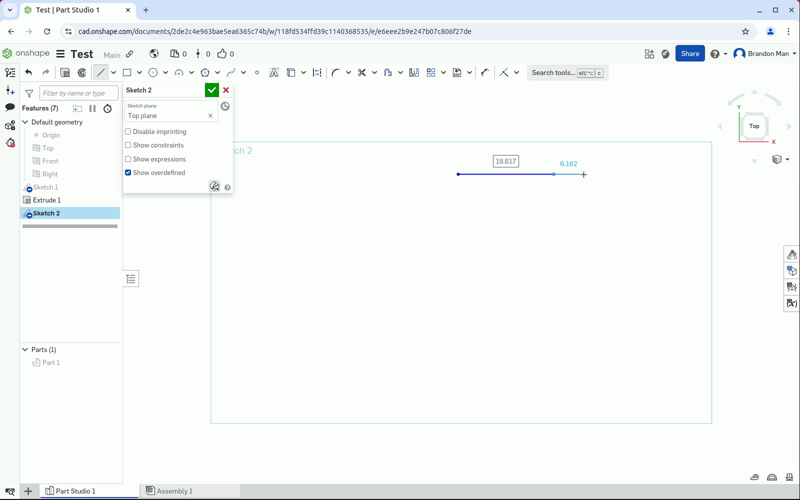
mouse_move(553, 169)
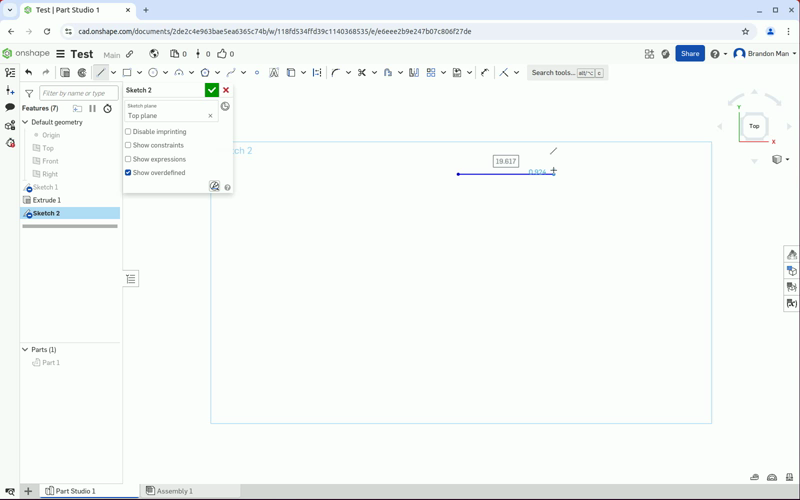
scroll(6)
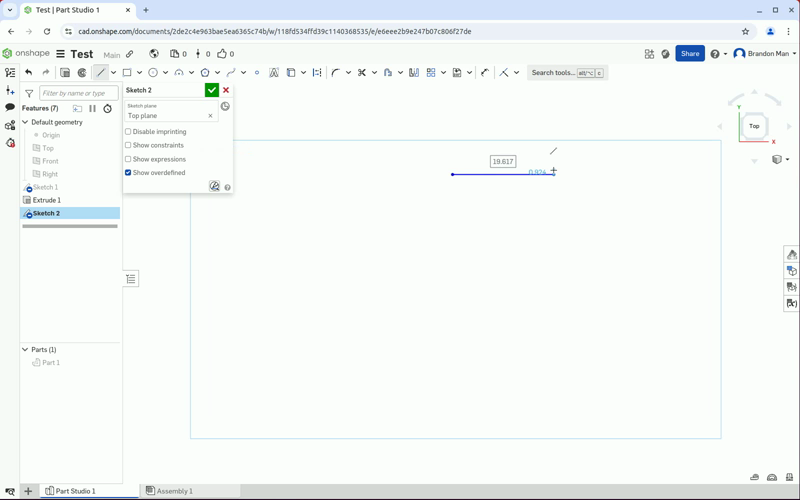
scroll(6)
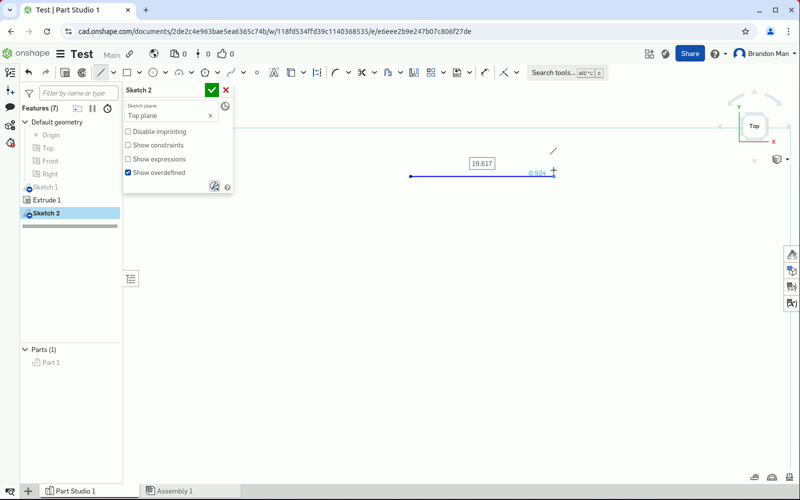
scroll(6)
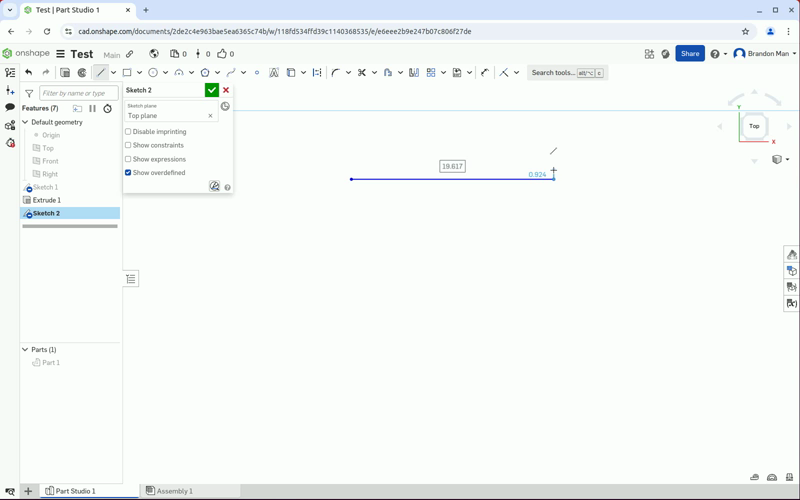
scroll(6)
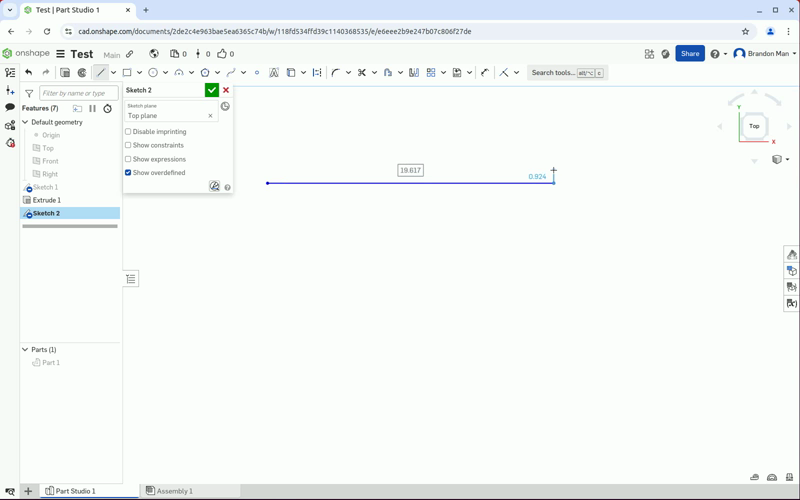
scroll(6)
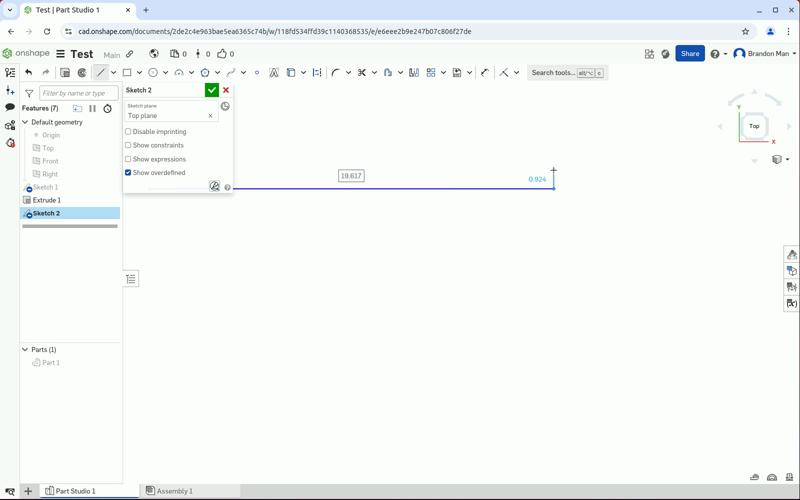
scroll(6)
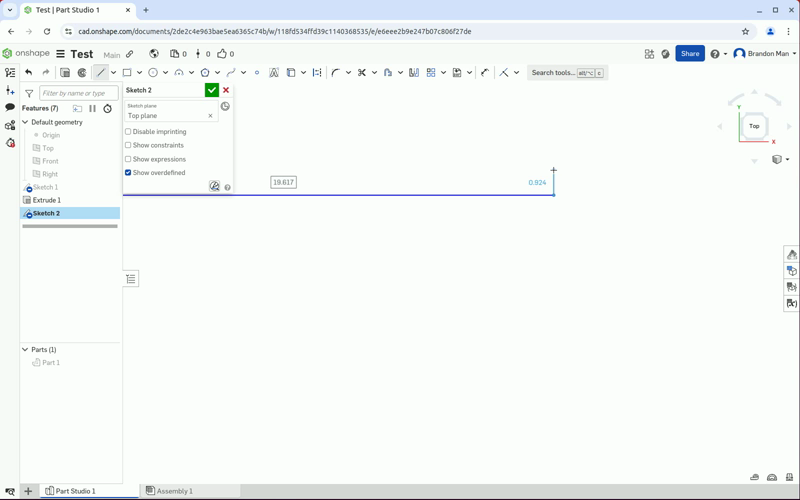
scroll(6)
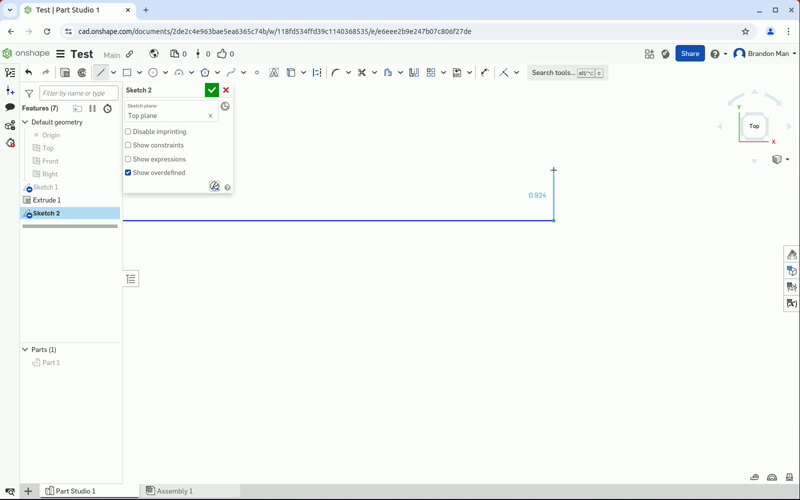
click(553, 169)
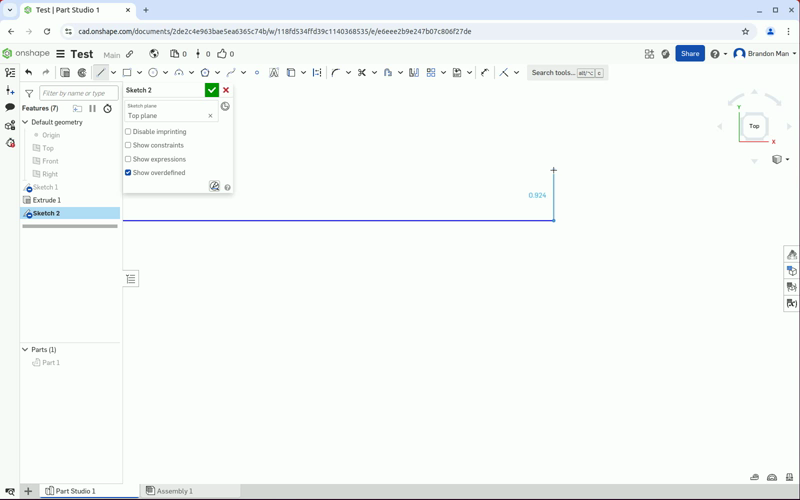
scroll(-6)
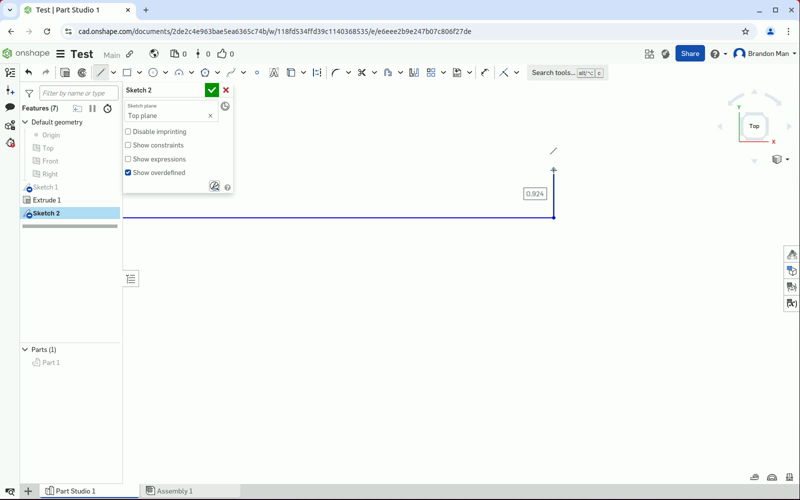
scroll(-6)
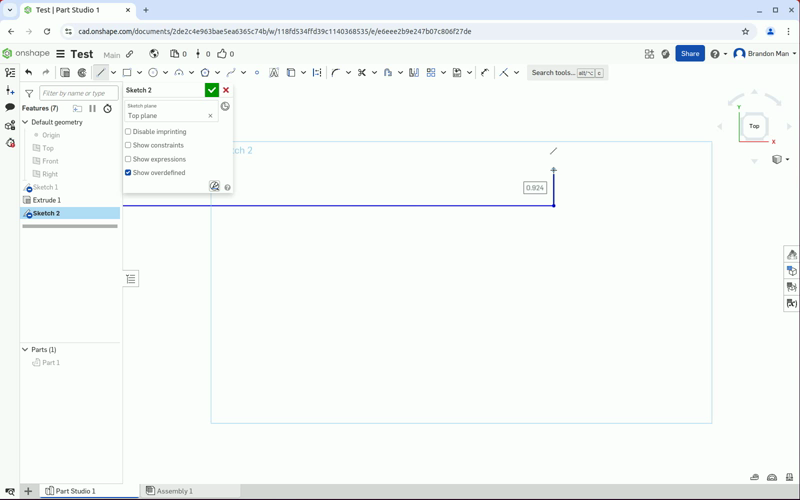
scroll(-6)
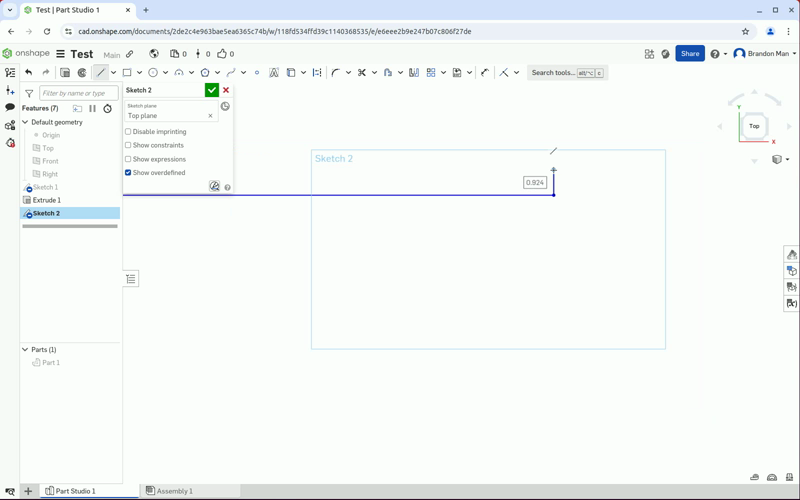
scroll(-6)
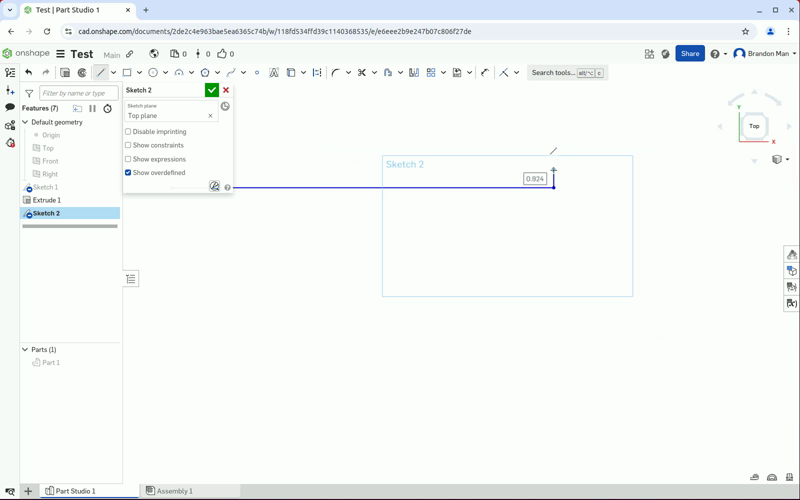
scroll(-6)
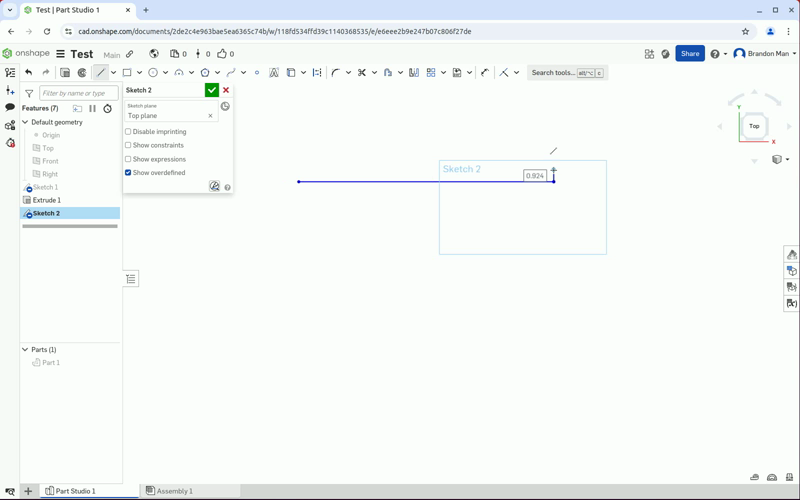
scroll(-6)
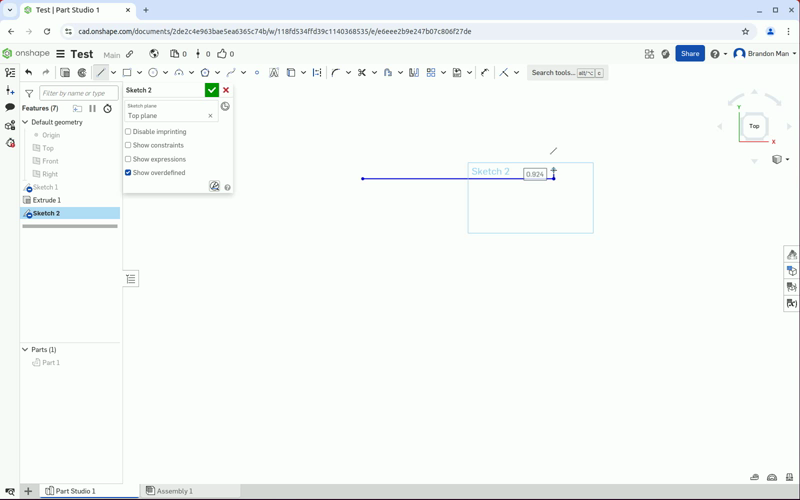
scroll(-6)
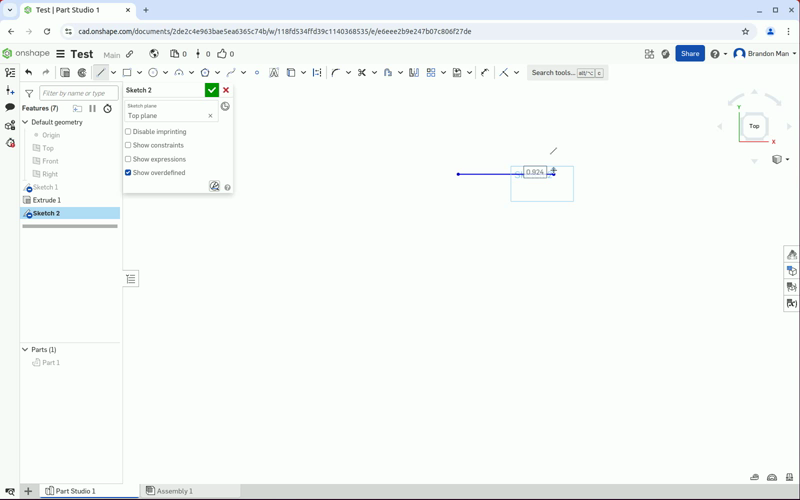
key_up(shift)
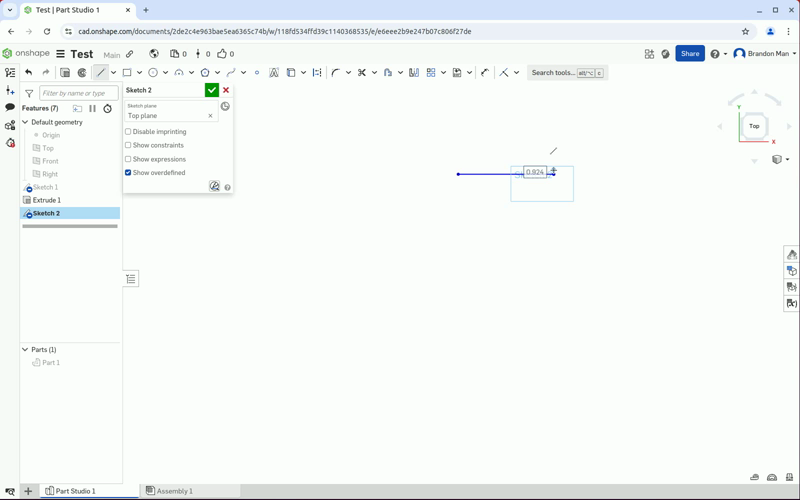
key_down(shift)
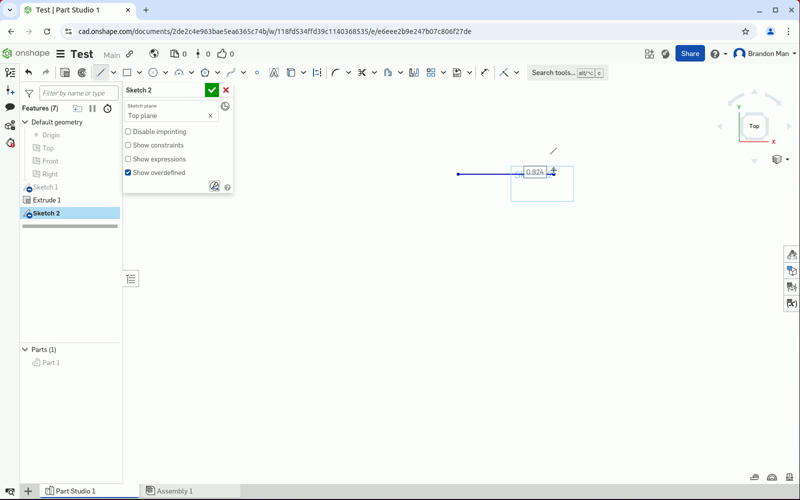
mouse_move(458, 169)
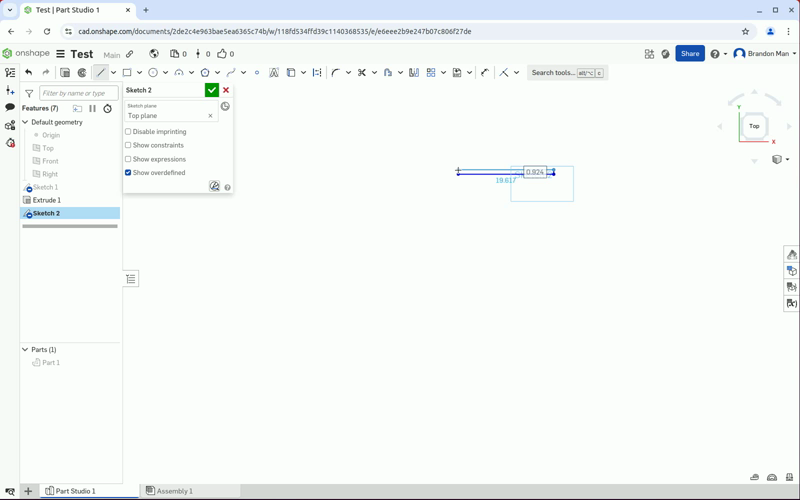
scroll(6)
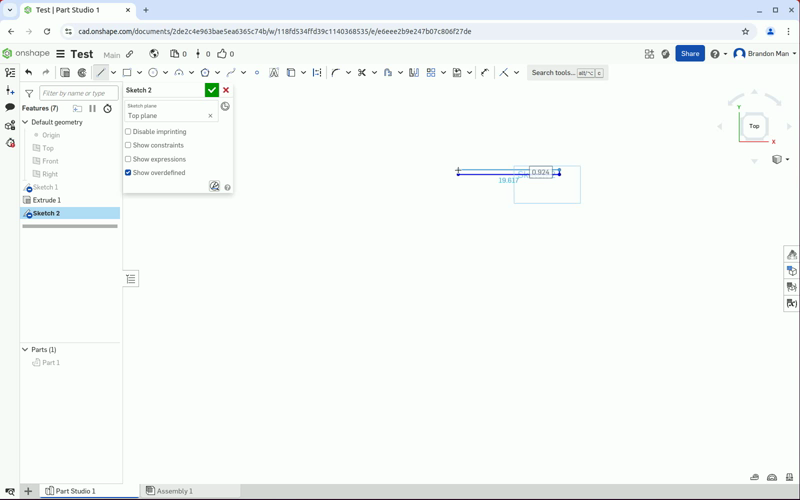
scroll(6)
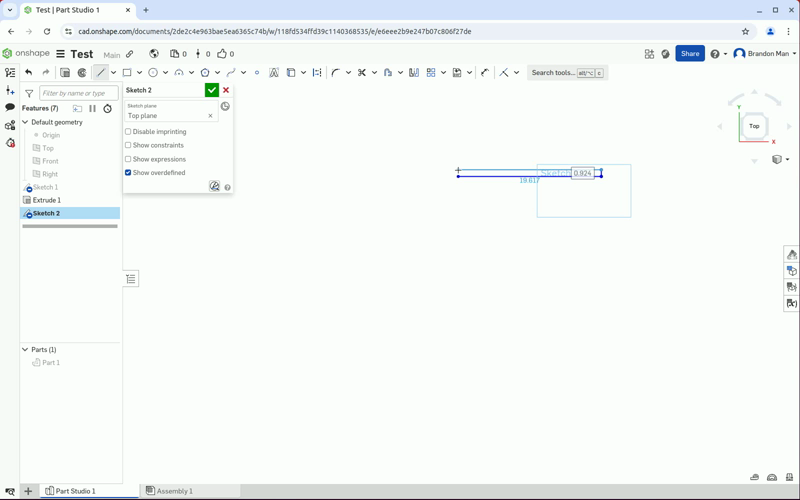
scroll(6)
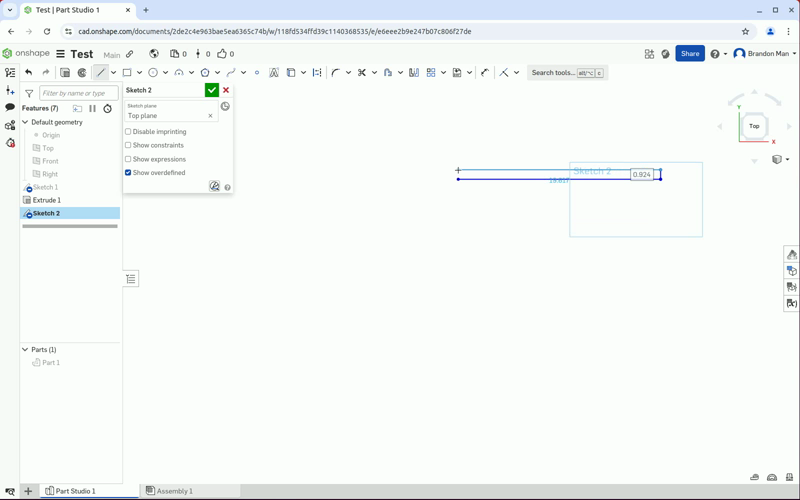
scroll(6)
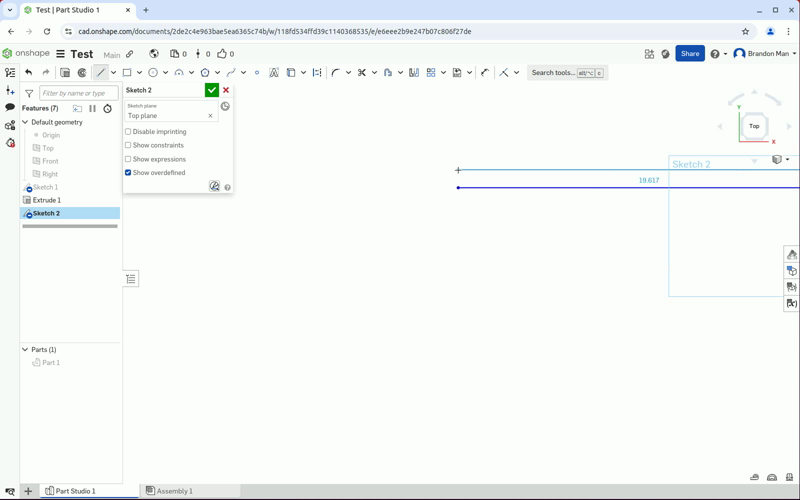
scroll(6)
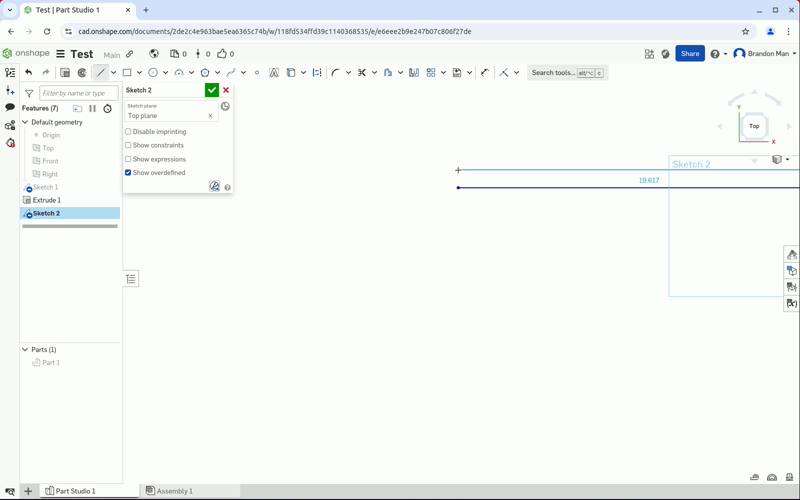
scroll(6)
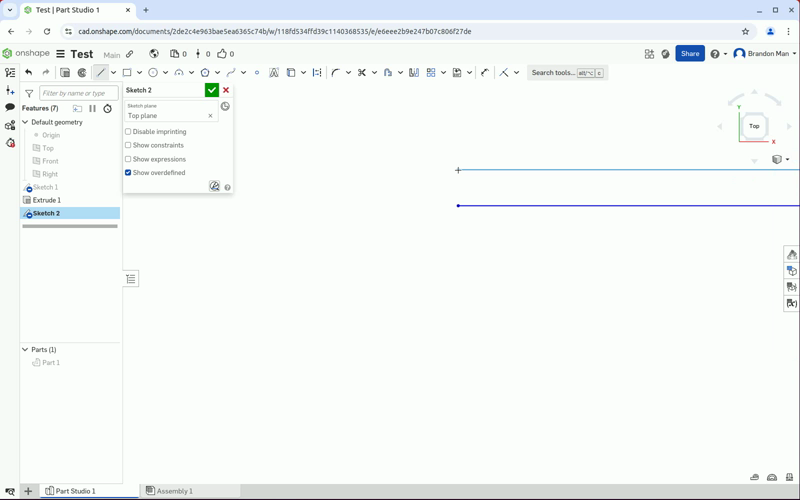
scroll(6)
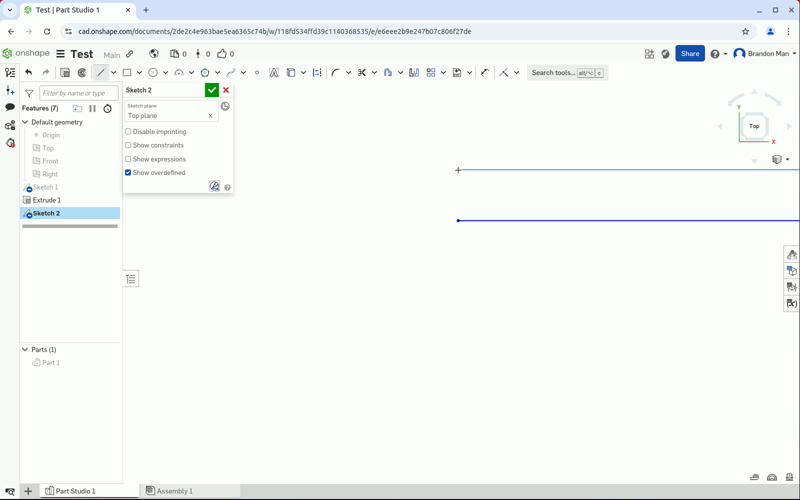
click(458, 169)
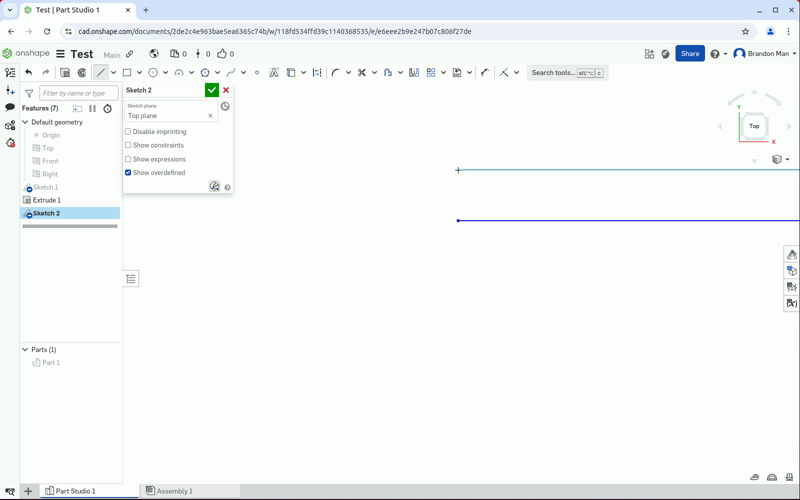
scroll(-6)
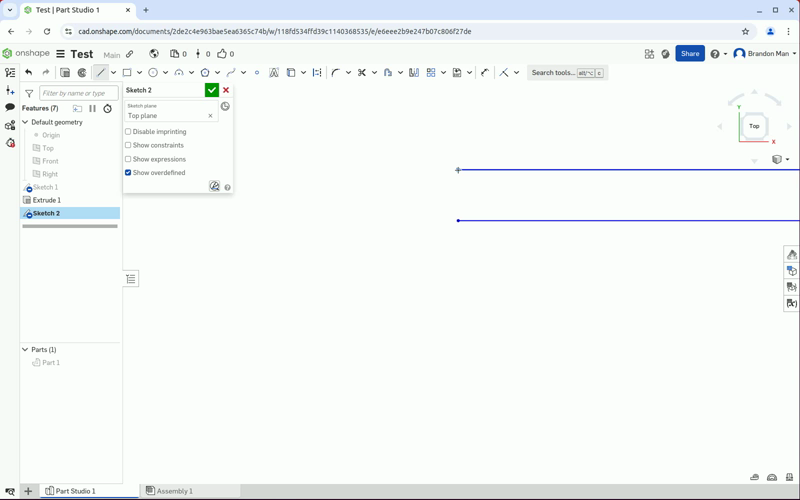
scroll(-6)
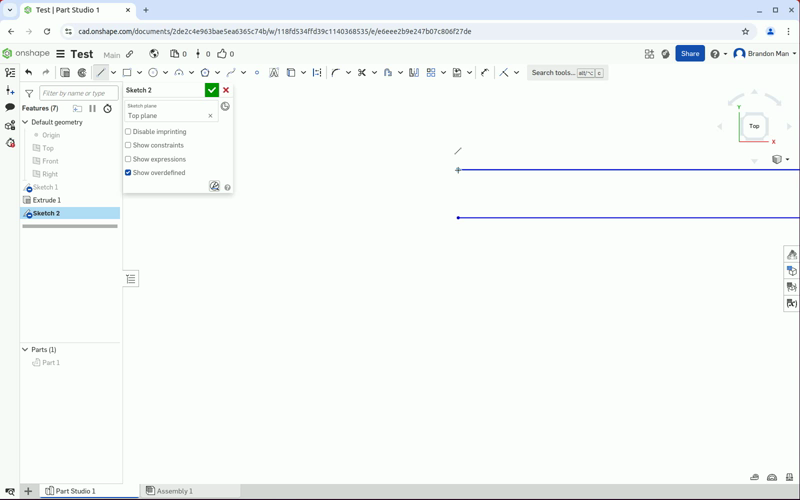
scroll(-6)
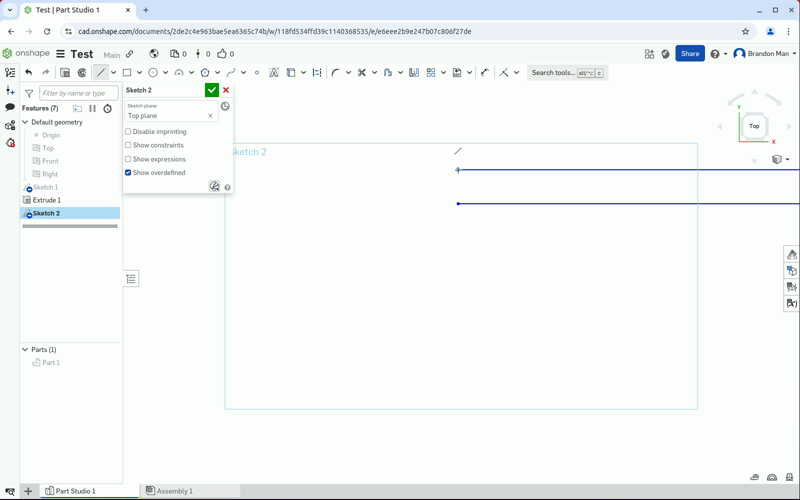
scroll(-6)
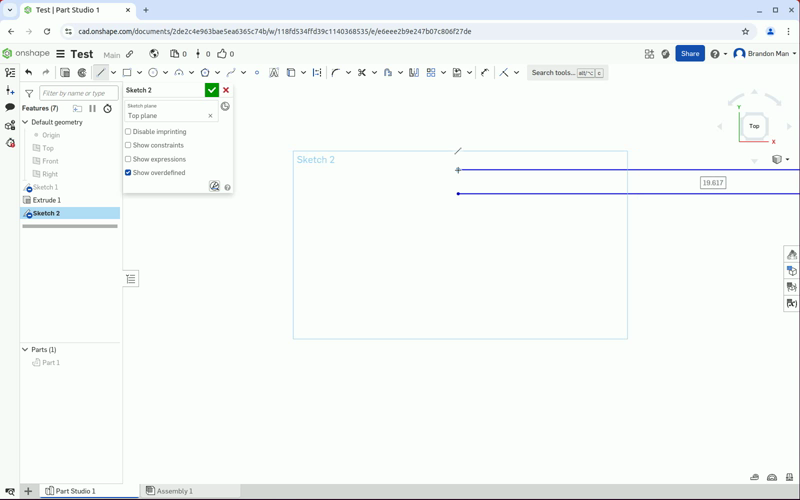
scroll(-6)
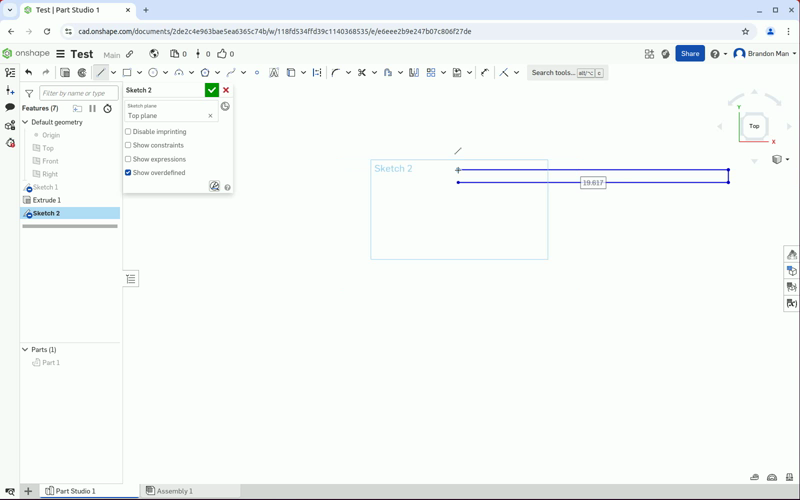
scroll(-6)
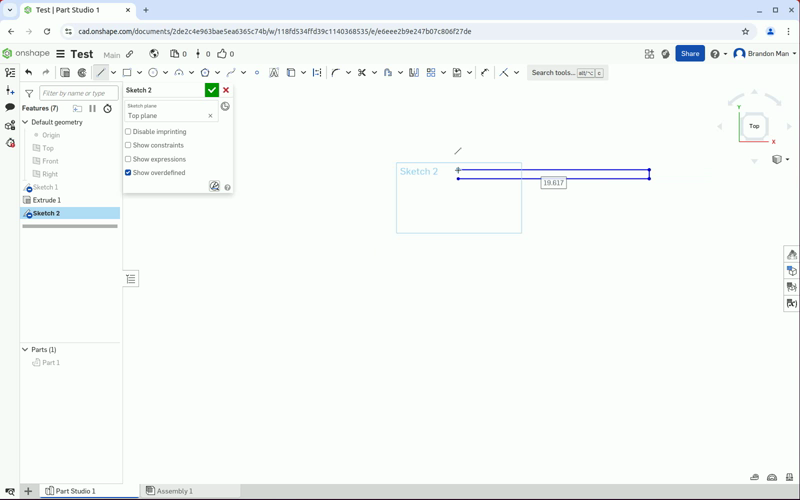
scroll(-6)
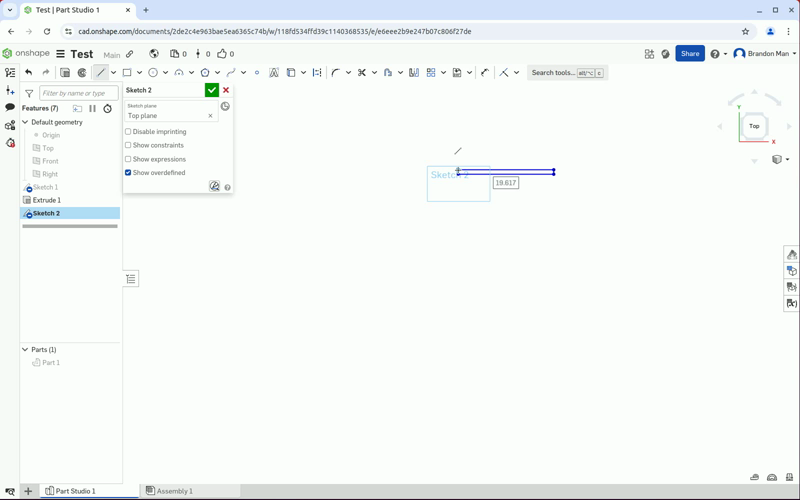
key_up(shift)
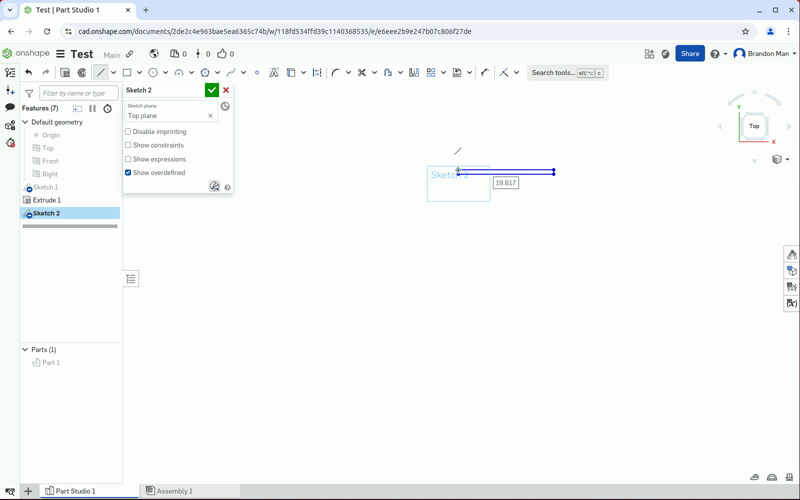
mouse_move(488, 169)
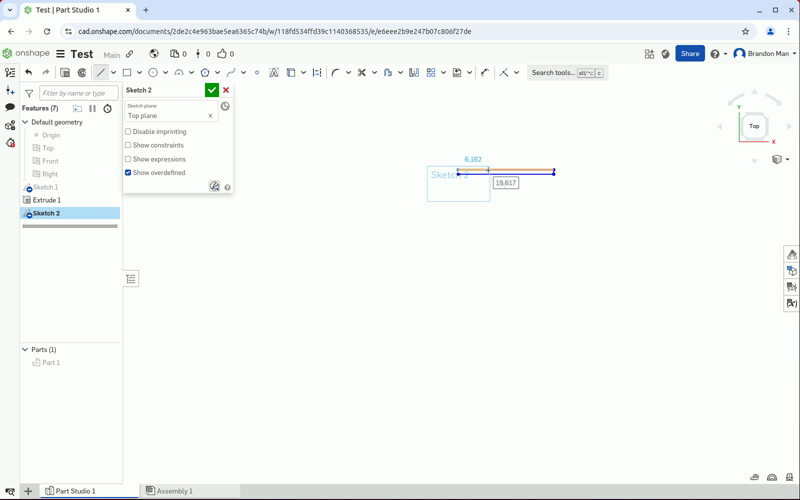
key_down(shift)
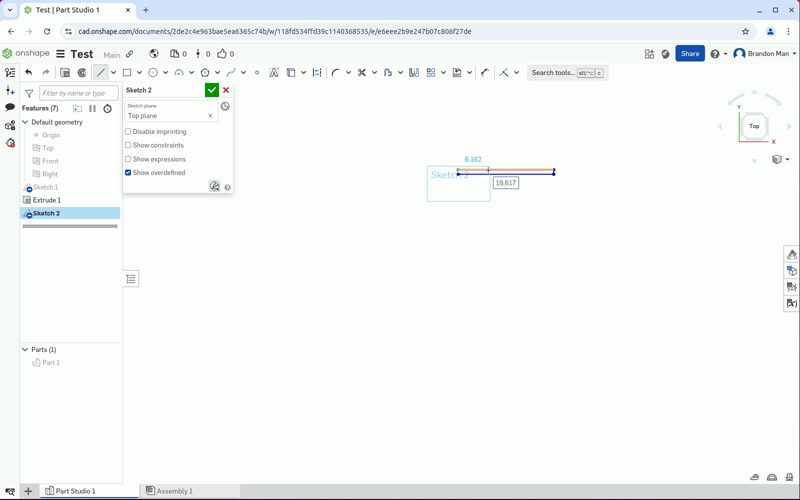
mouse_move(458, 174)
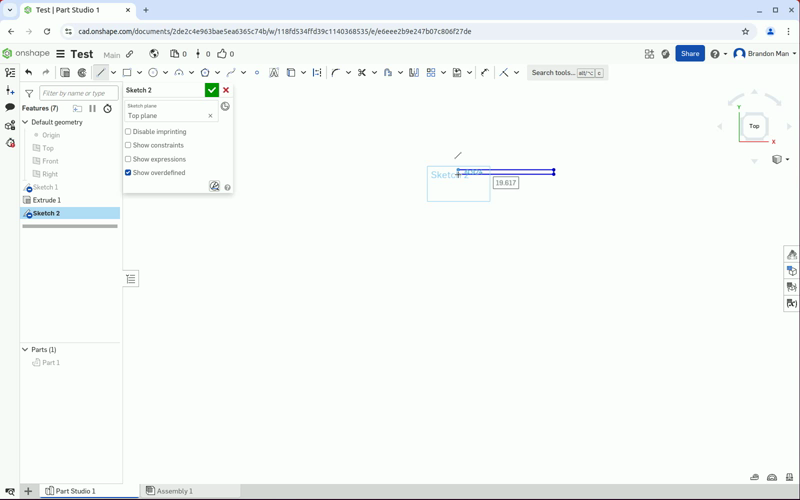
scroll(6)
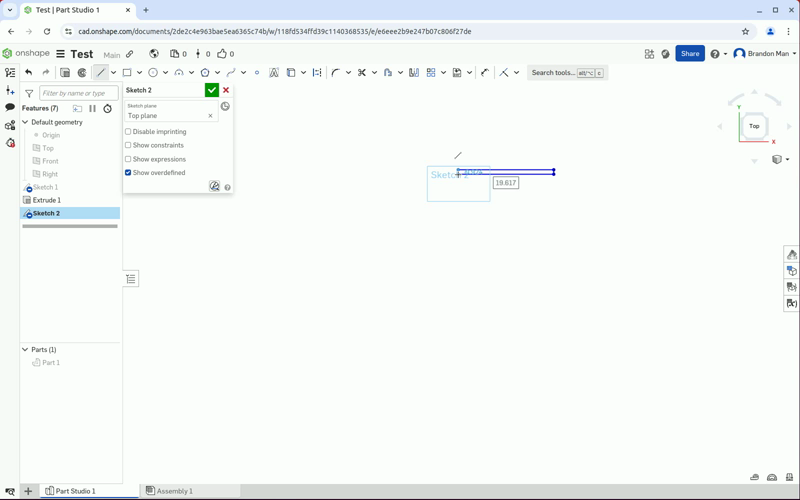
scroll(6)
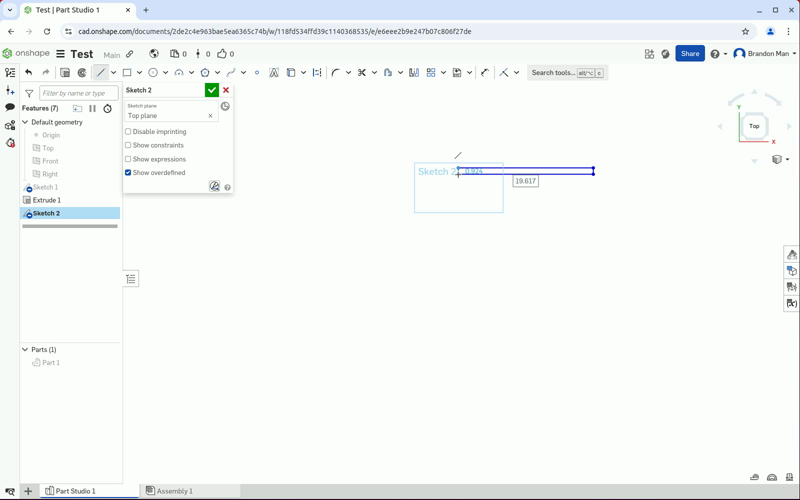
scroll(6)
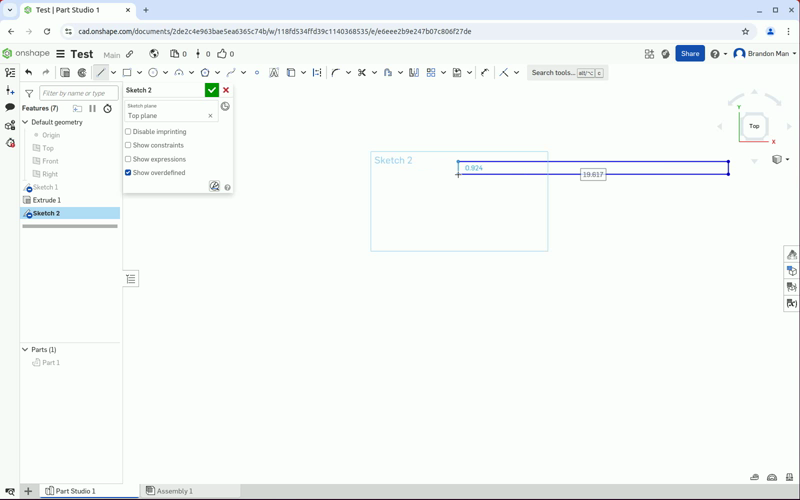
scroll(6)
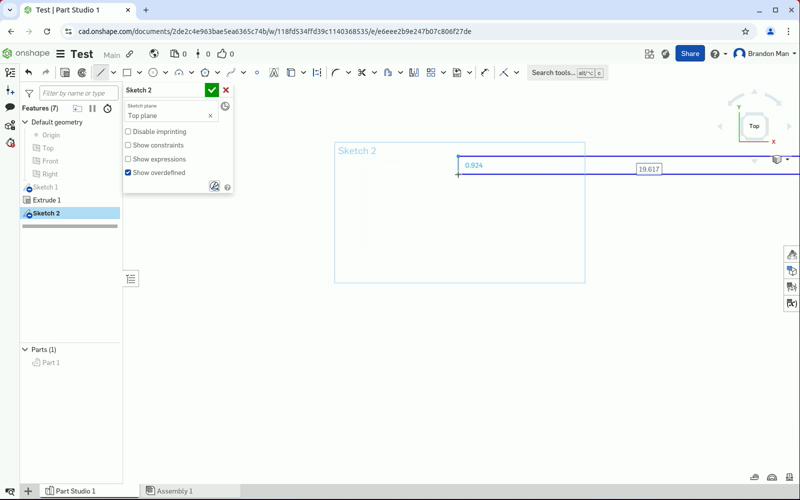
scroll(6)
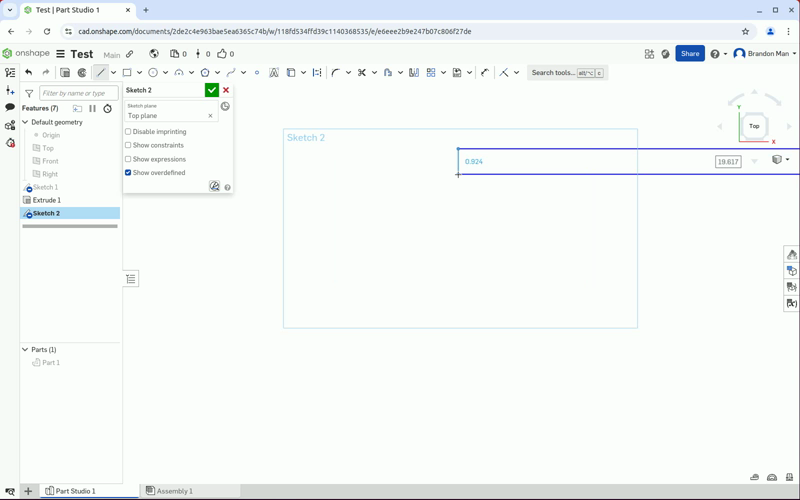
scroll(6)
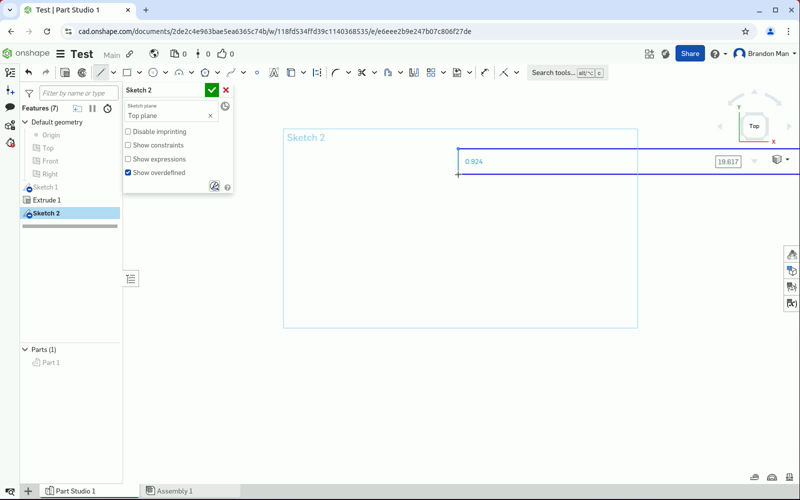
scroll(6)
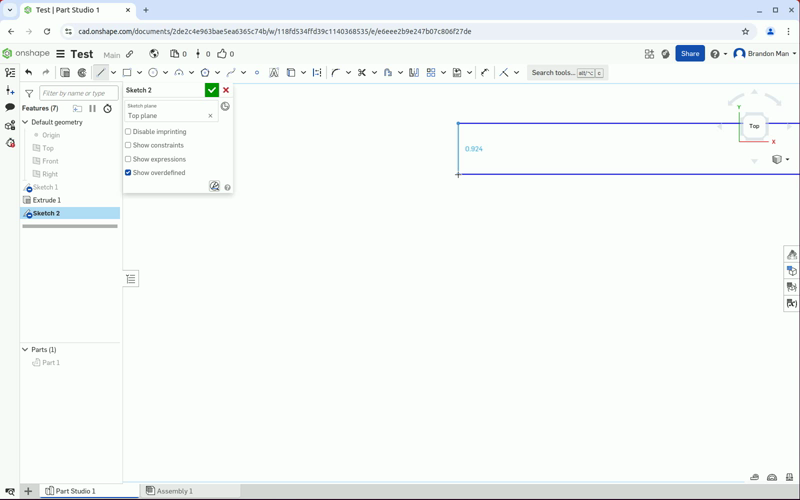
key_up(shift)
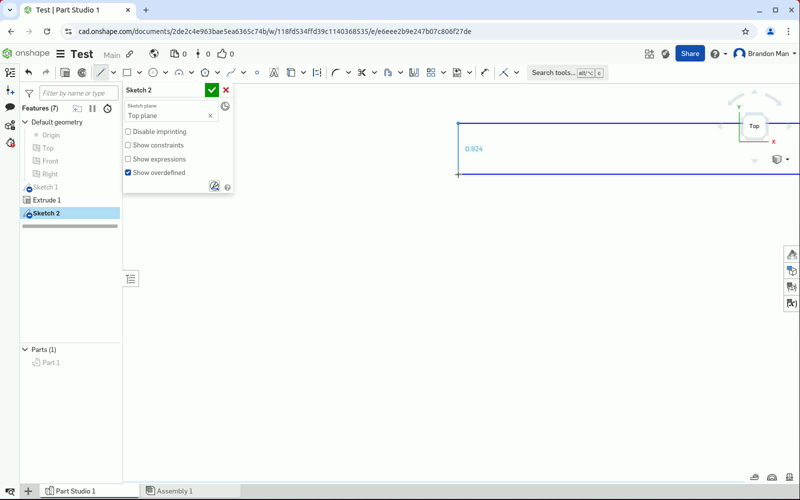
click(458, 174)
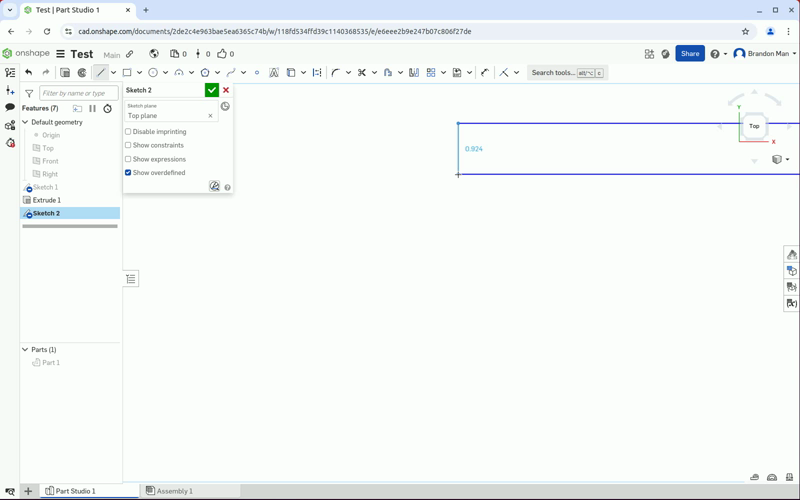
scroll(-6)
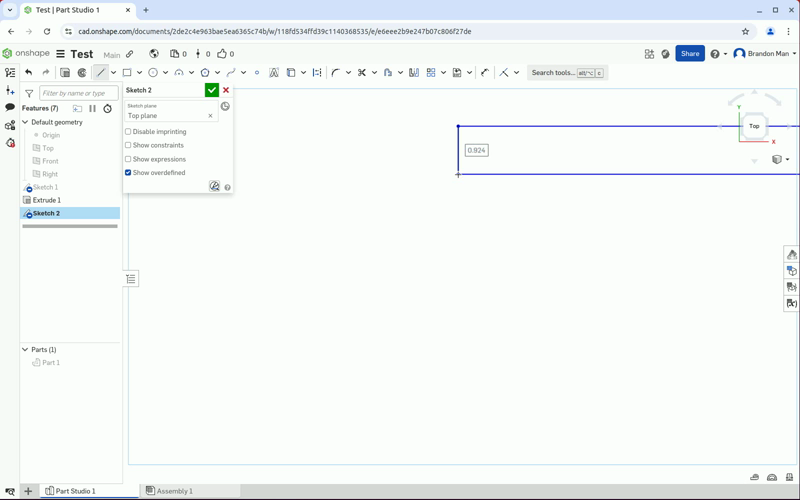
scroll(-6)
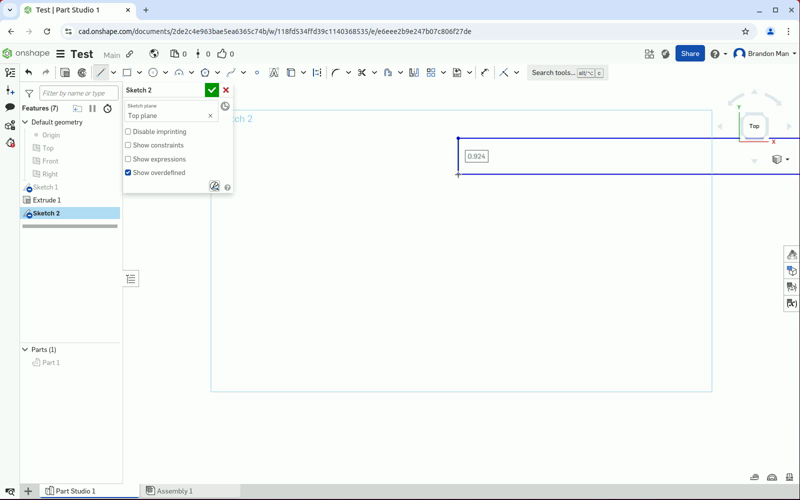
scroll(-6)
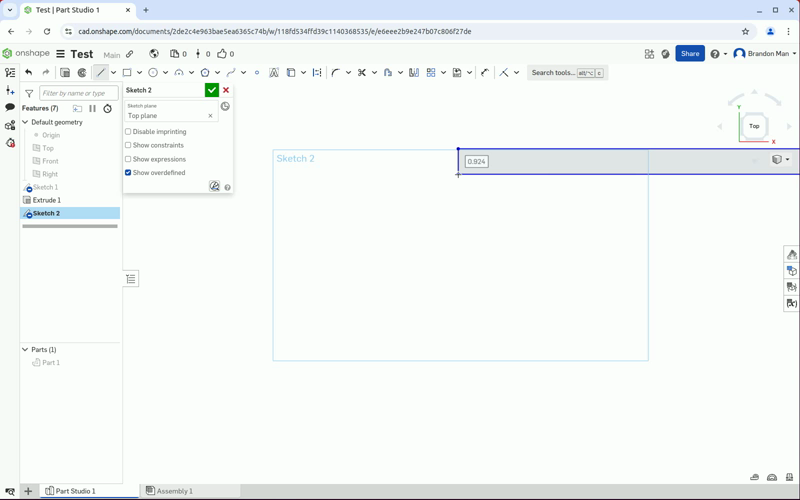
scroll(-6)
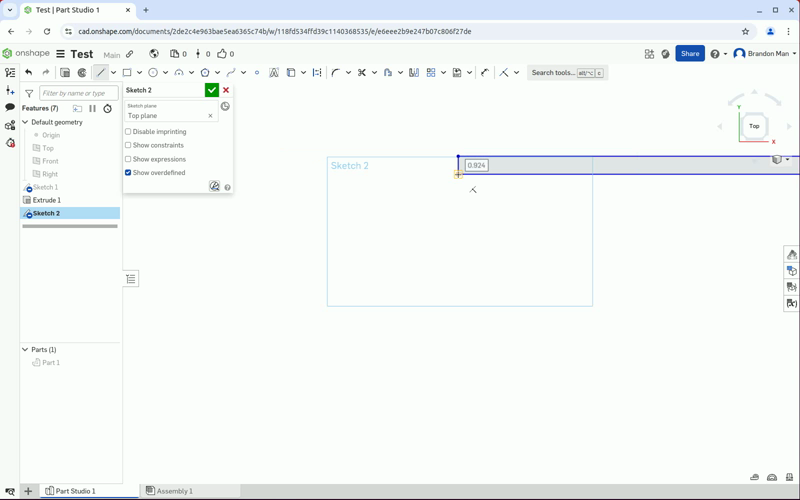
scroll(-6)
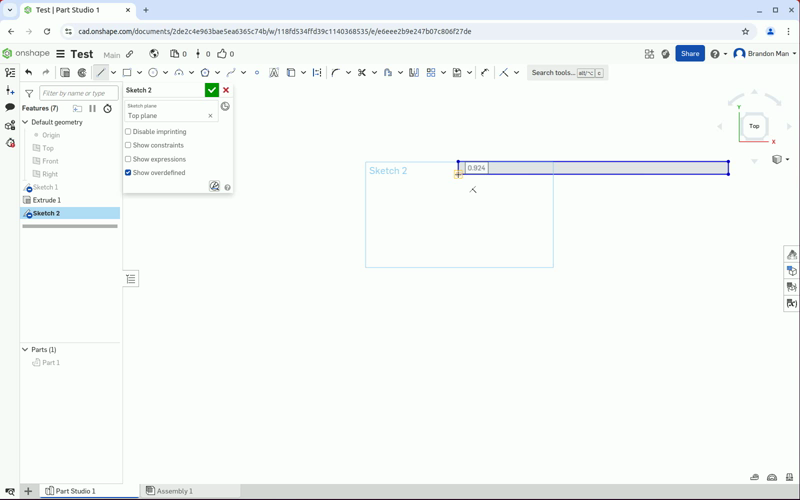
scroll(-6)
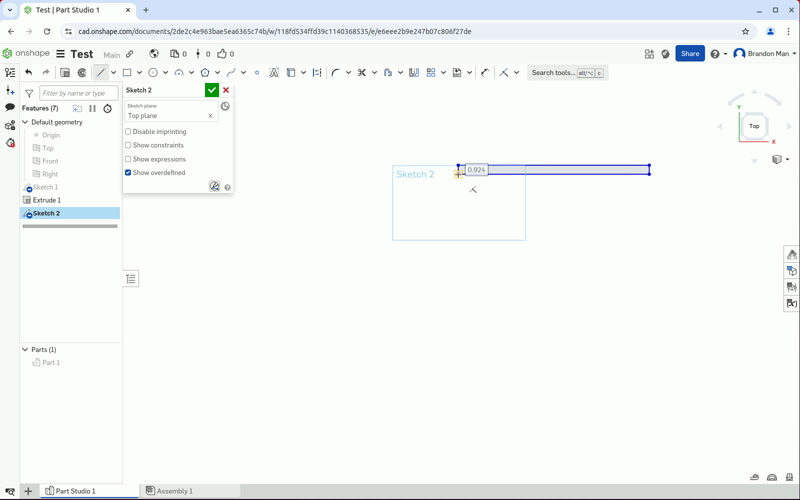
scroll(-6)
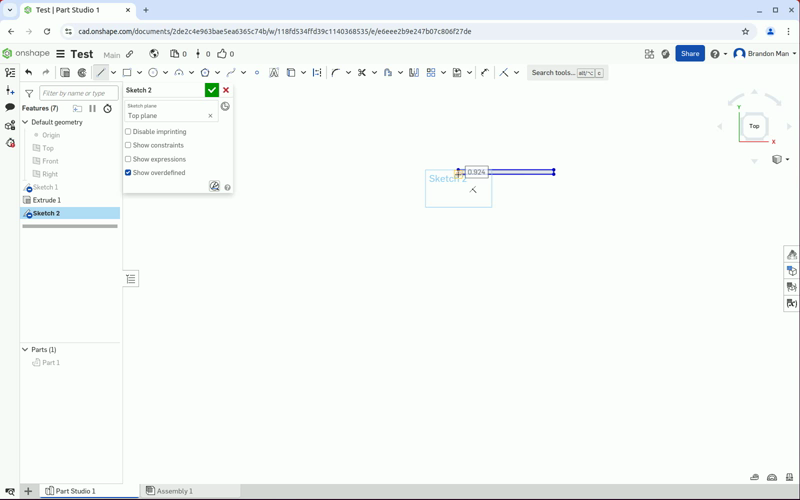
key(esc)
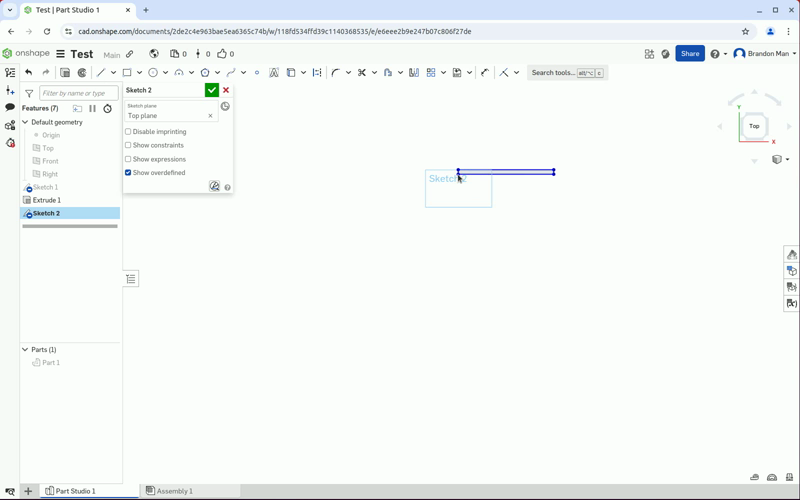
mouse_move(509, 170)
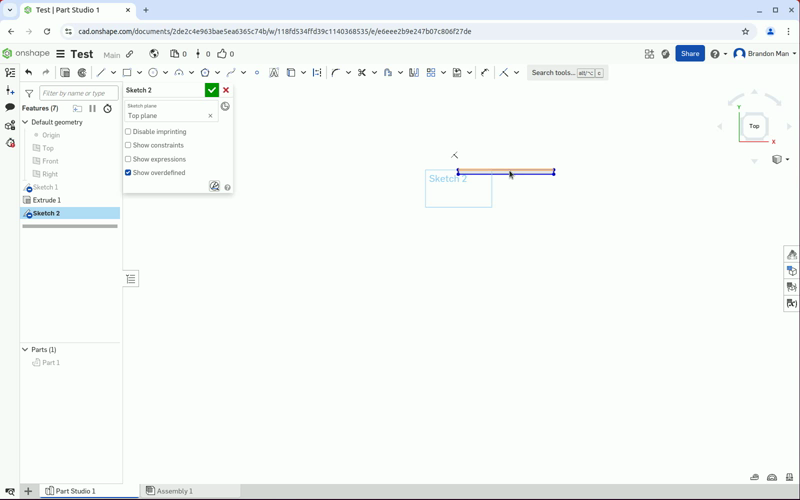
scroll(6)
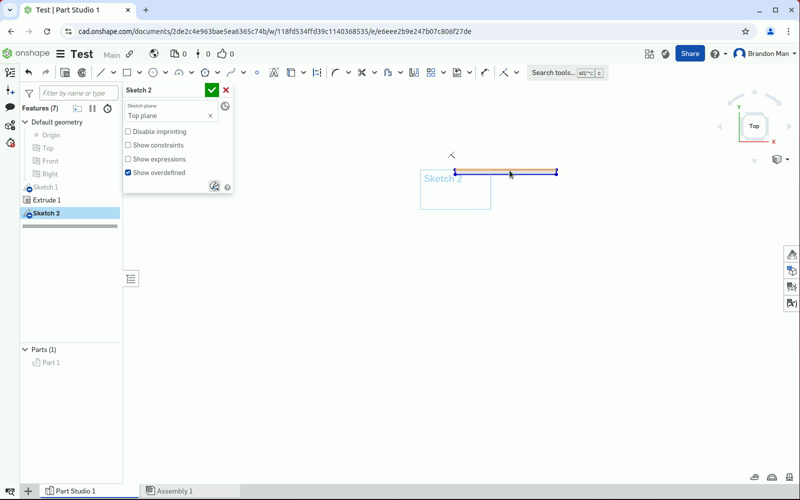
scroll(6)
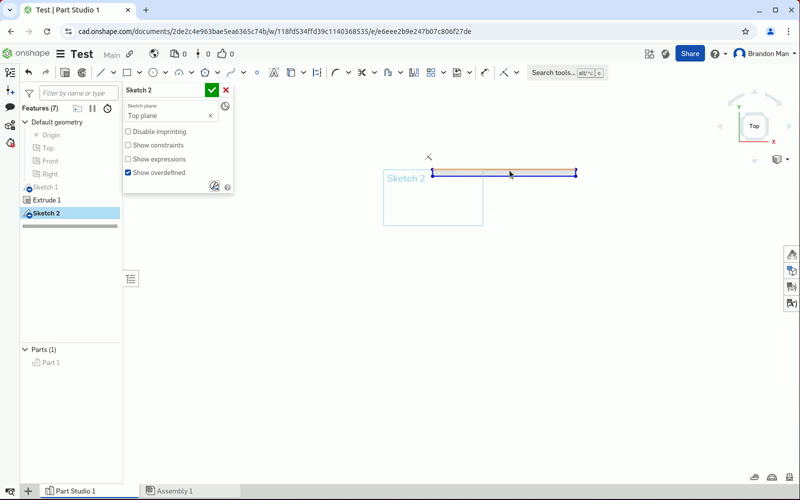
scroll(6)
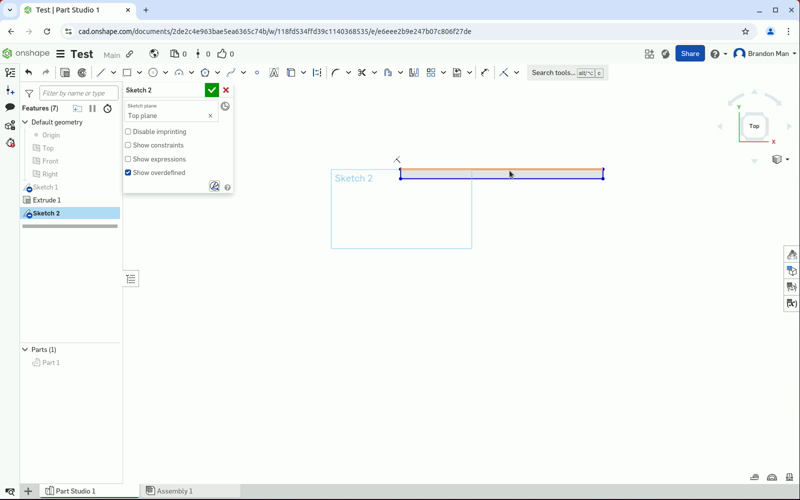
scroll(6)
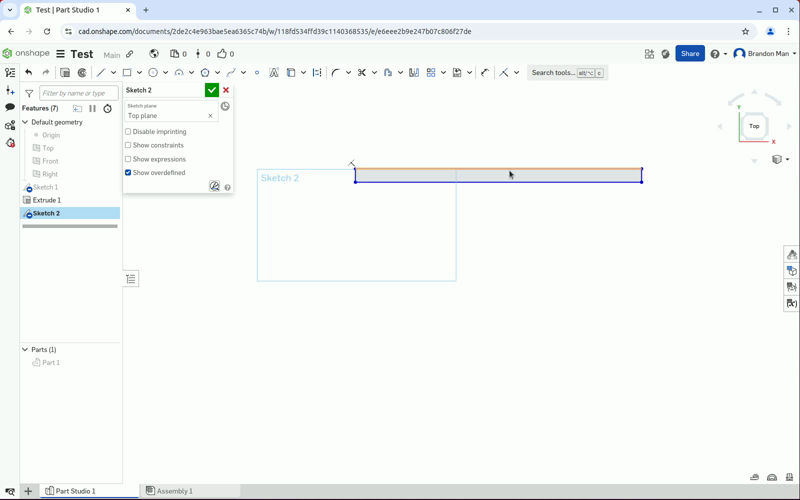
scroll(6)
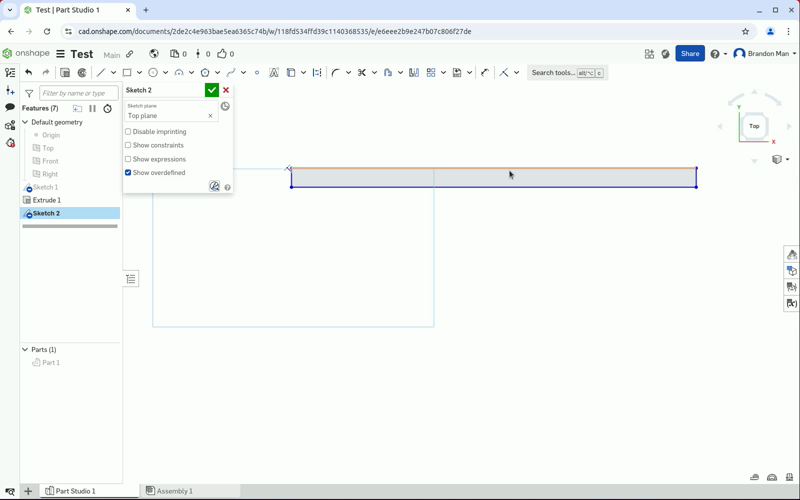
scroll(6)
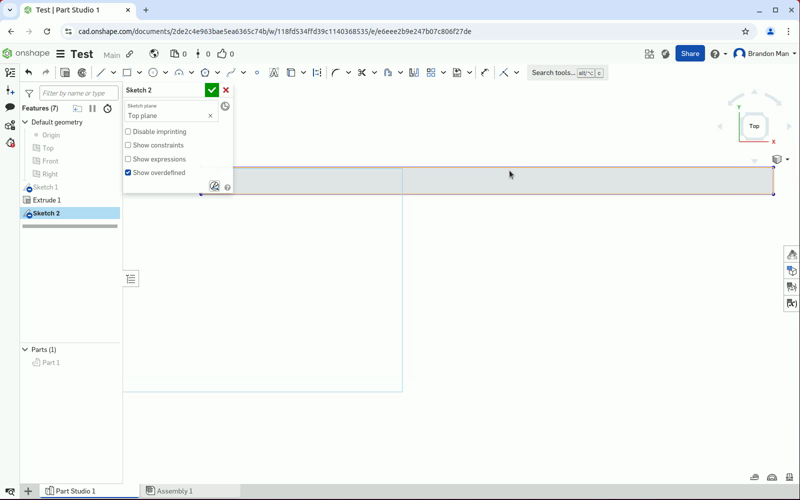
scroll(6)
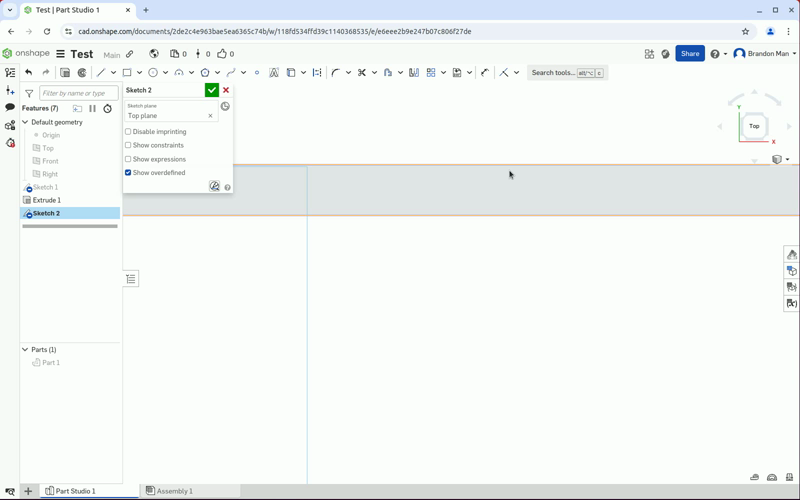
click(509, 170)
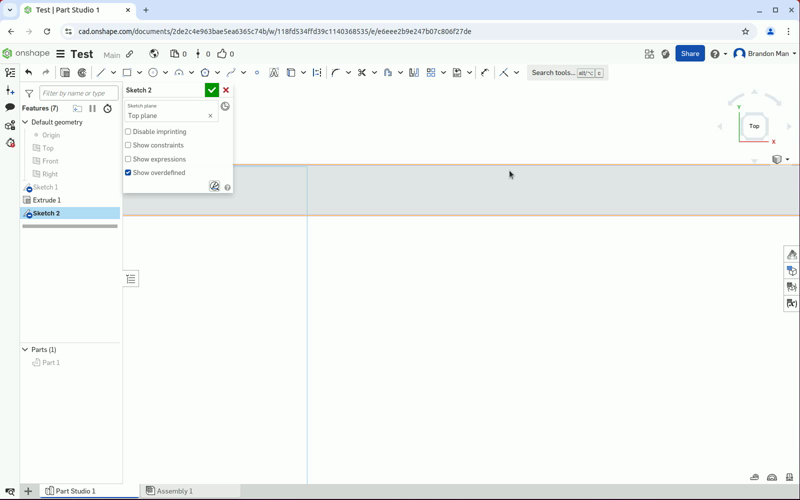
scroll(-6)
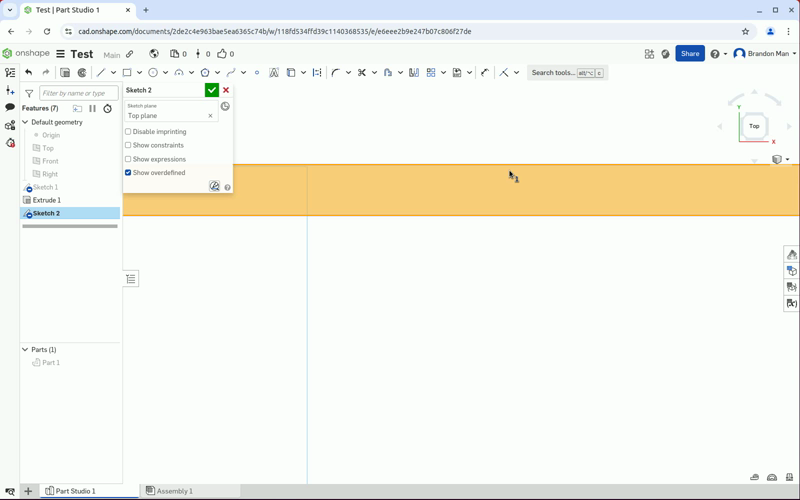
scroll(-6)
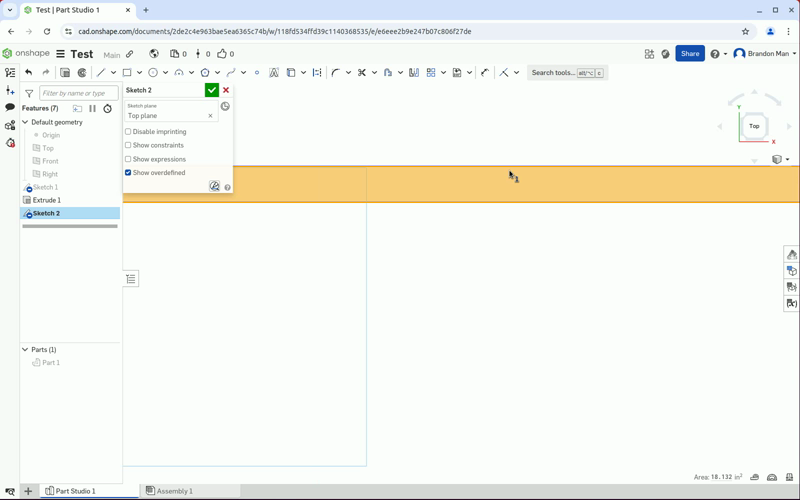
scroll(-6)
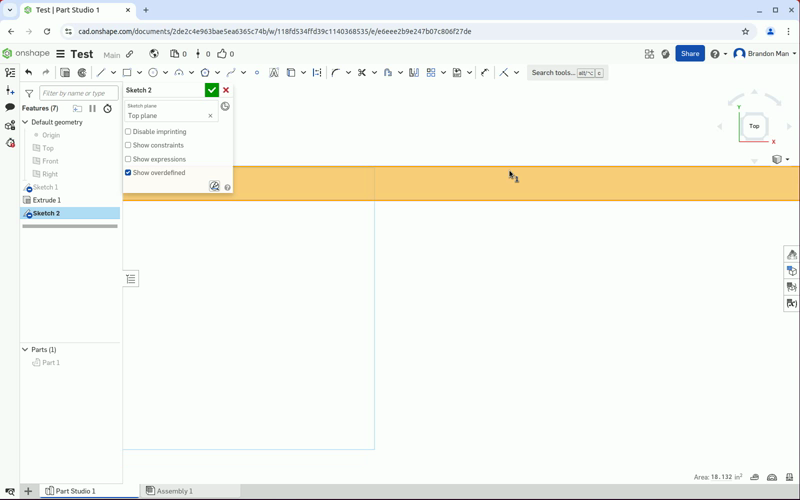
scroll(-6)
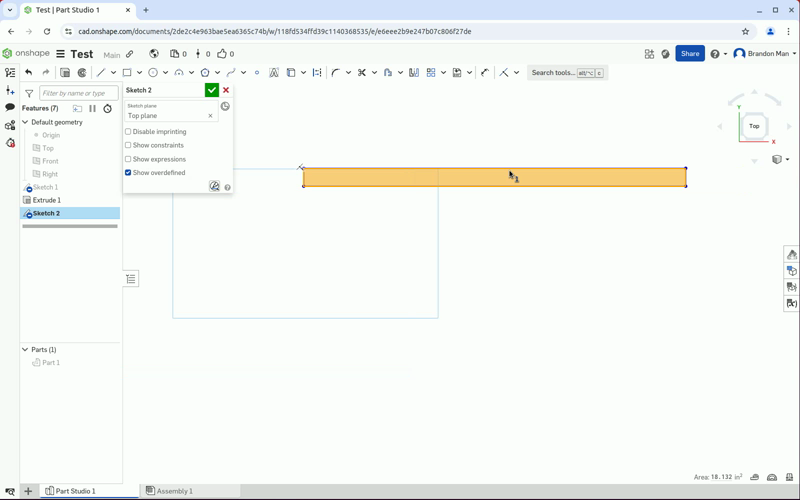
scroll(-6)
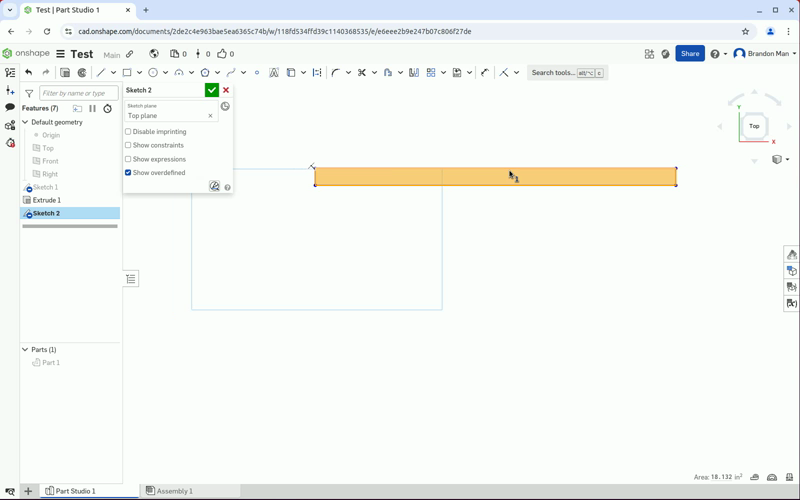
scroll(-6)
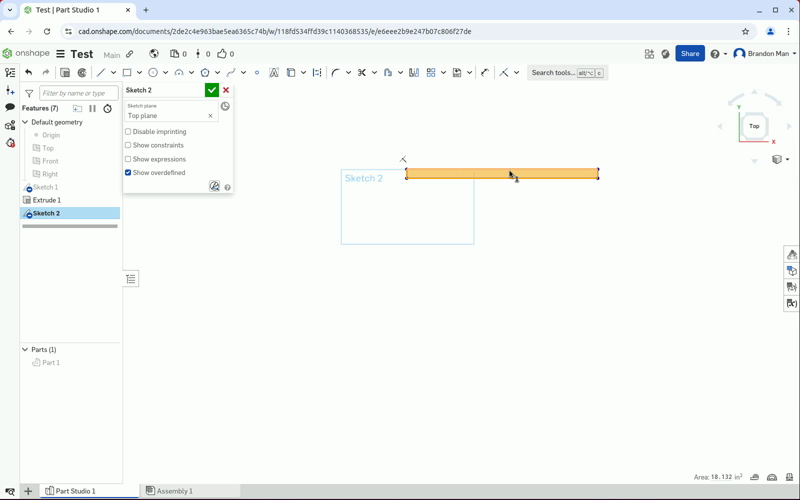
scroll(-6)
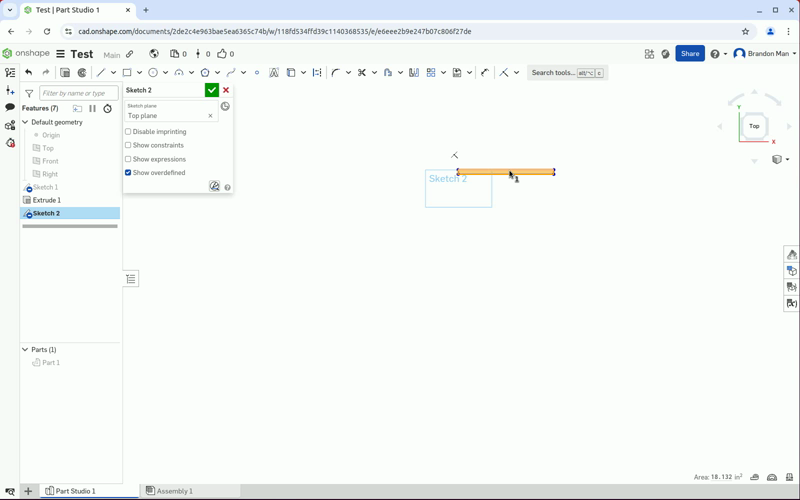
mouse_move(73, 352)
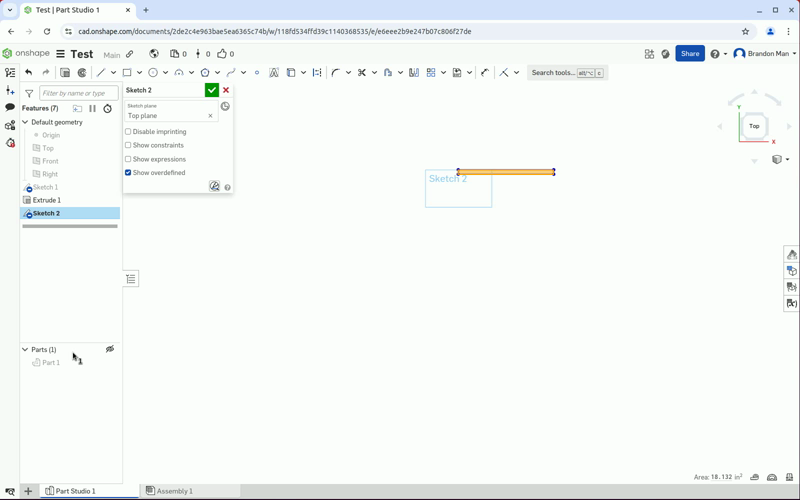
key(shift+y)
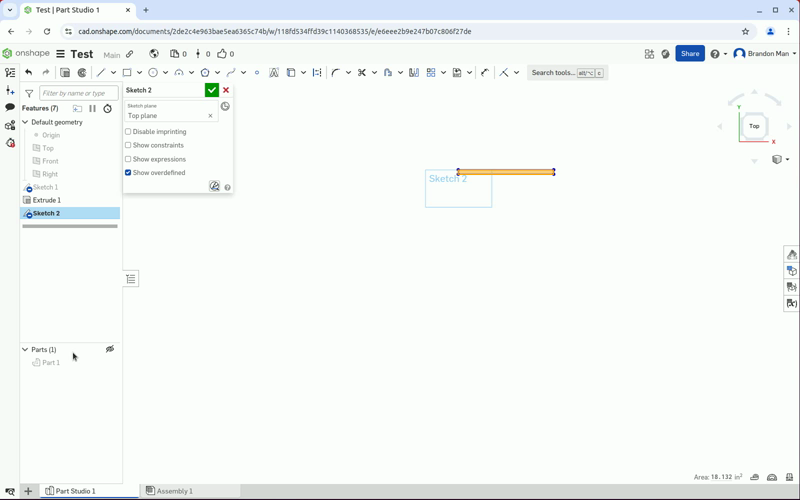
key(shift+e)
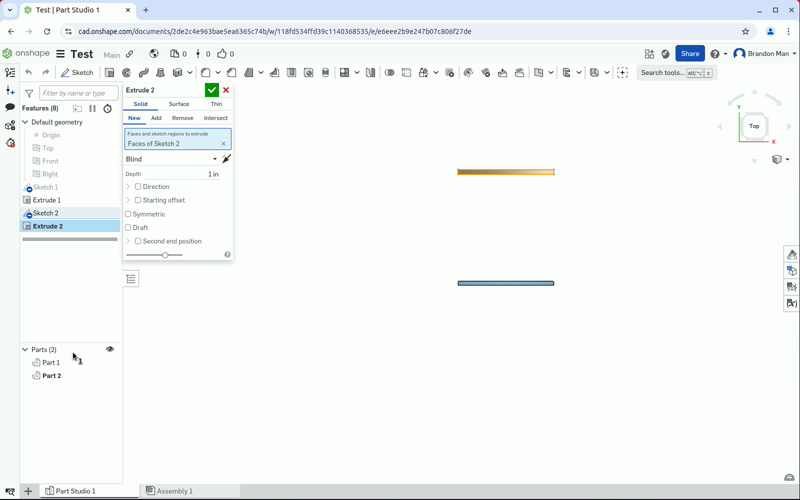
mouse_move(143, 106)
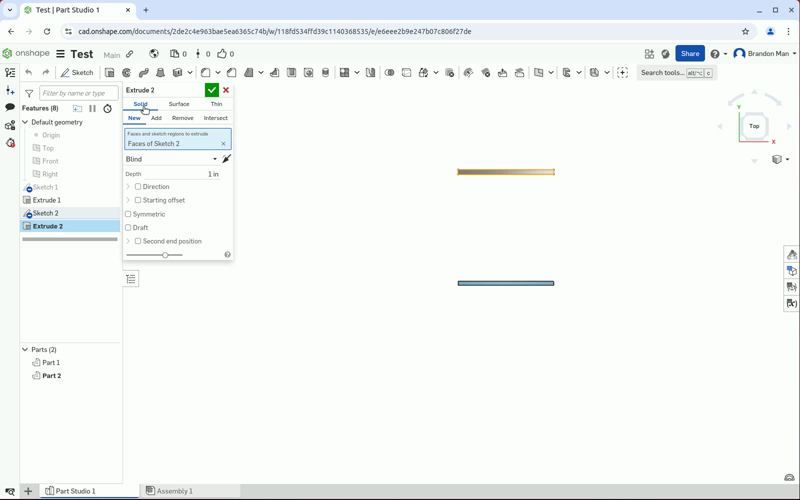
click(143, 106)
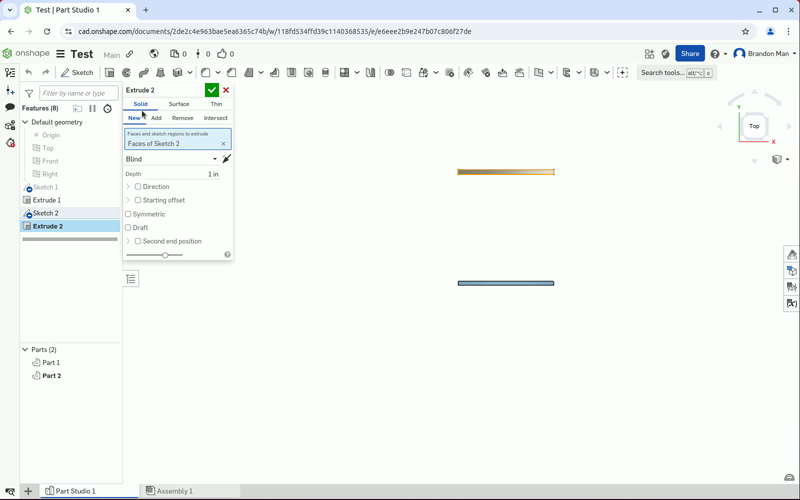
mouse_move(137, 120)
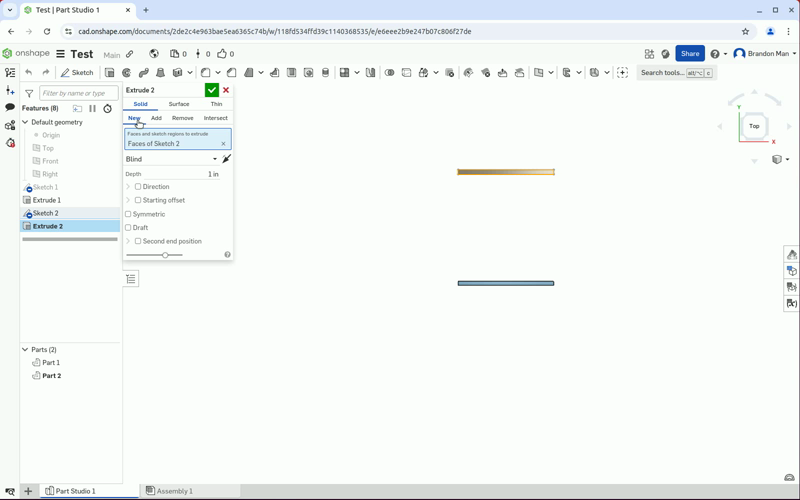
click(137, 120)
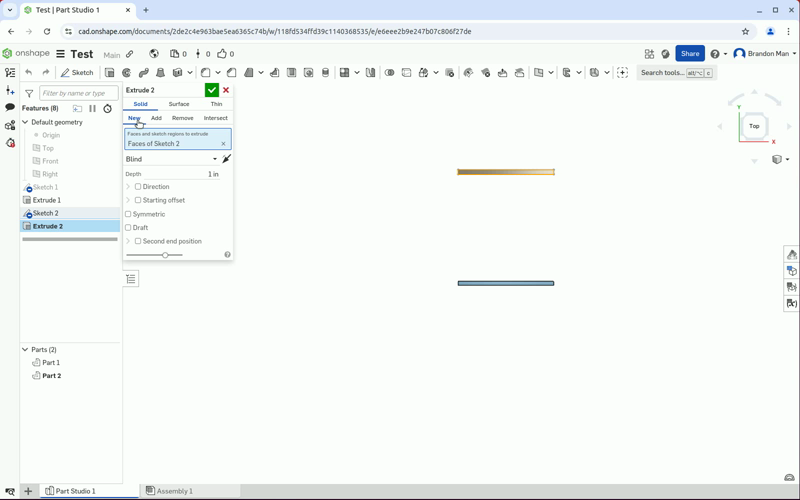
key(tab, 4)
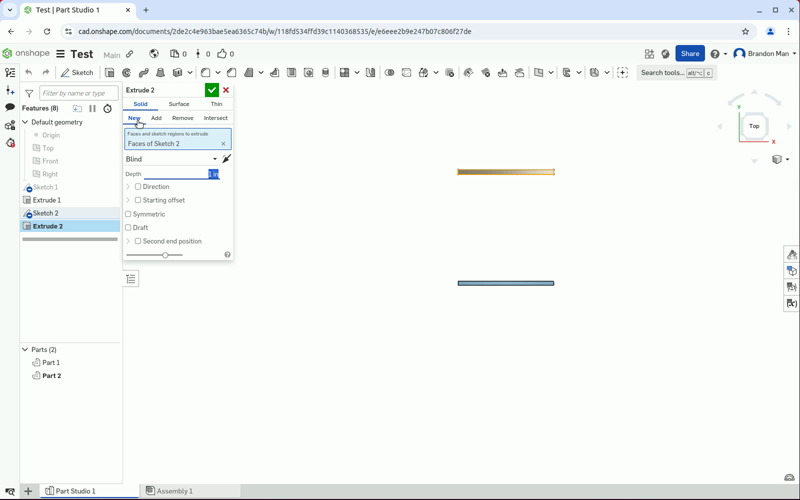
text(0.481)
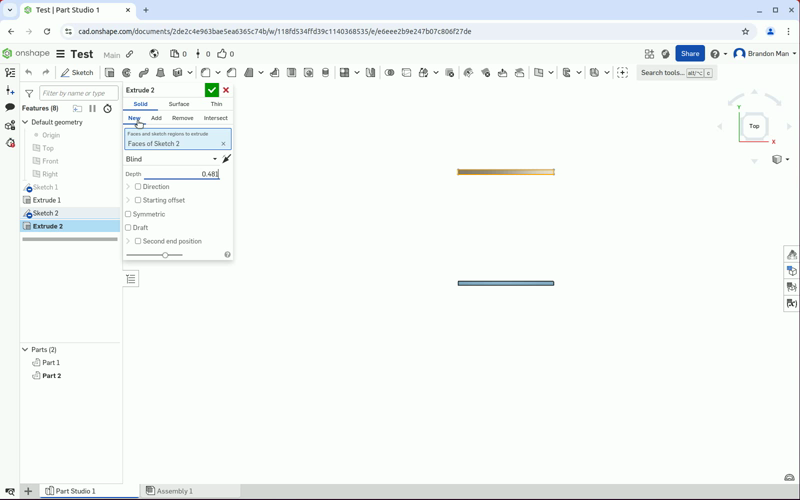
key(enter)
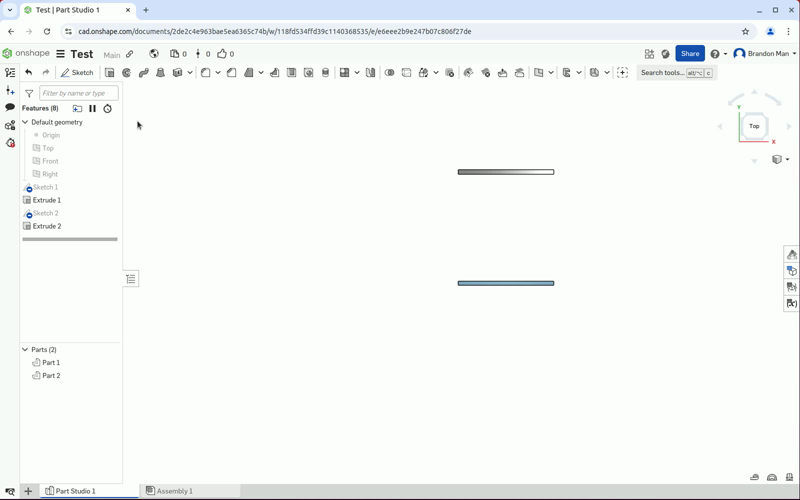
key(shift+h)
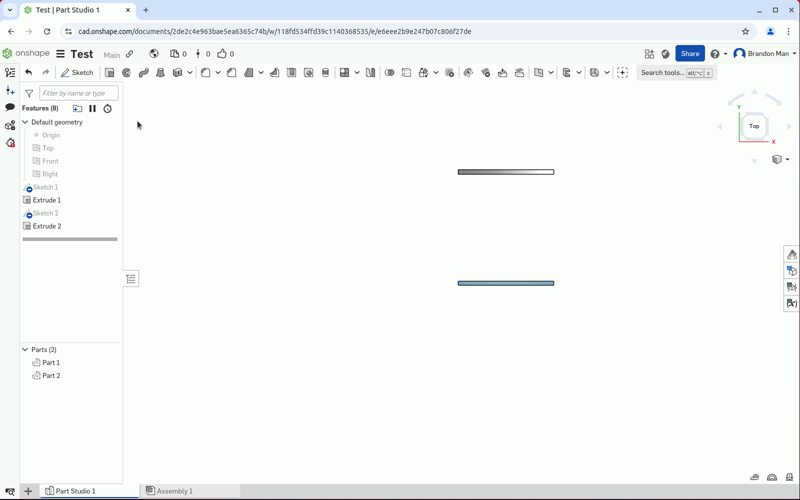
key(shift+h)
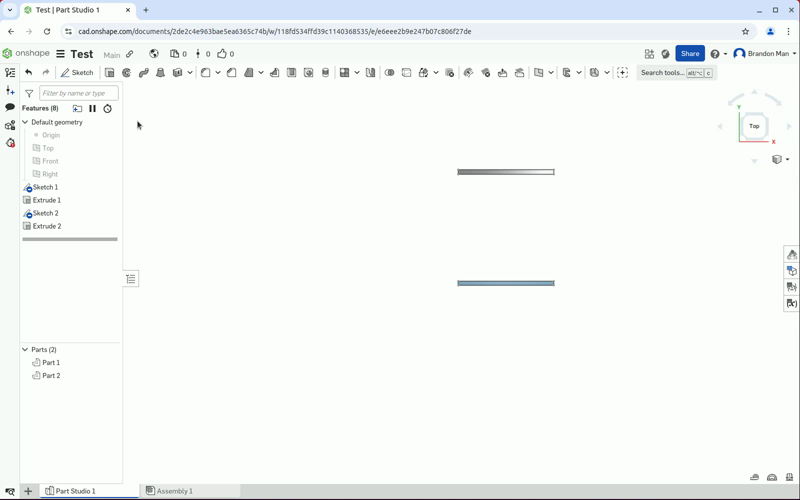
key(shift+7)
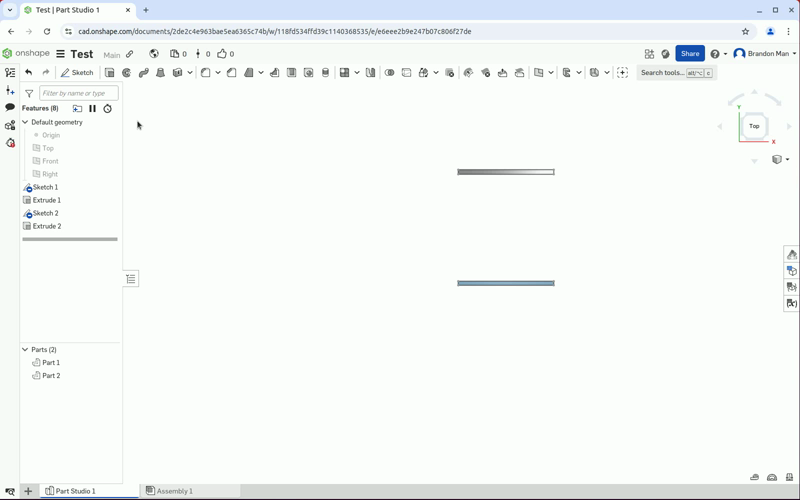
key(up, 3)
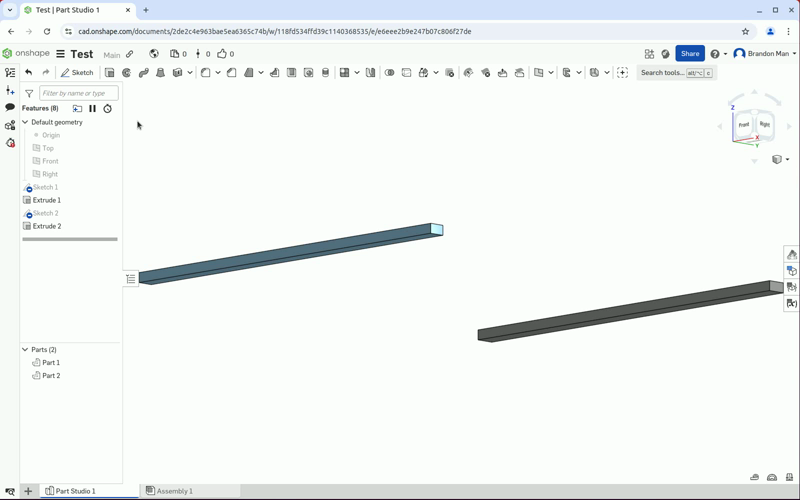
key(left, 3)
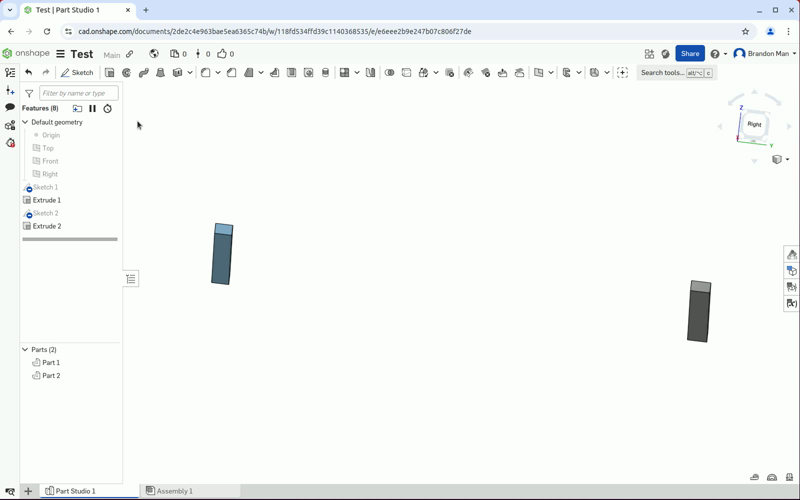
key(right, 3)
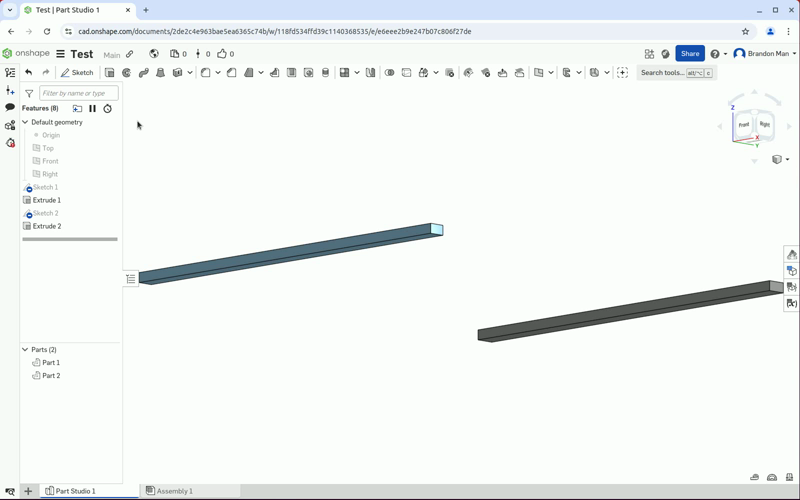
key(down, 3)
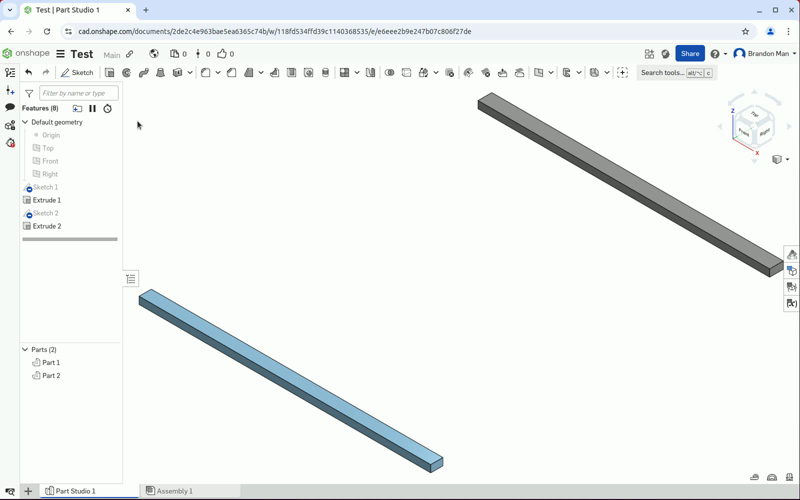
mouse_move(73, 189)
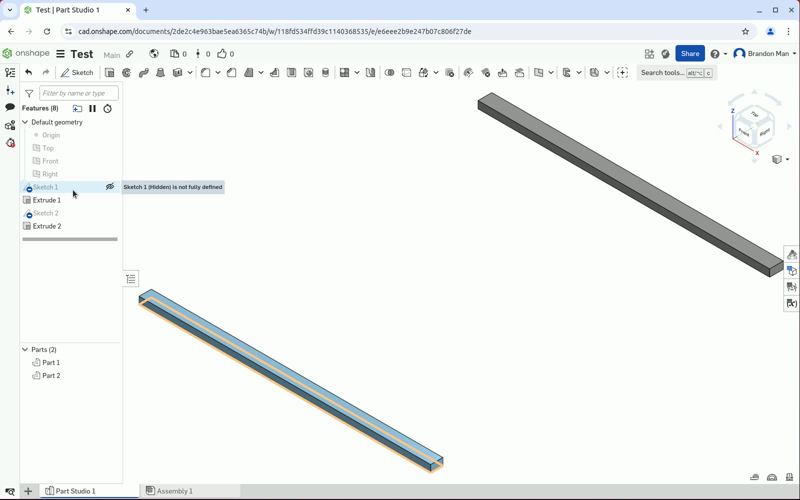
click(73, 189)